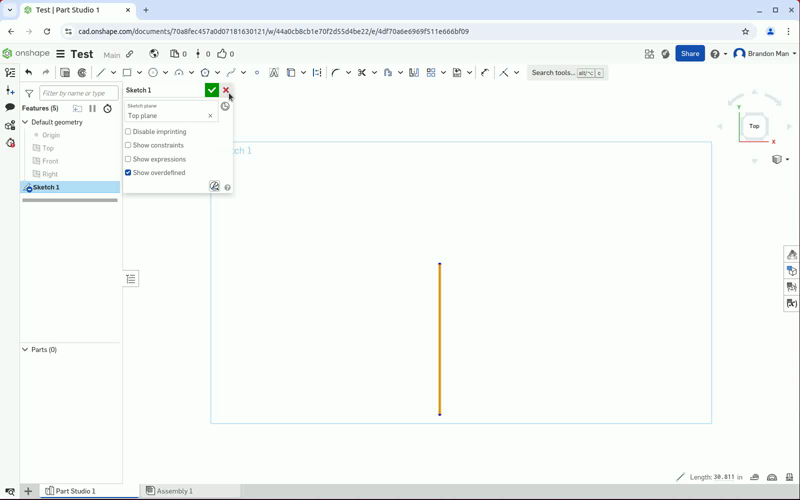
key(shift+h)
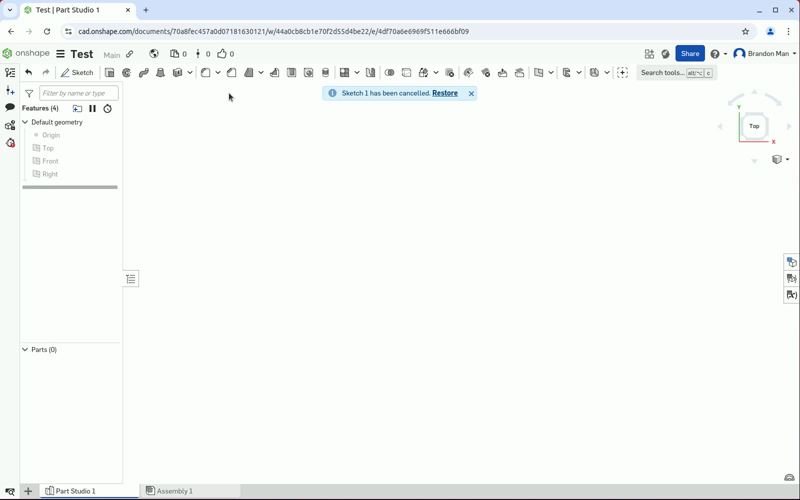
mouse_move(73, 352)
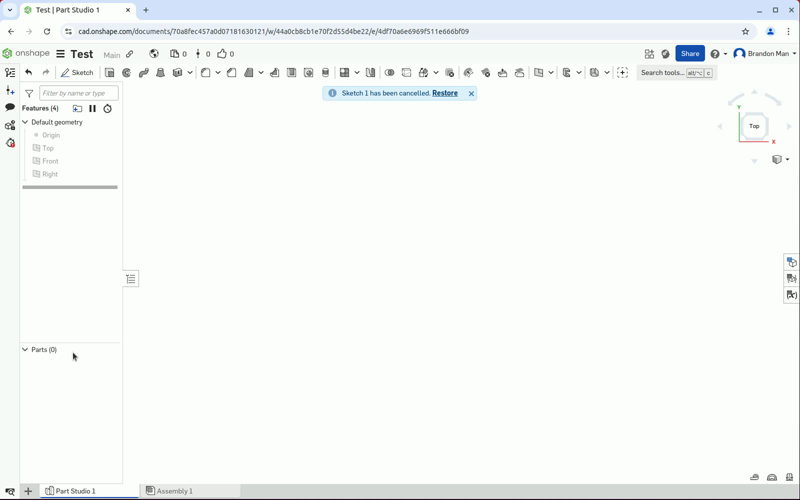
key(y)
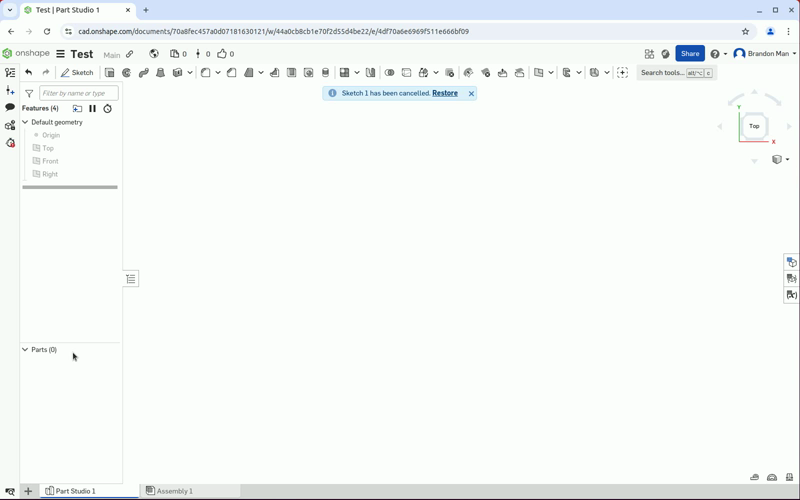
key(shift+p)
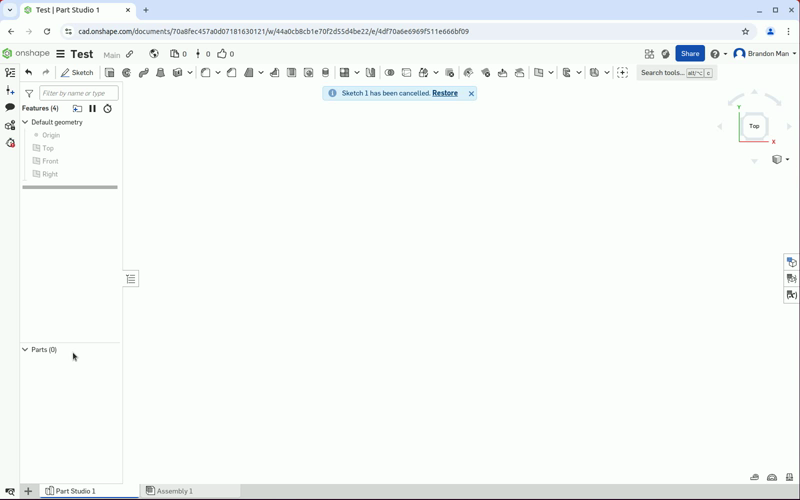
key(space)
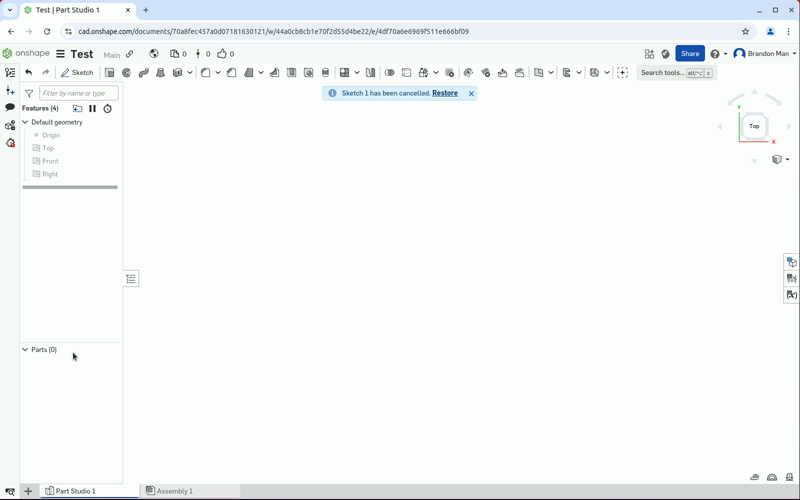
key_down(shift)
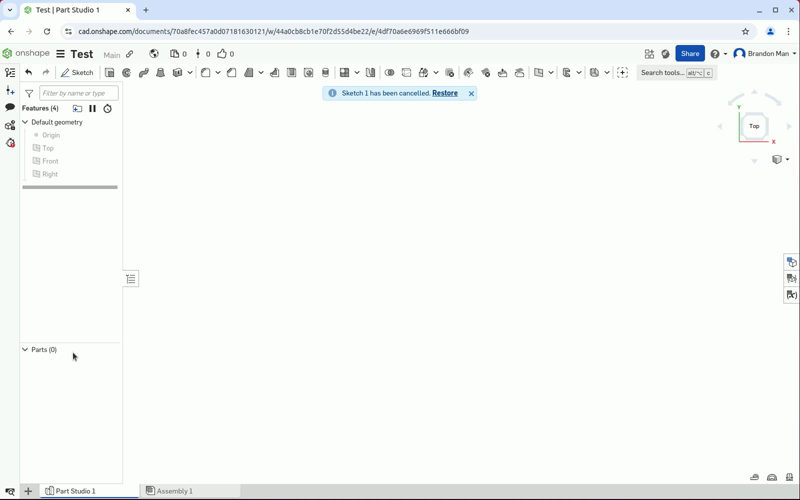
key(up)
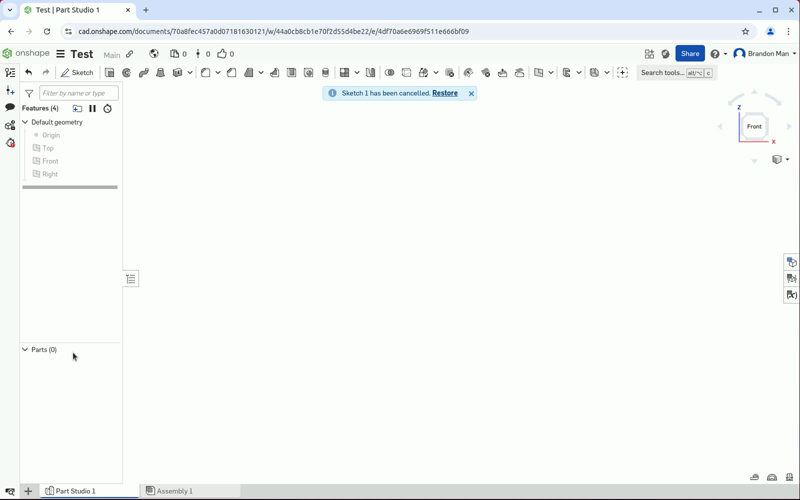
key_up(shift)
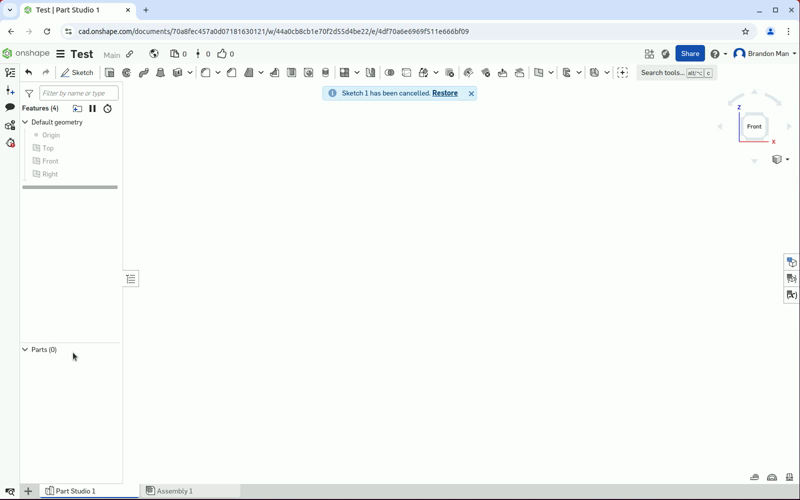
key(space)
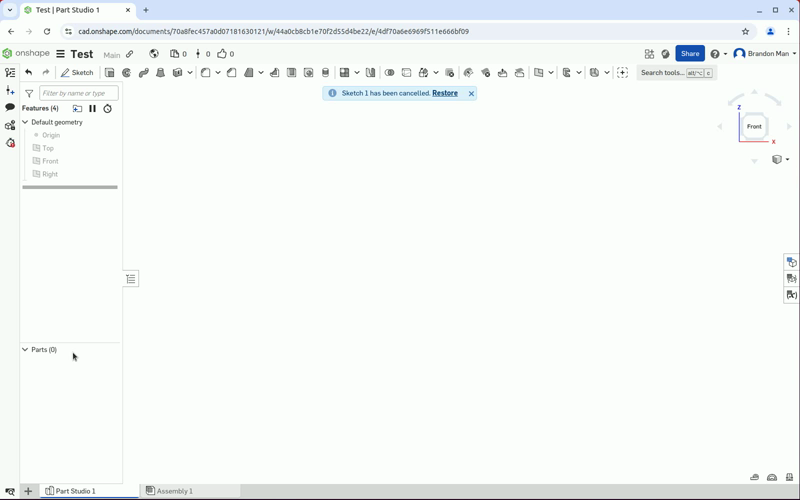
key_down(shift)
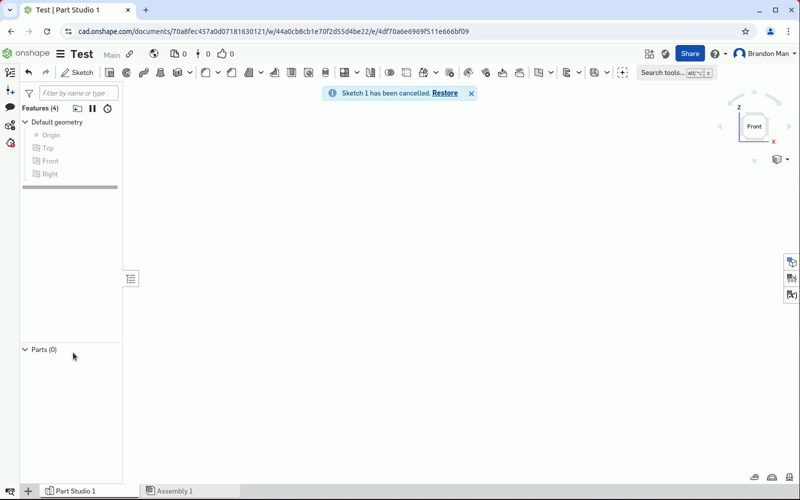
key(left)
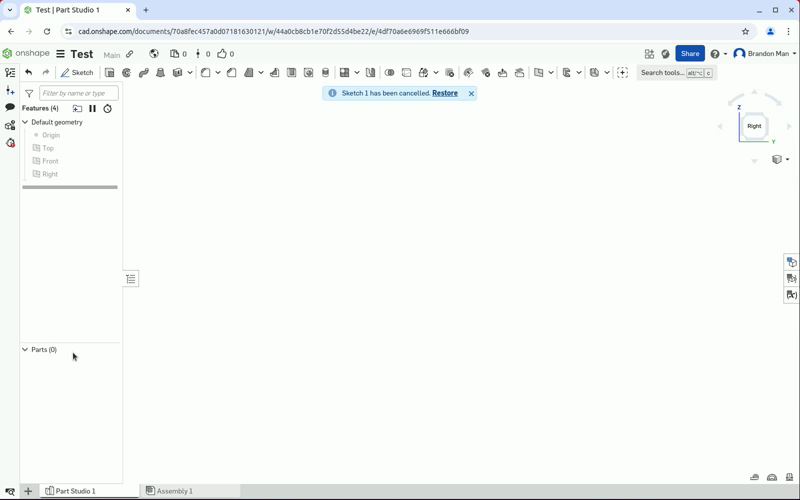
key_up(shift)
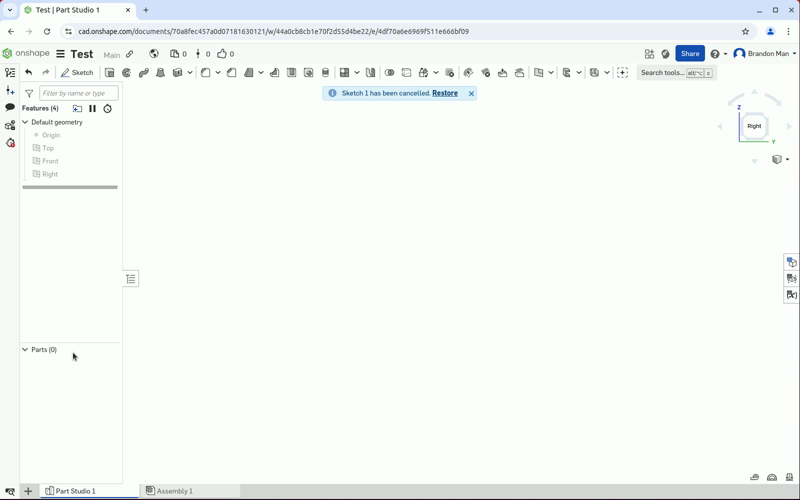
mouse_move(73, 352)
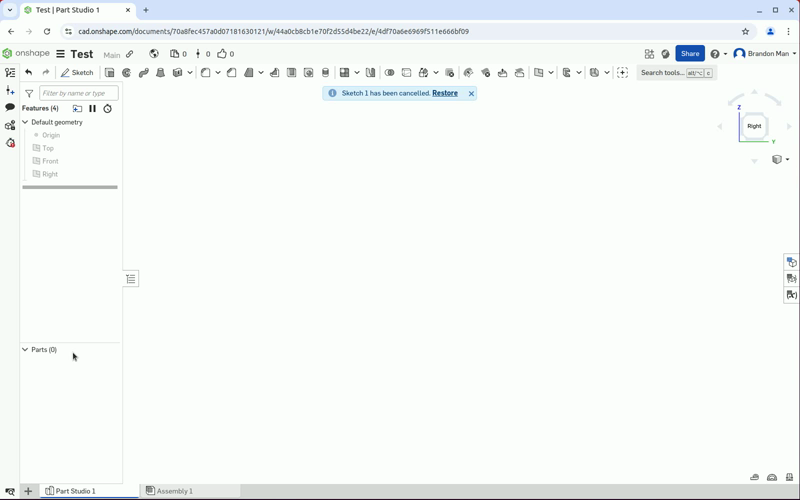
key(shift+y)
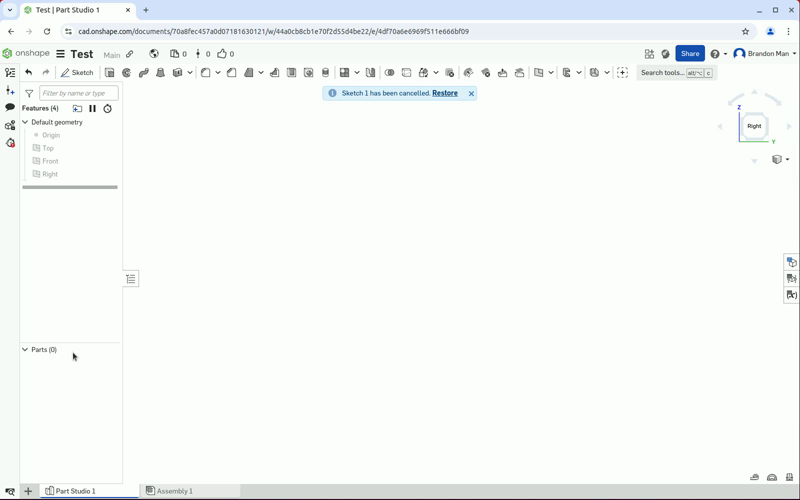
key(shift+s)
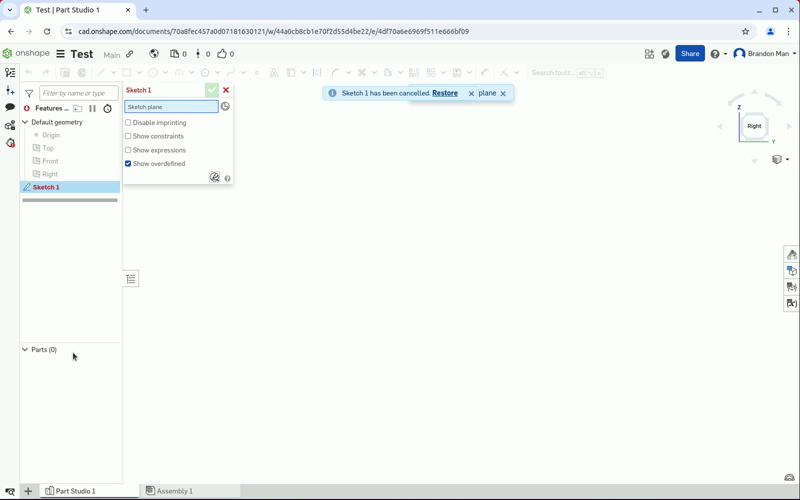
mouse_move(73, 176)
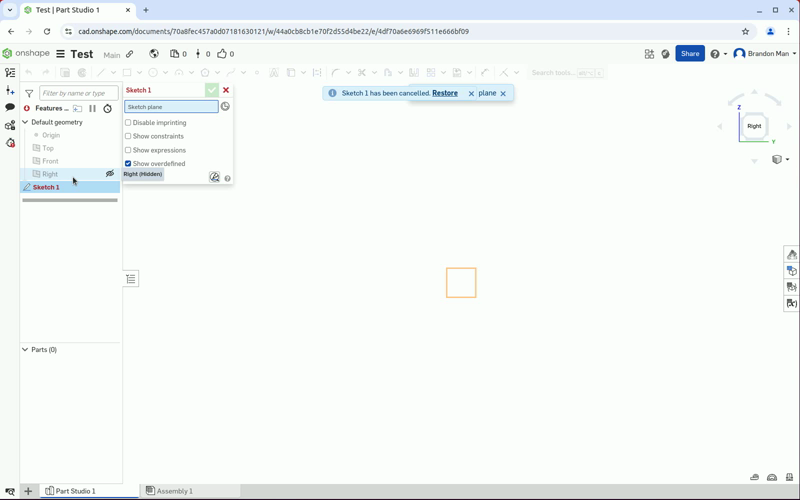
click(73, 176)
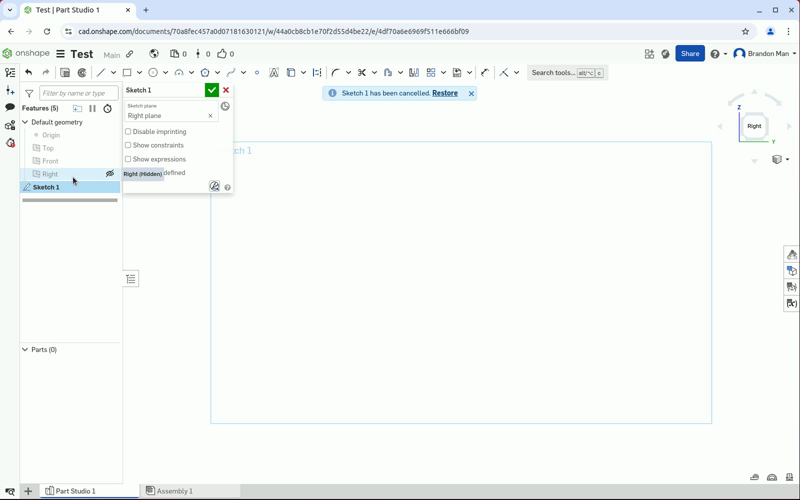
mouse_move(73, 352)
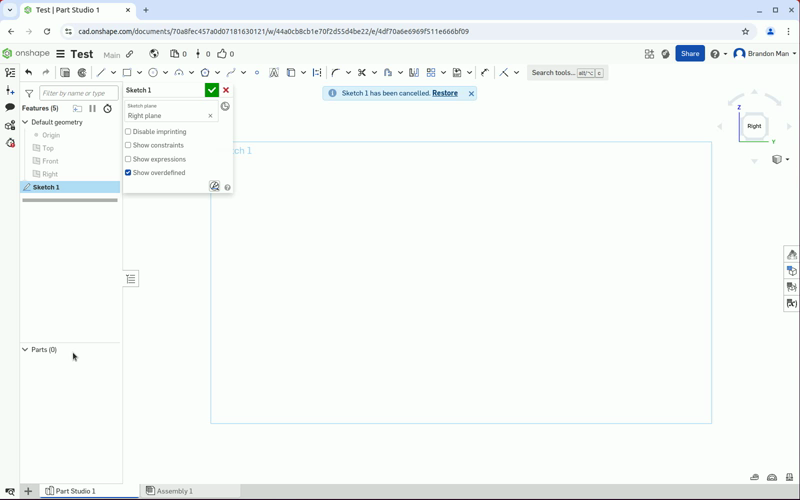
key(y)
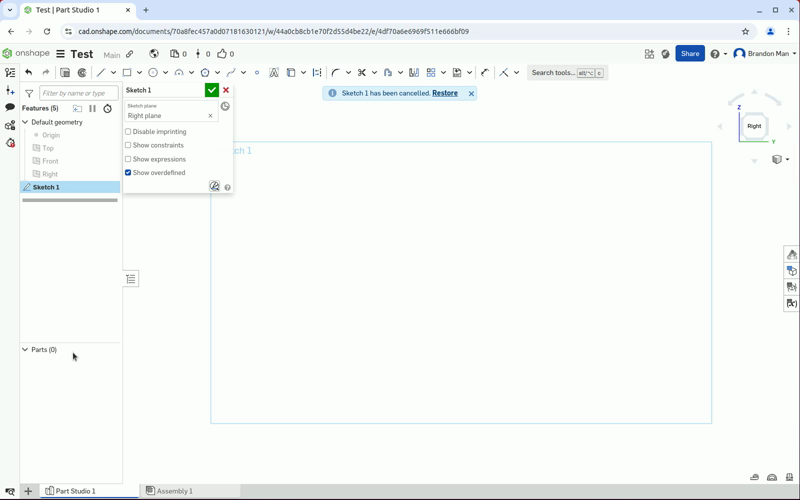
key(l)
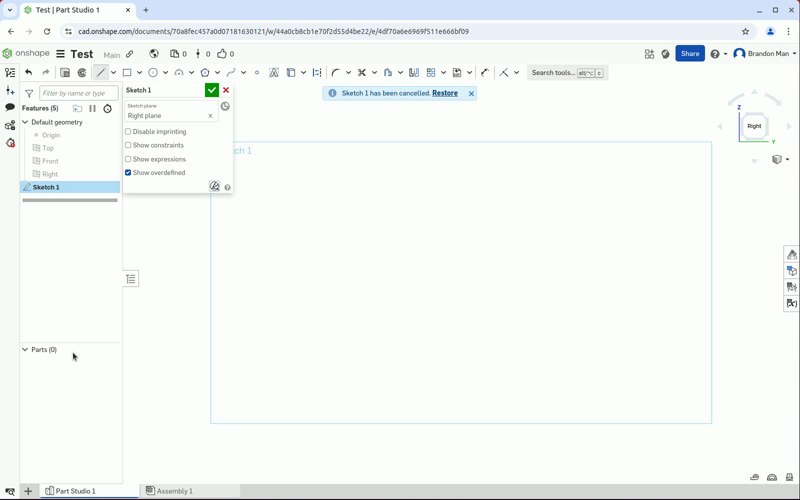
key_down(shift)
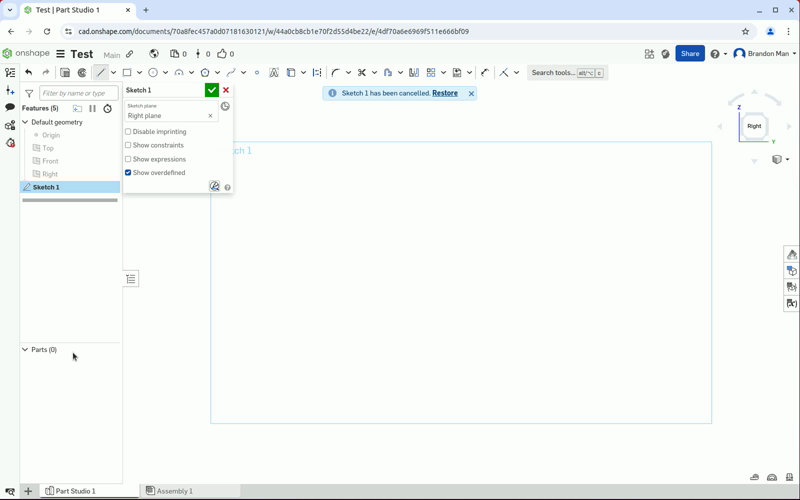
mouse_move(348, 282)
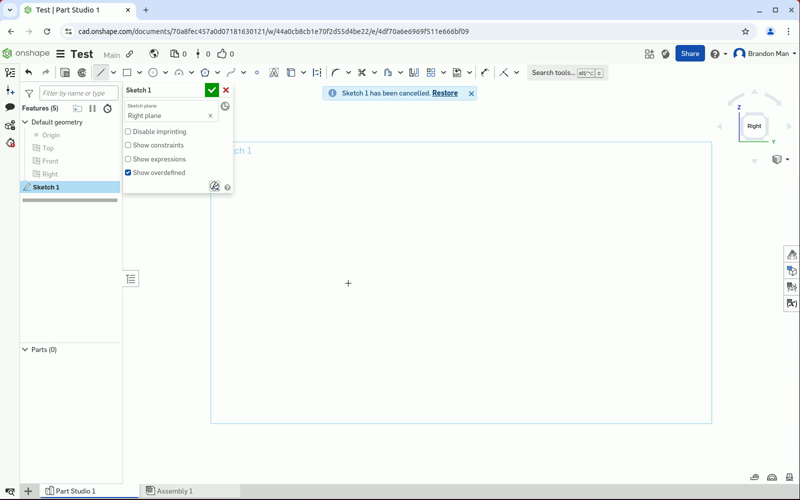
click(348, 282)
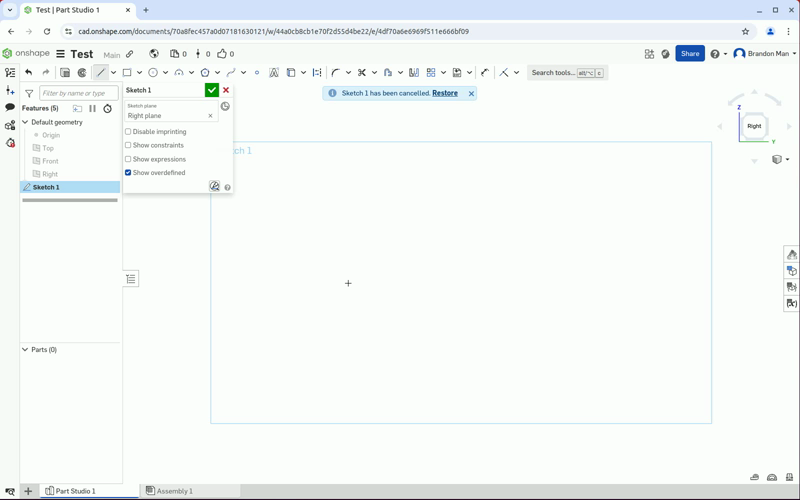
key_up(shift)
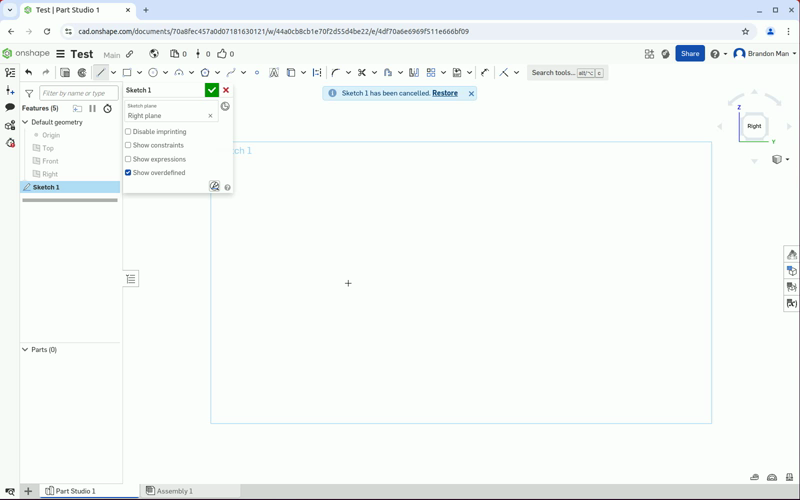
key_down(shift)
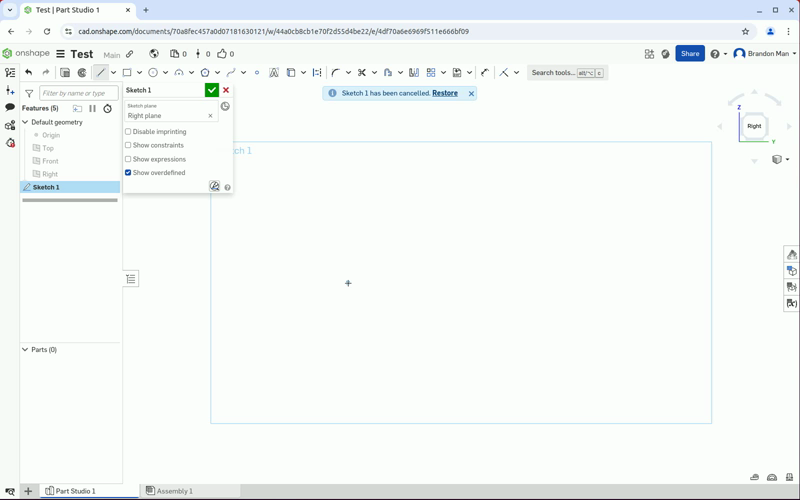
mouse_move(460, 282)
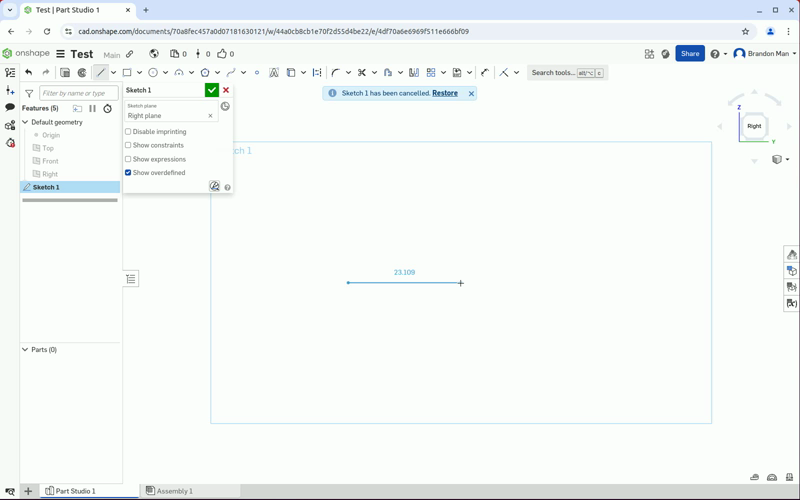
click(460, 282)
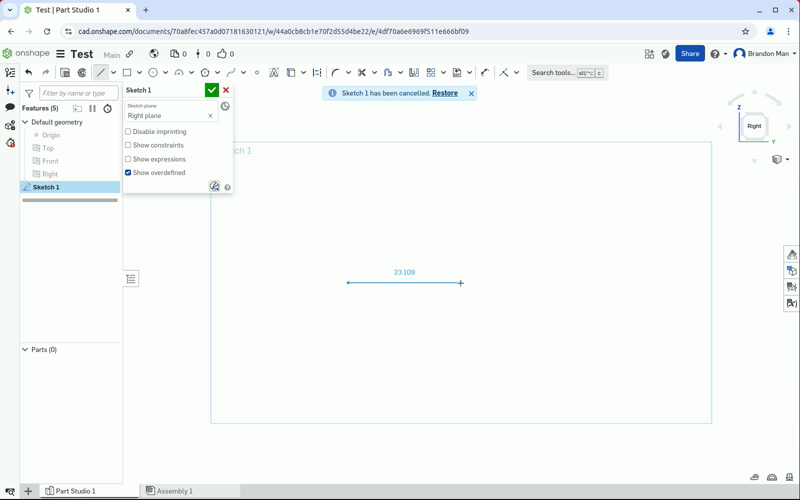
key_up(shift)
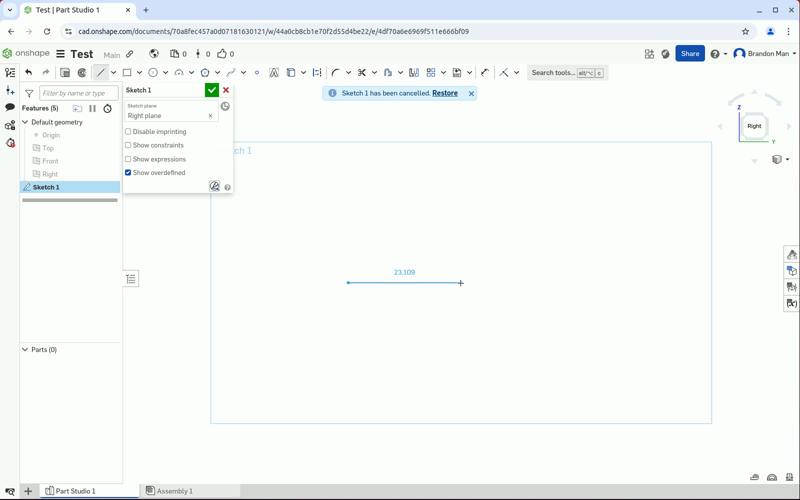
key_down(shift)
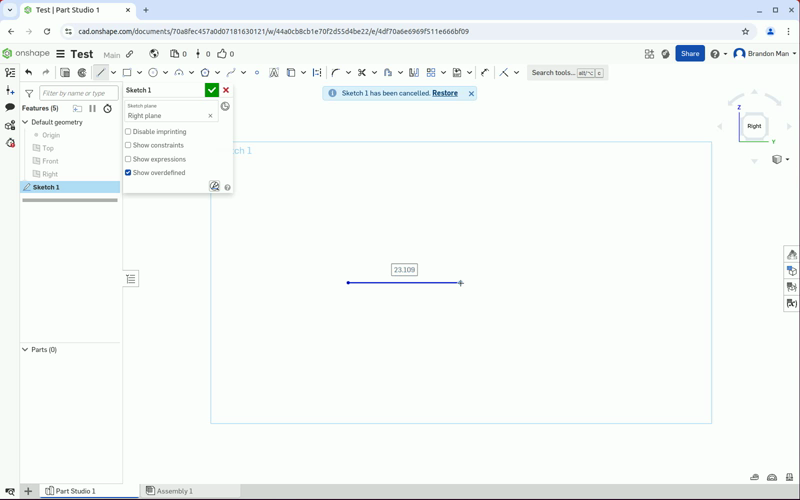
mouse_move(490, 282)
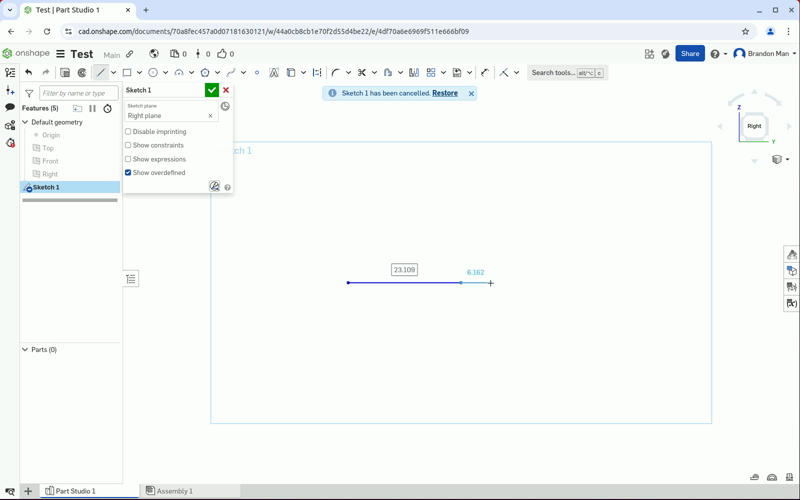
mouse_move(460, 279)
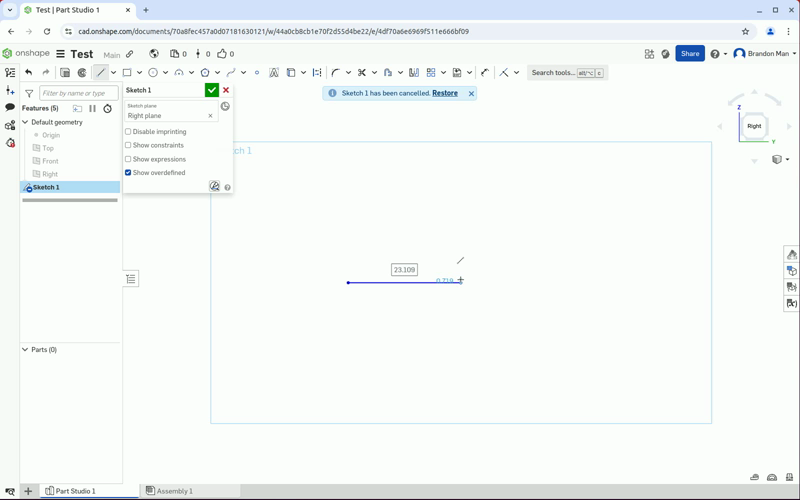
scroll(6)
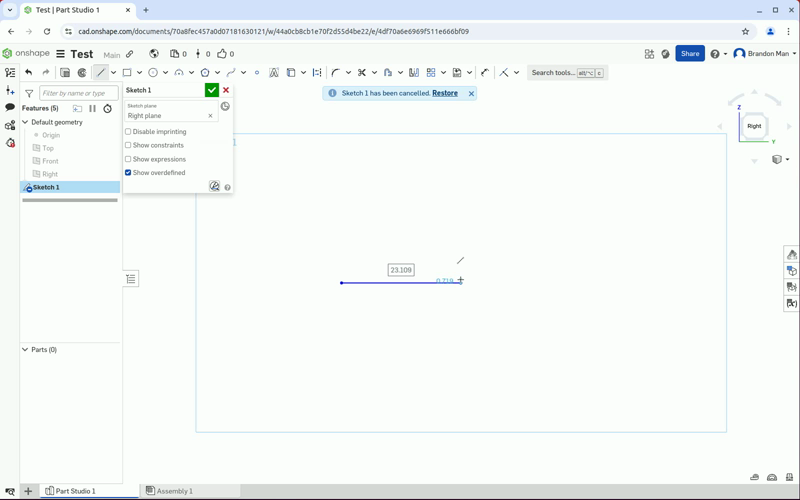
scroll(6)
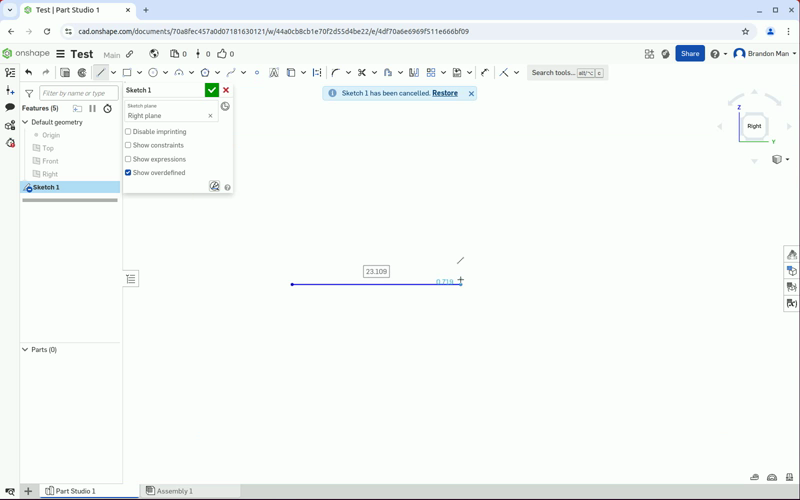
scroll(6)
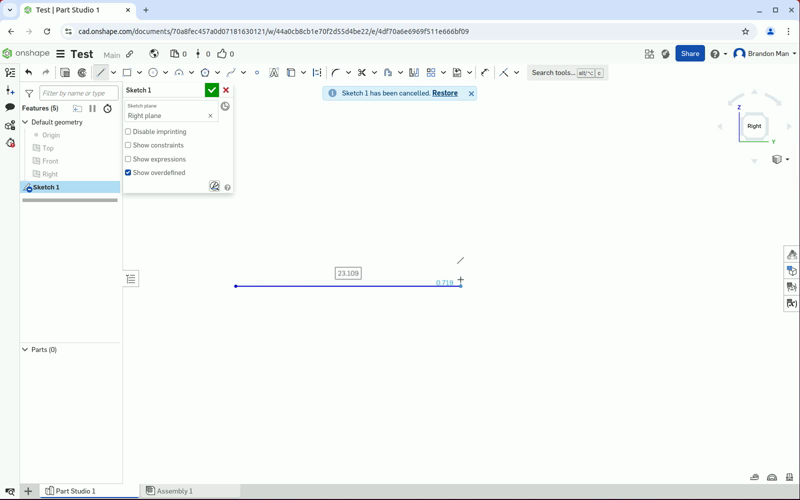
scroll(6)
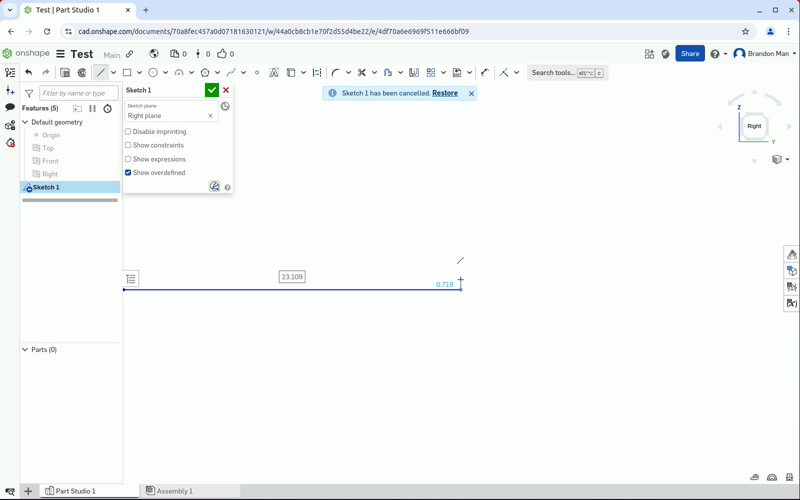
scroll(6)
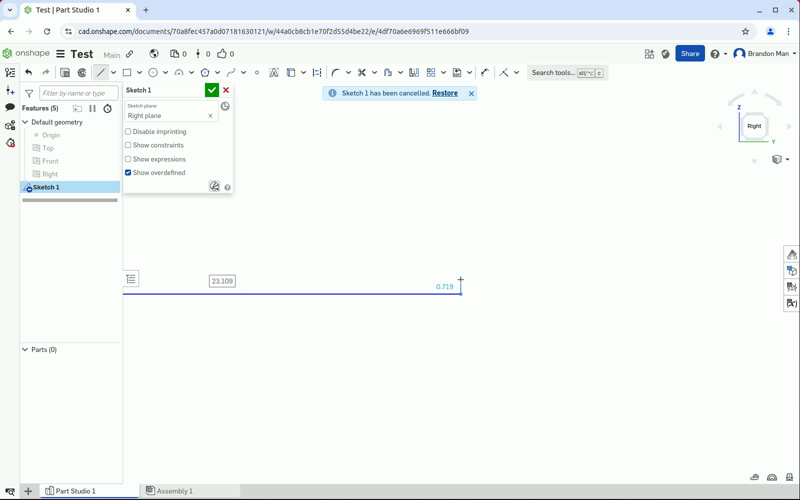
scroll(6)
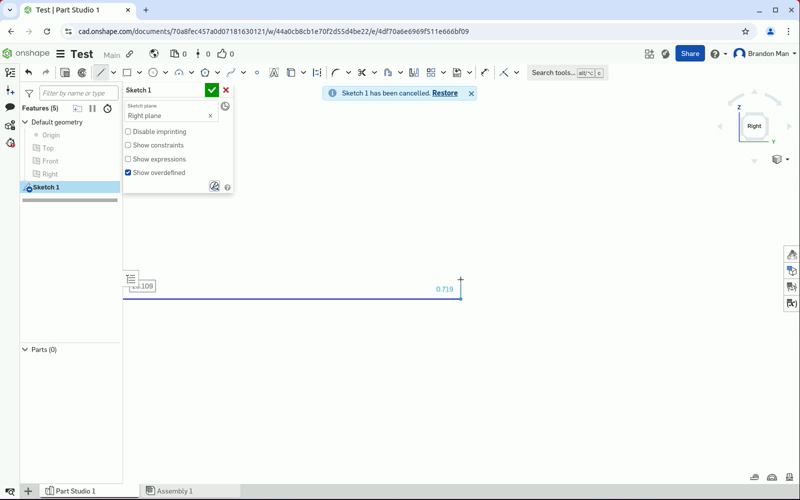
scroll(6)
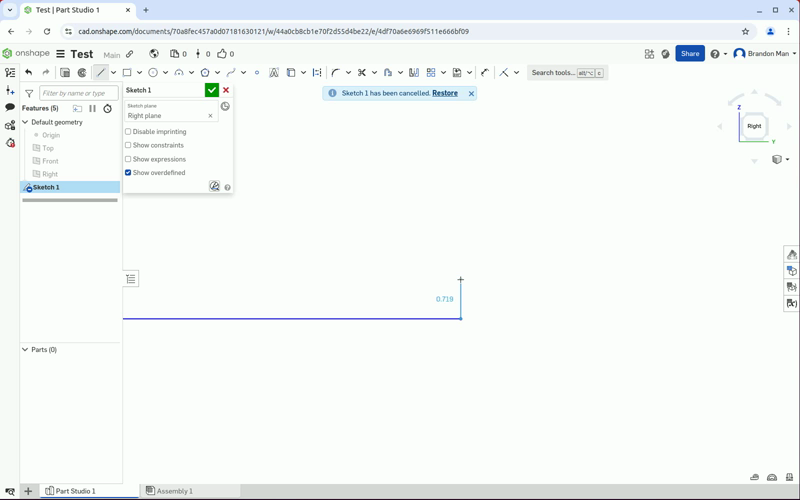
click(460, 279)
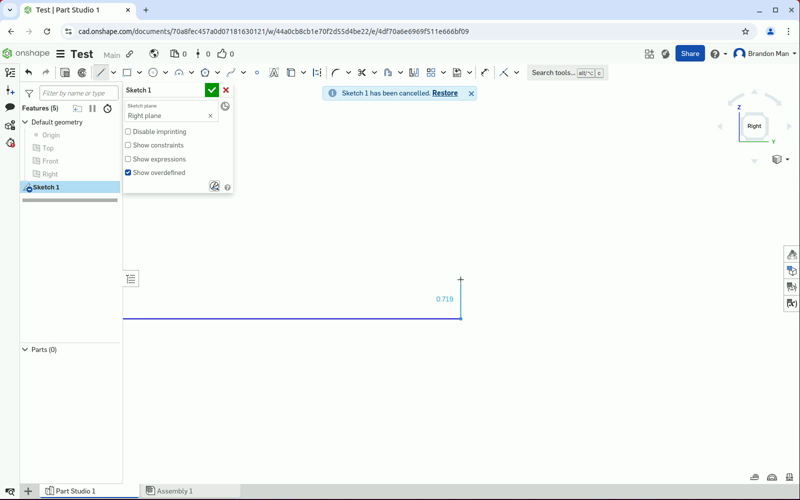
scroll(-6)
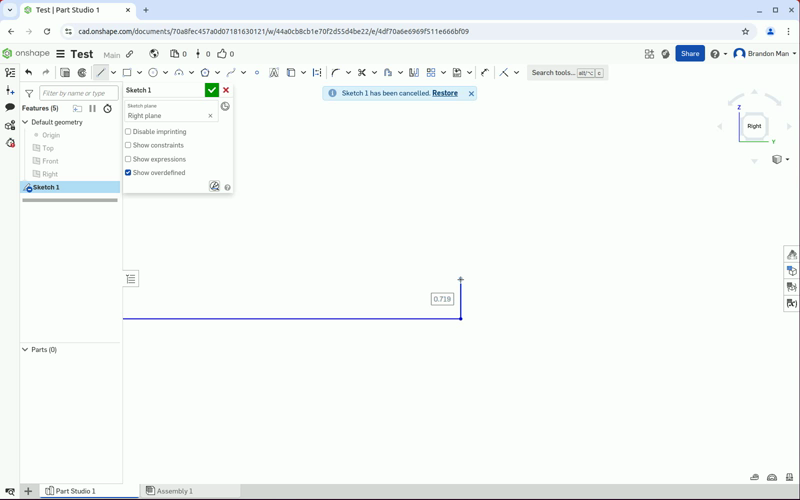
scroll(-6)
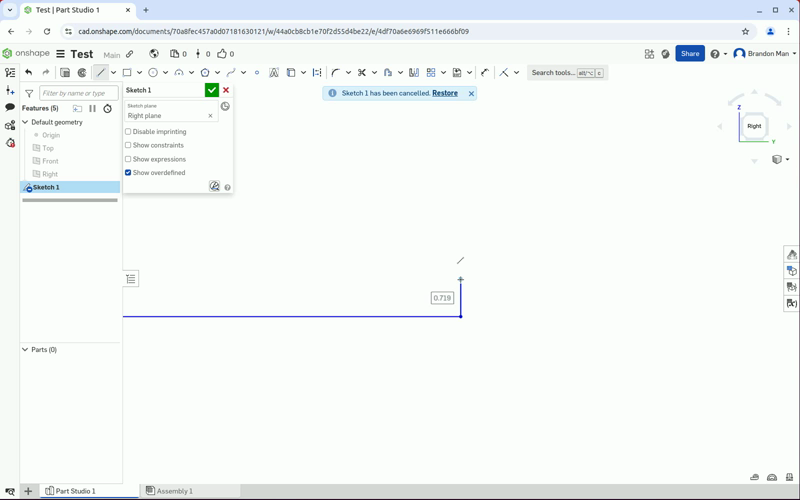
scroll(-6)
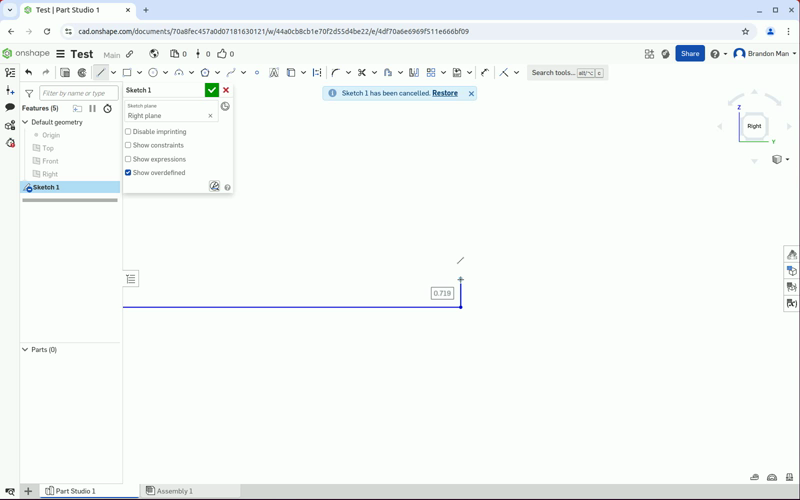
scroll(-6)
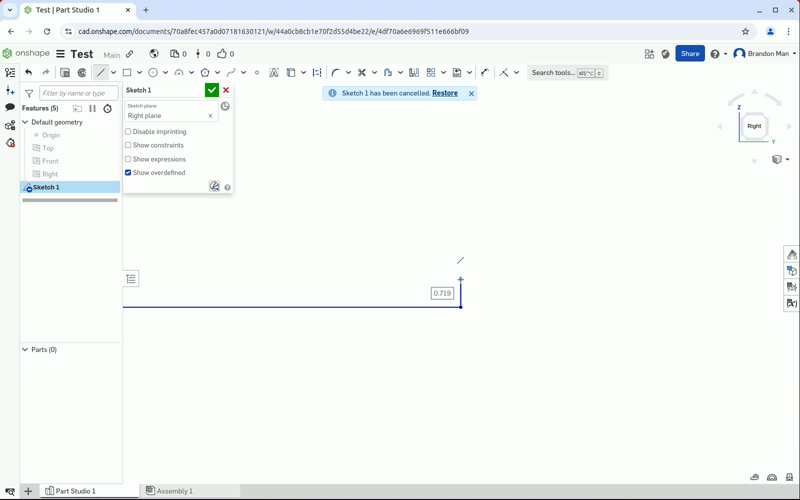
scroll(-6)
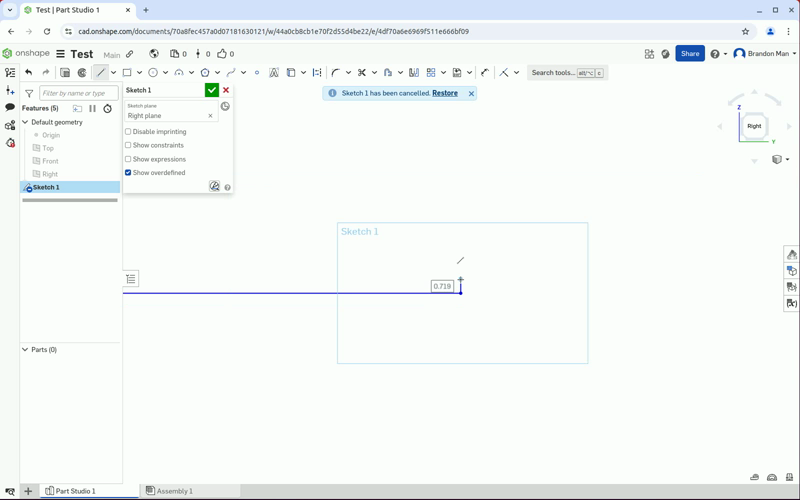
scroll(-6)
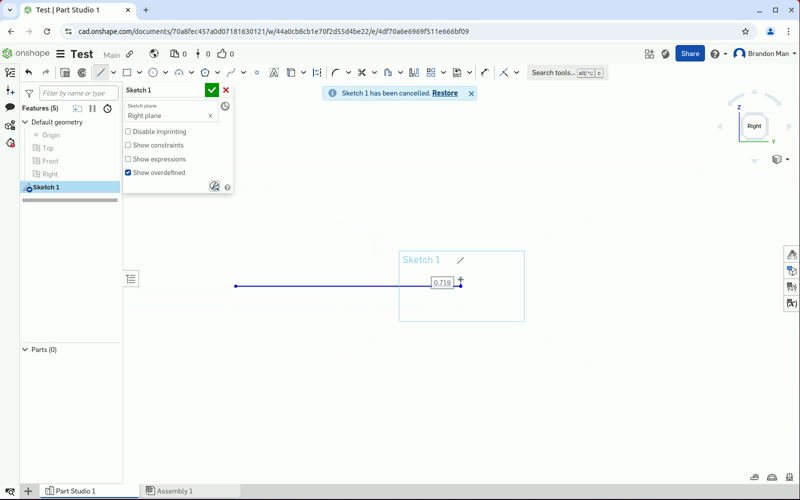
scroll(-6)
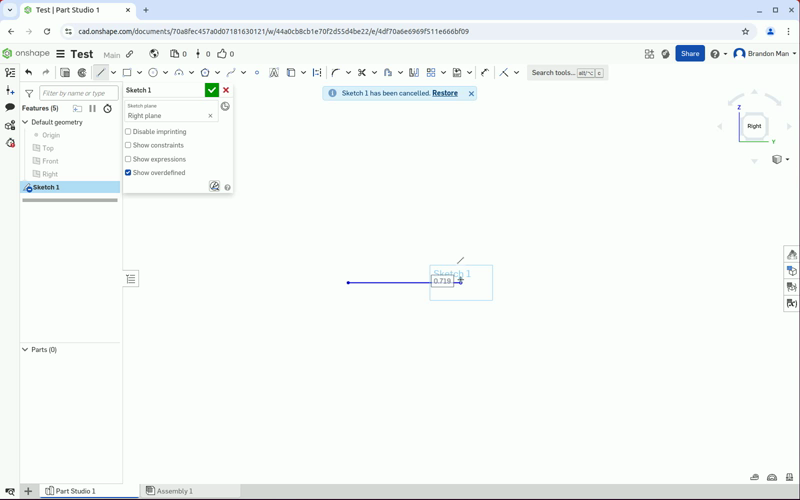
key_up(shift)
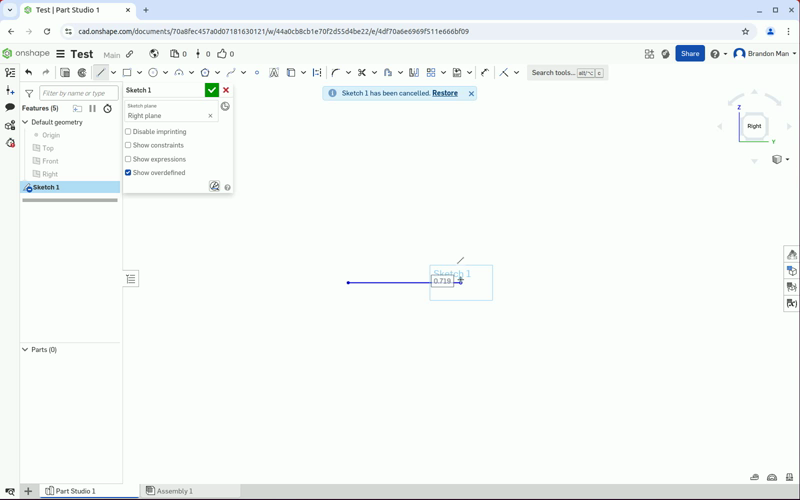
key_down(shift)
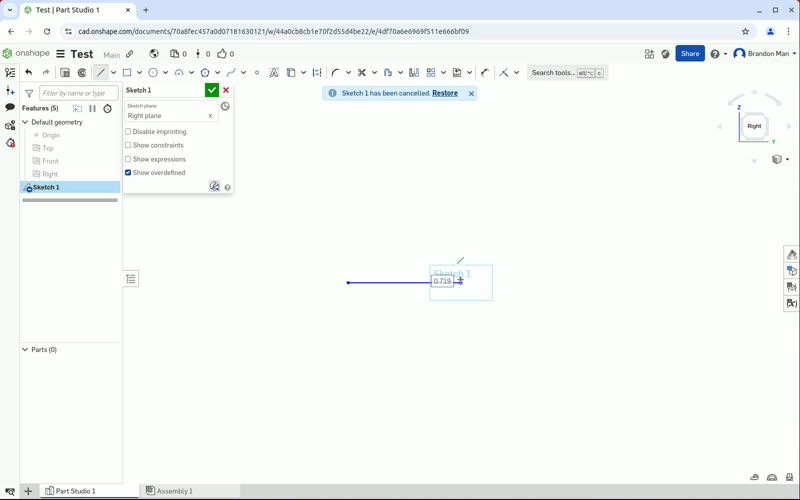
mouse_move(387, 279)
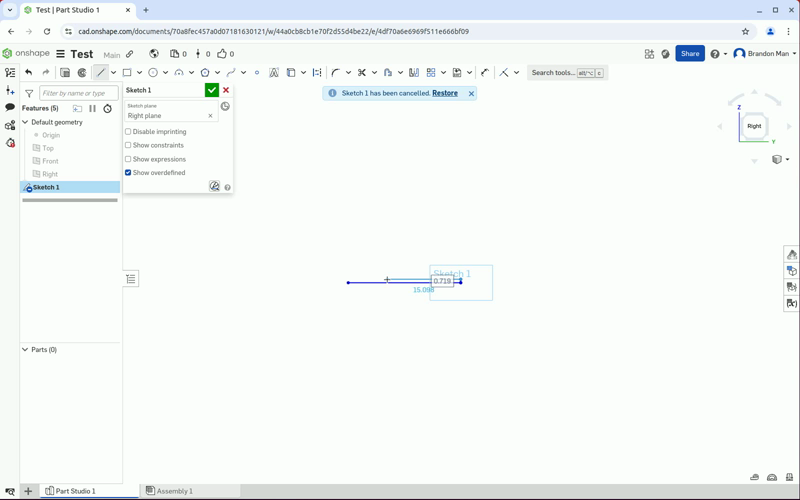
click(387, 279)
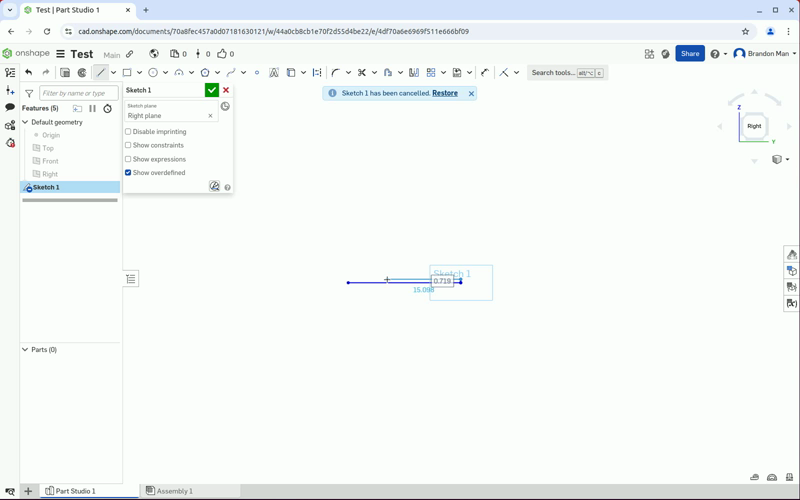
key_up(shift)
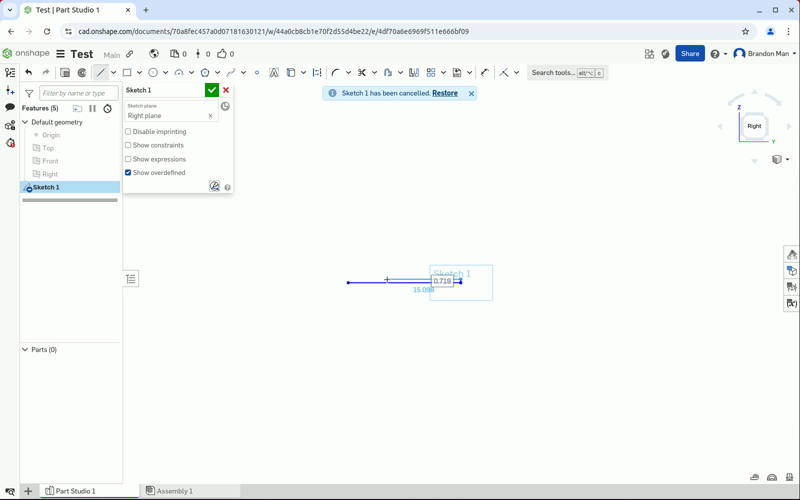
key_down(shift)
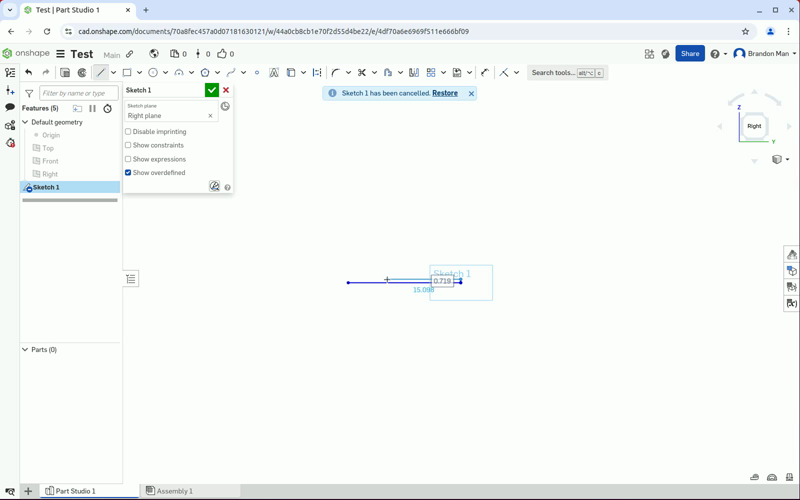
mouse_move(417, 279)
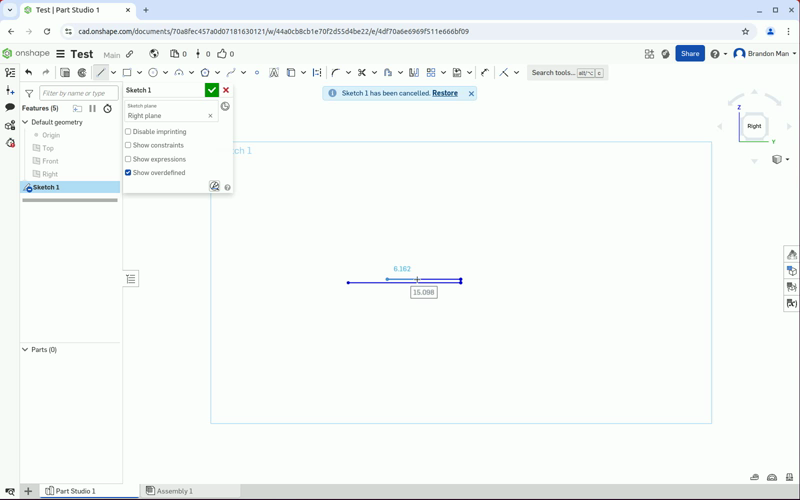
mouse_move(387, 272)
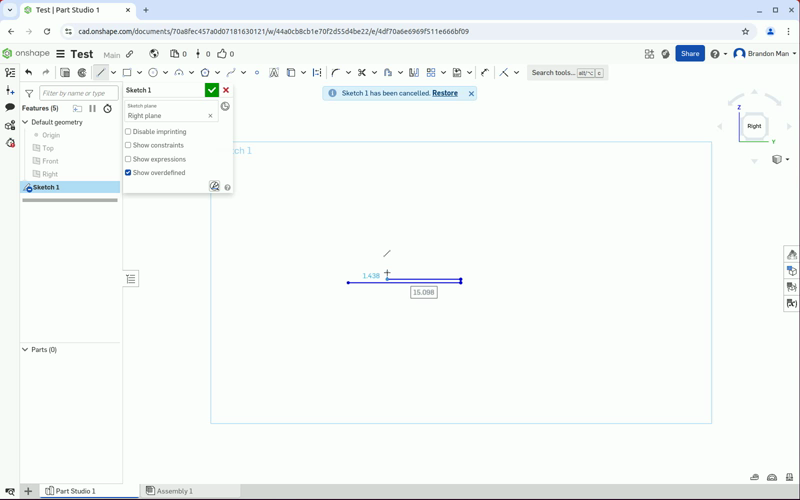
scroll(6)
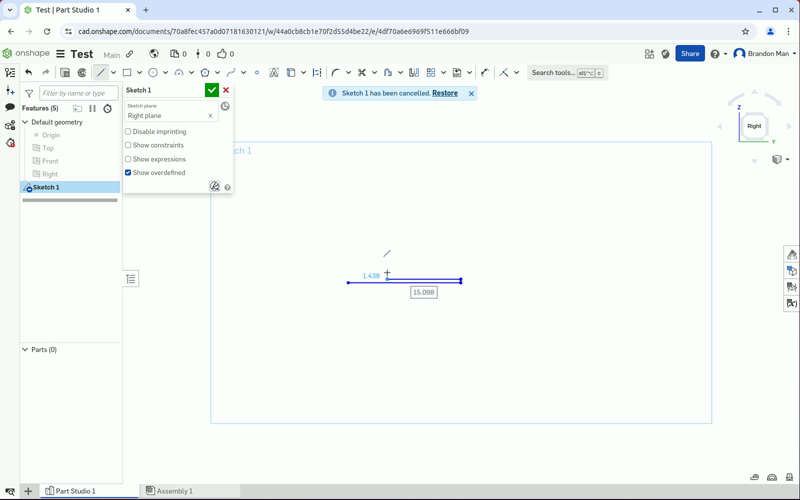
scroll(6)
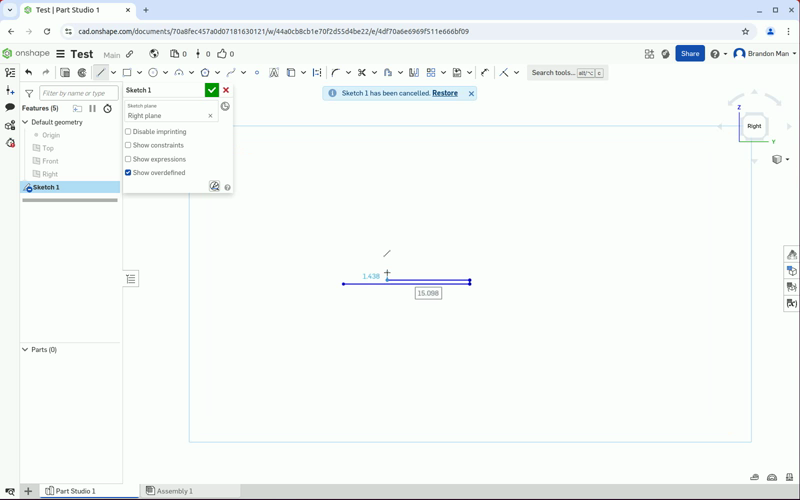
scroll(6)
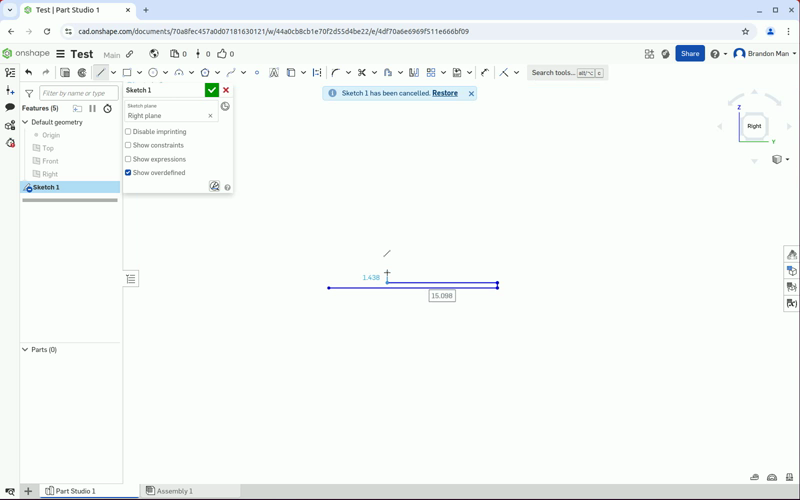
scroll(6)
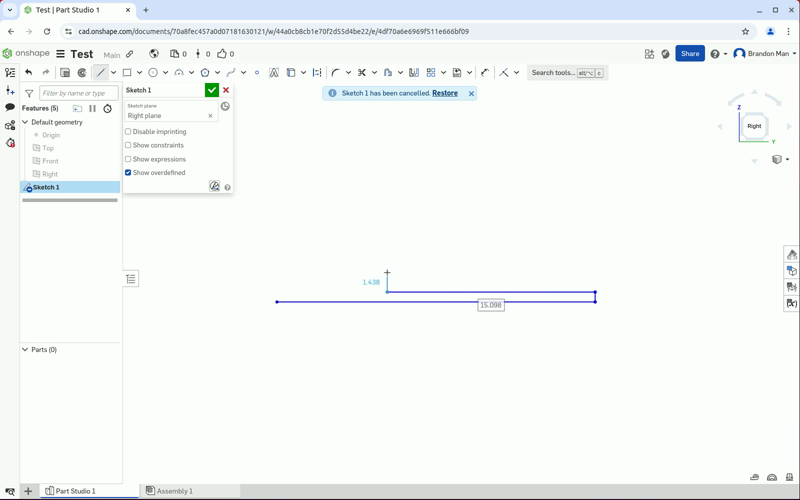
scroll(6)
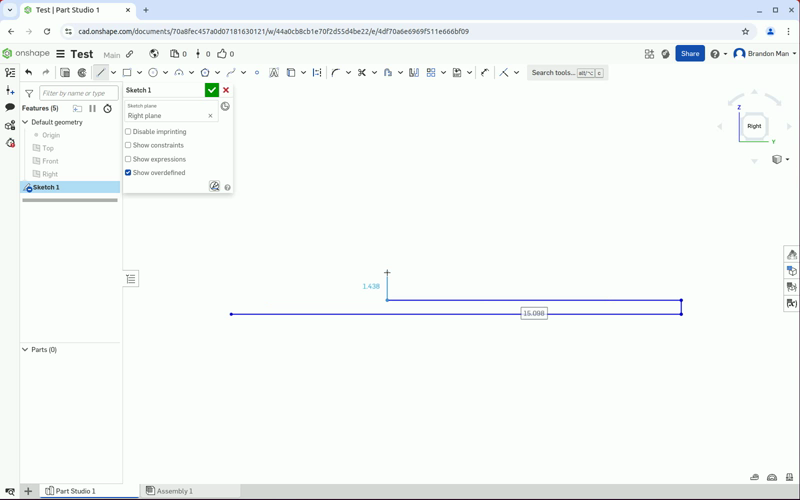
scroll(6)
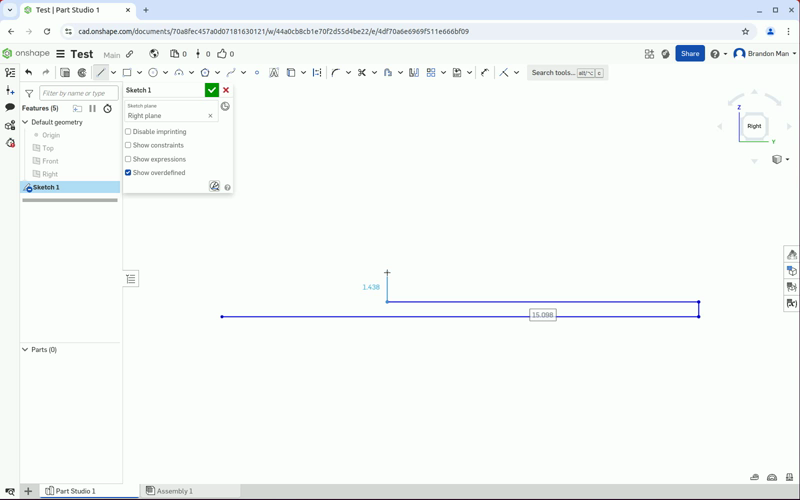
scroll(6)
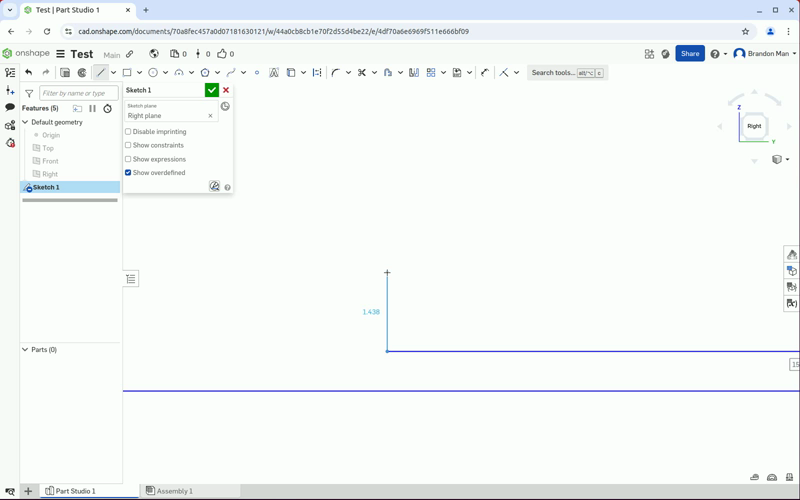
click(387, 272)
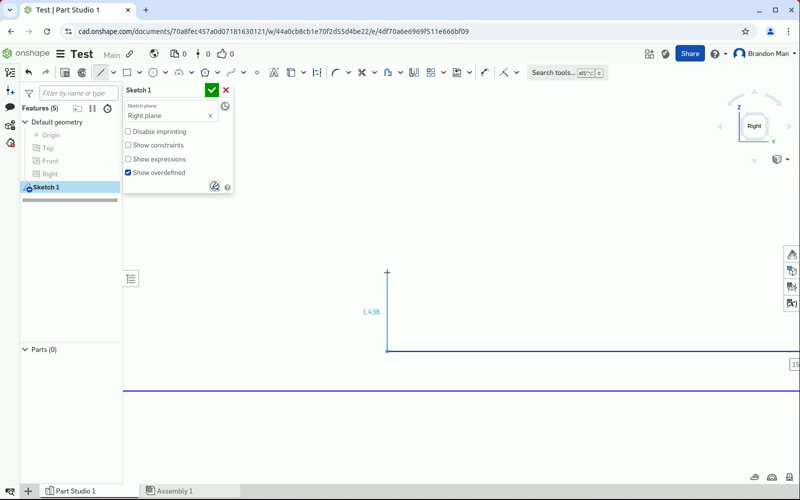
scroll(-6)
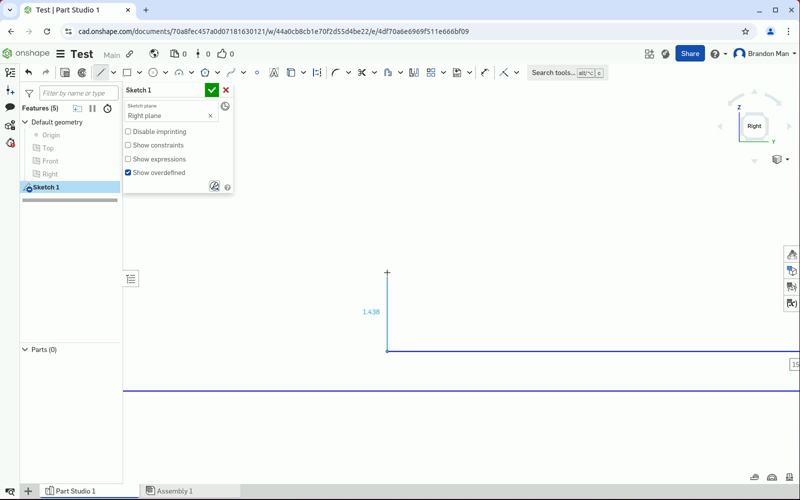
scroll(-6)
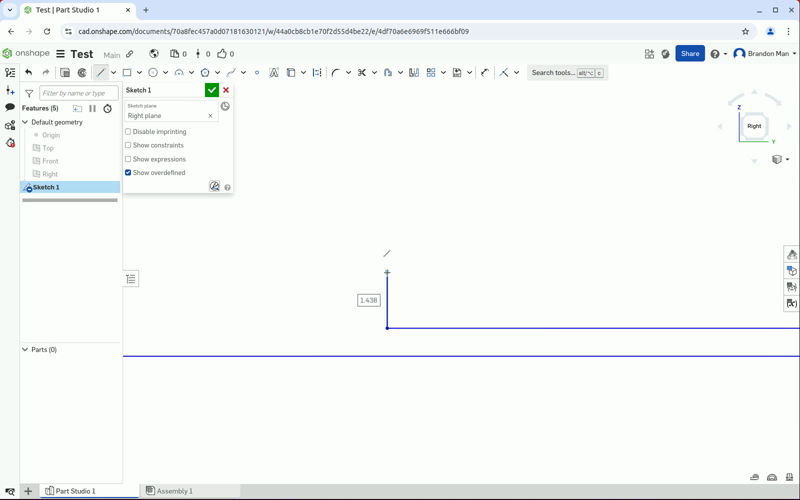
scroll(-6)
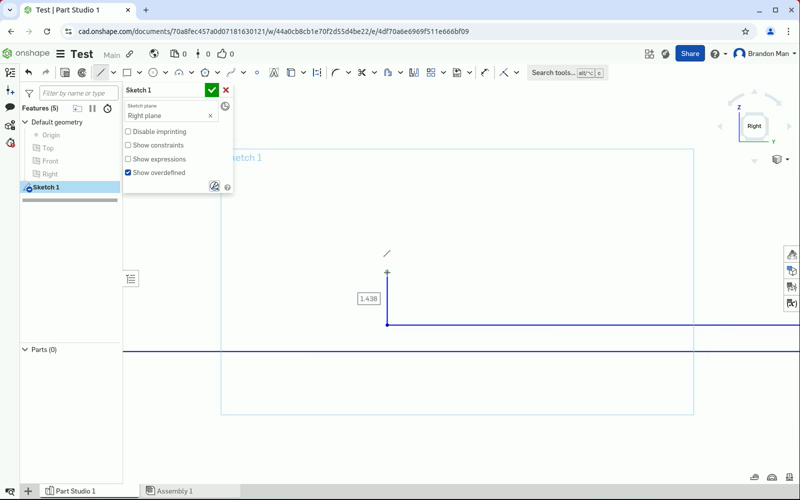
scroll(-6)
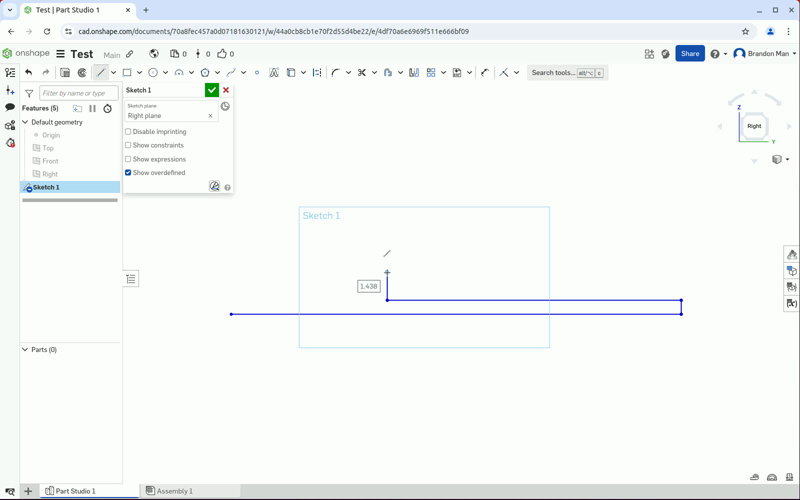
scroll(-6)
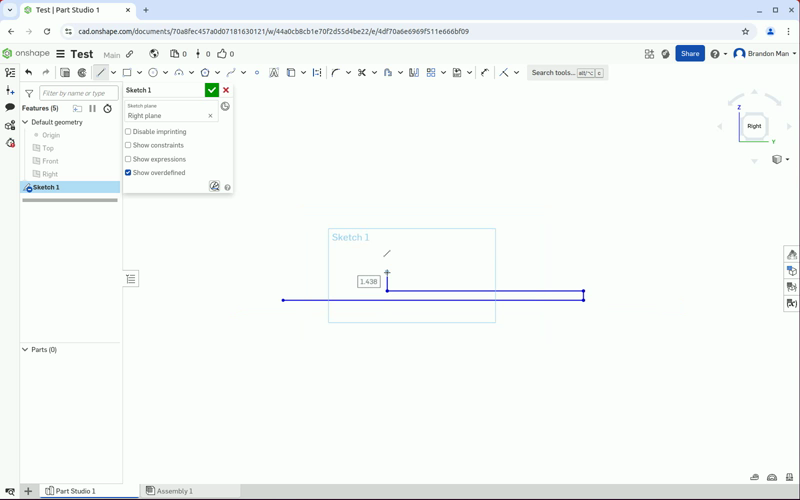
scroll(-6)
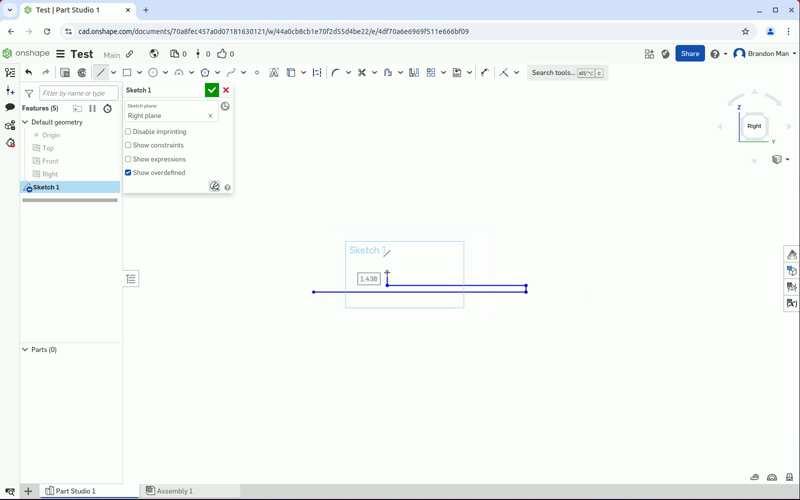
scroll(-6)
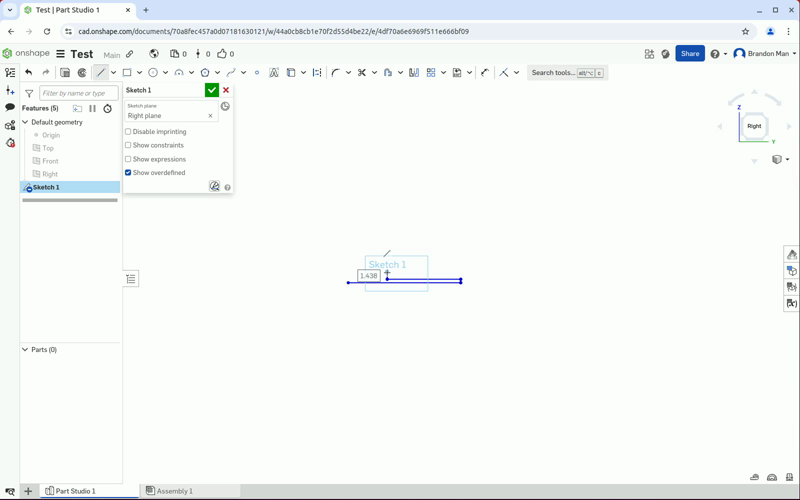
key_up(shift)
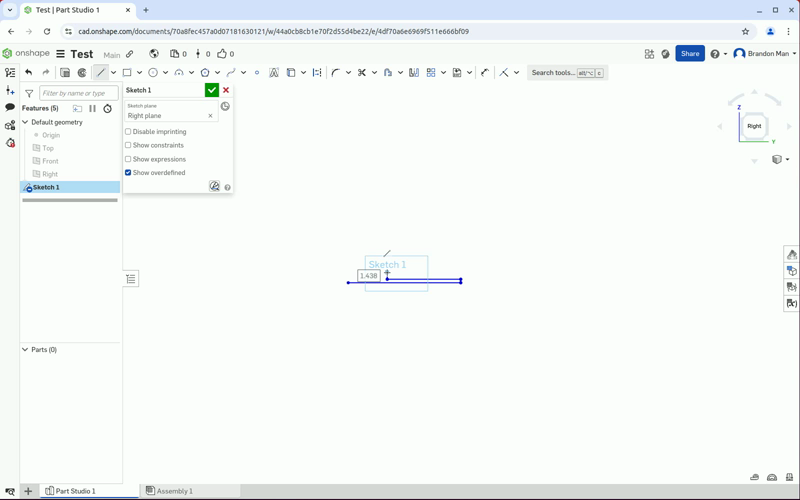
key_down(shift)
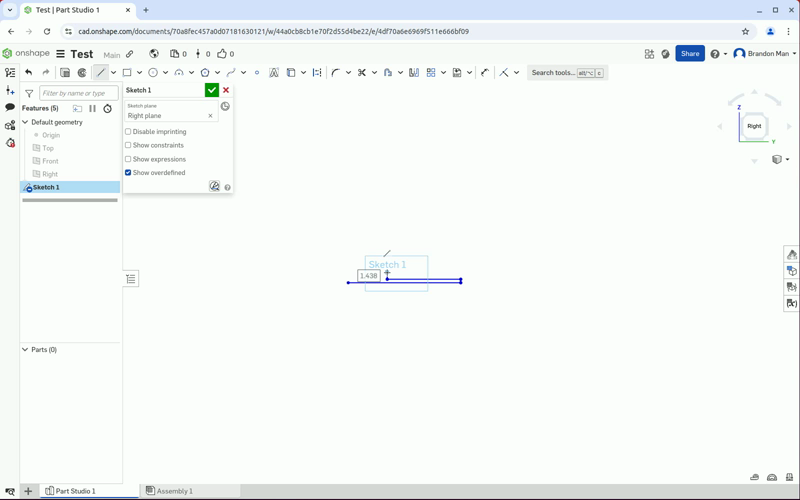
mouse_move(417, 272)
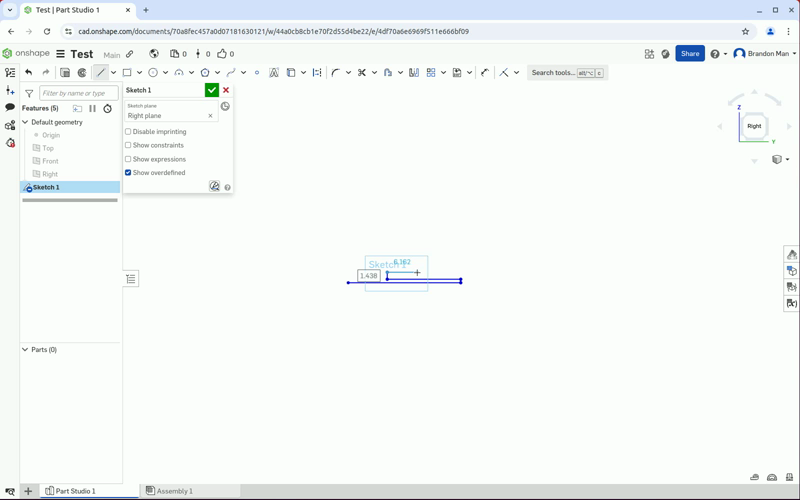
mouse_move(348, 281)
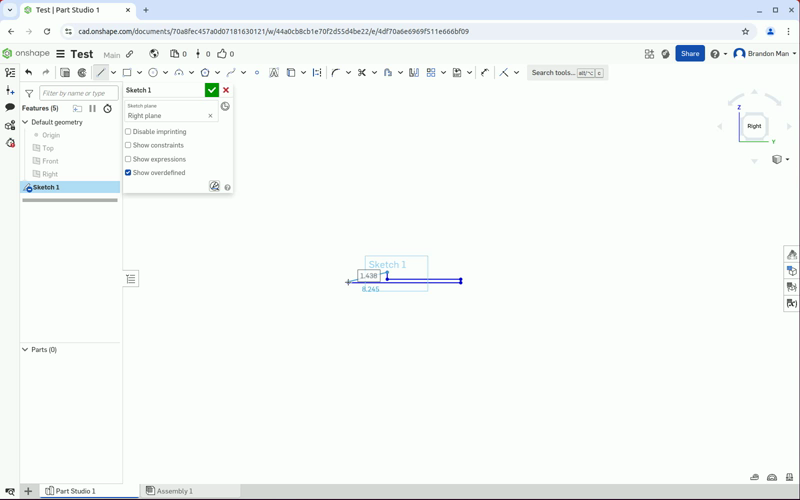
scroll(6)
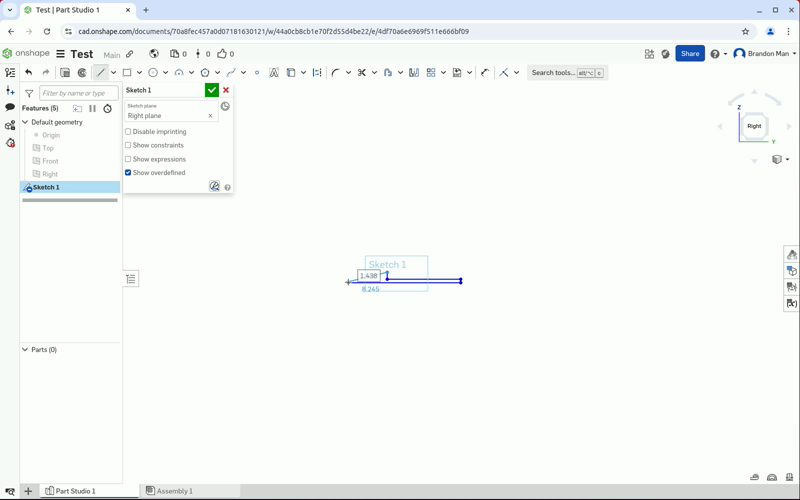
scroll(6)
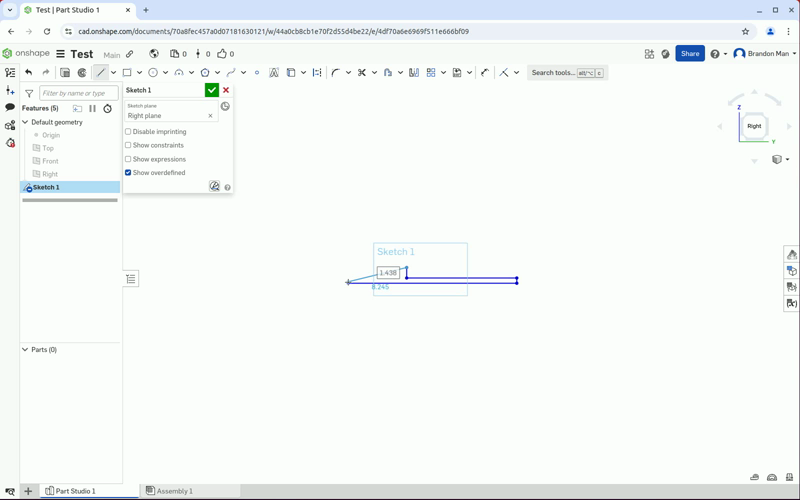
scroll(6)
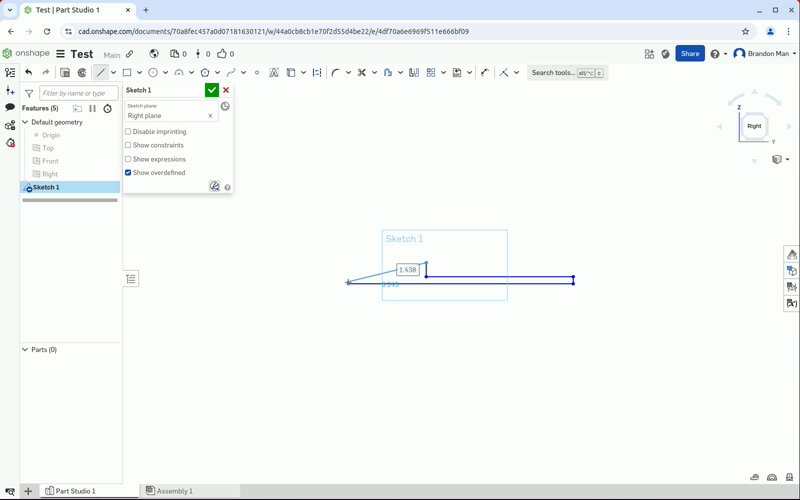
scroll(6)
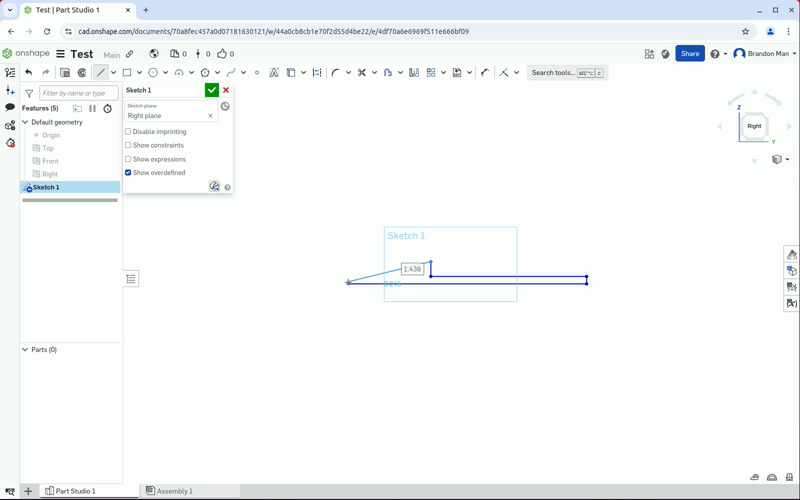
scroll(6)
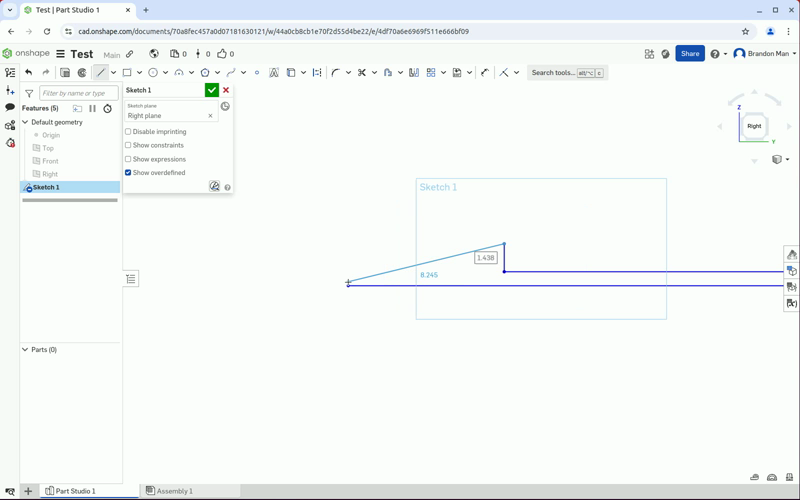
scroll(6)
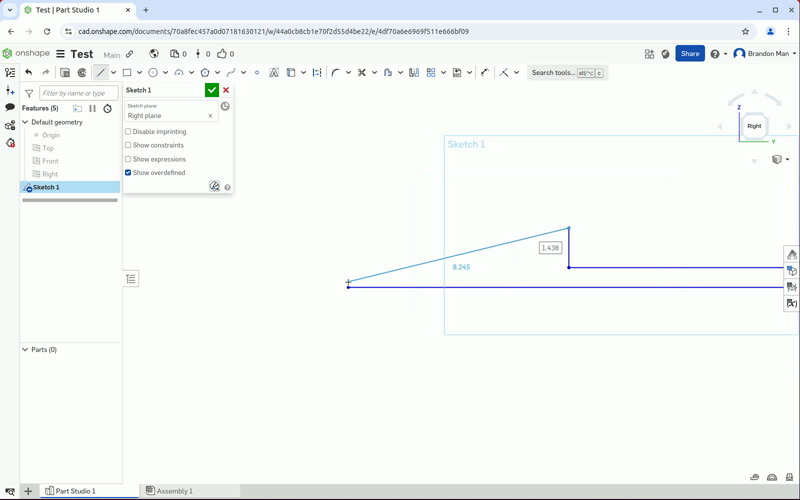
scroll(6)
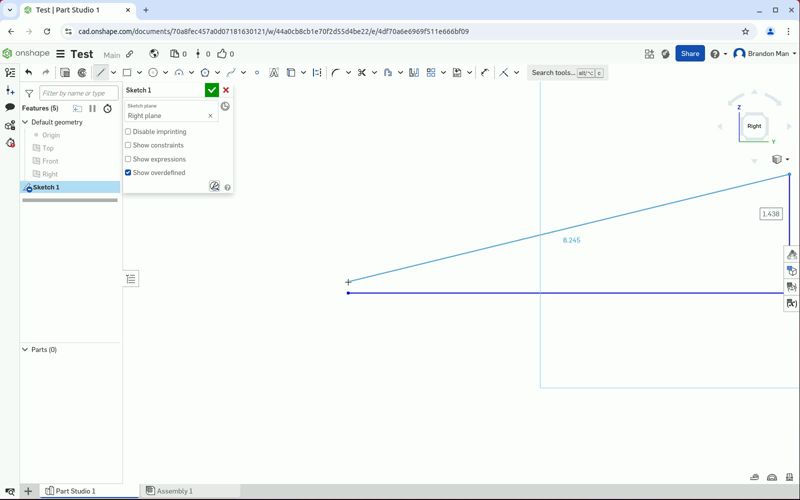
click(348, 281)
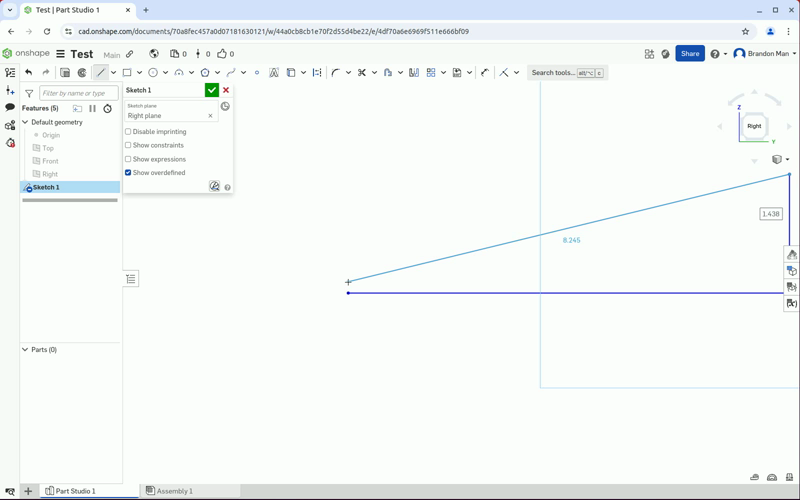
scroll(-6)
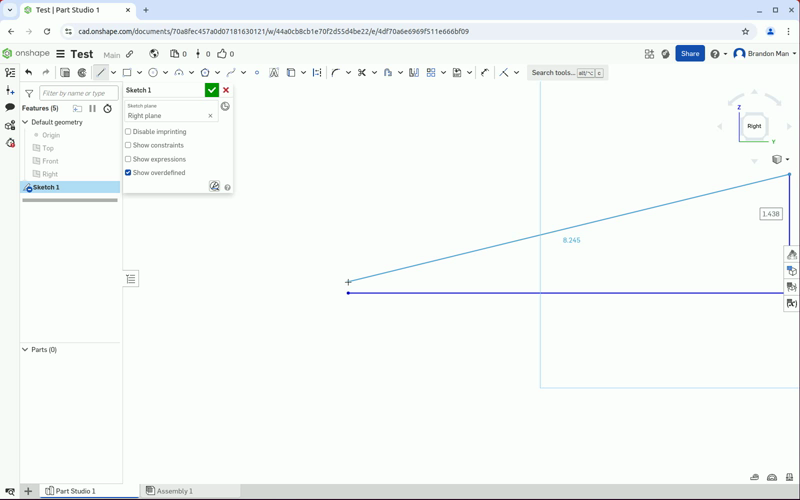
scroll(-6)
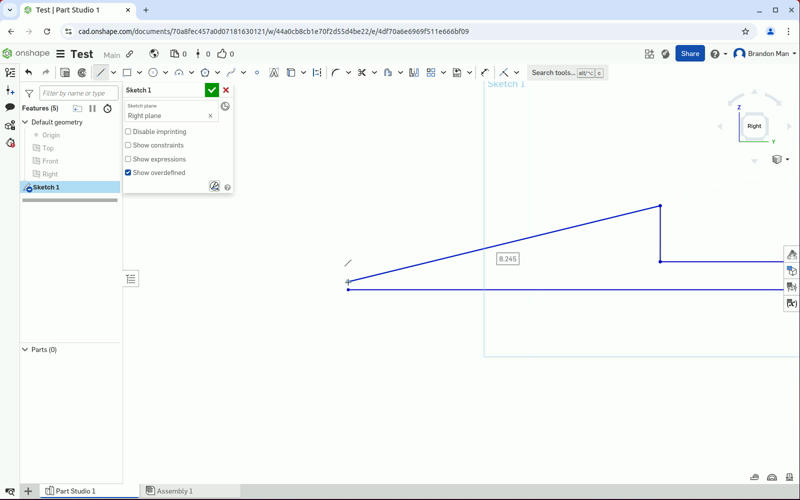
scroll(-6)
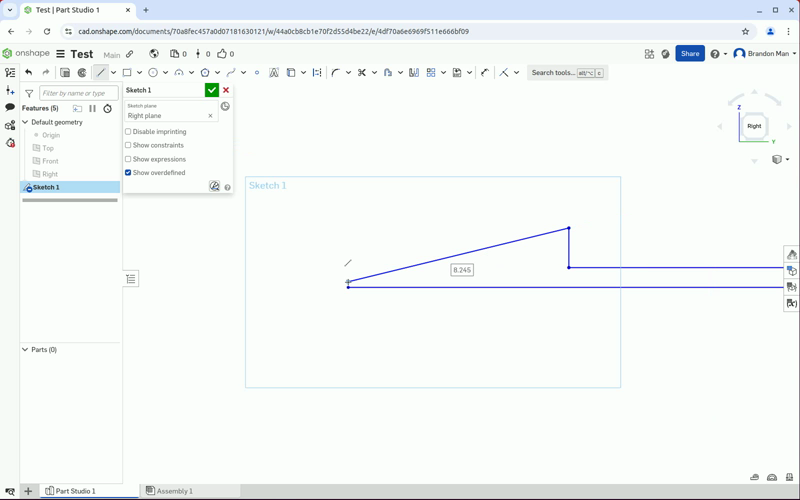
scroll(-6)
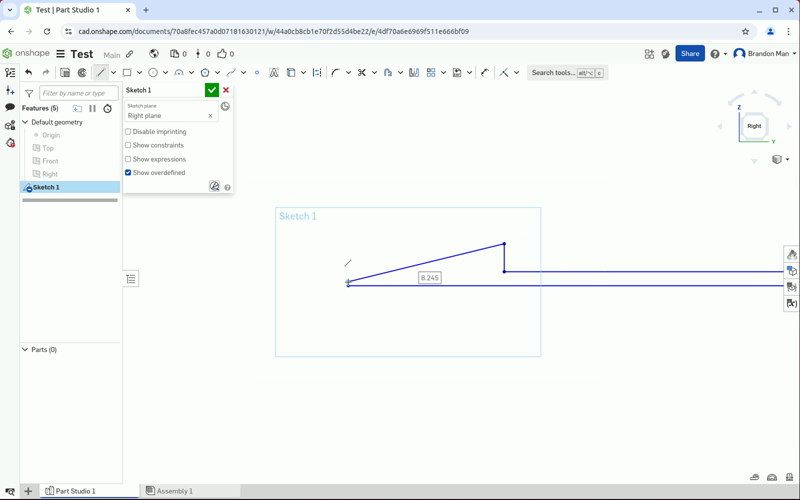
scroll(-6)
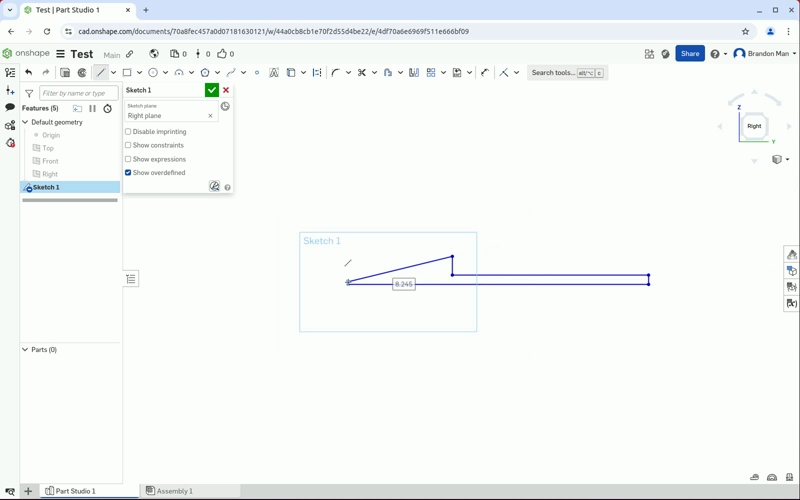
scroll(-6)
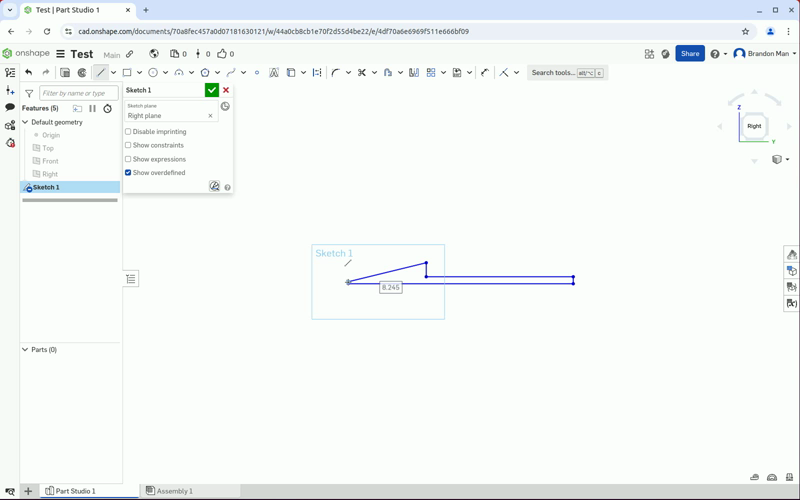
scroll(-6)
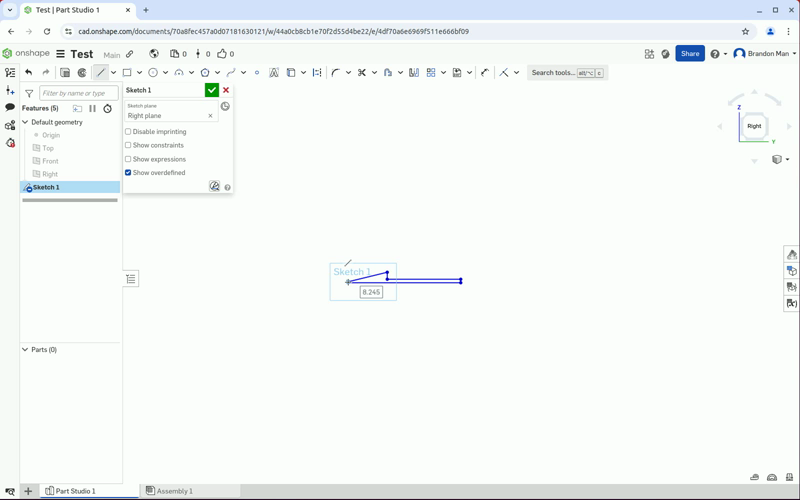
key_up(shift)
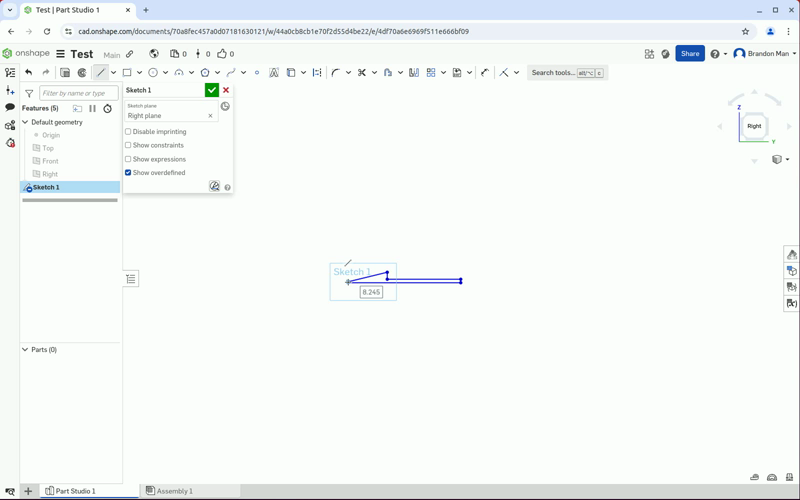
mouse_move(378, 281)
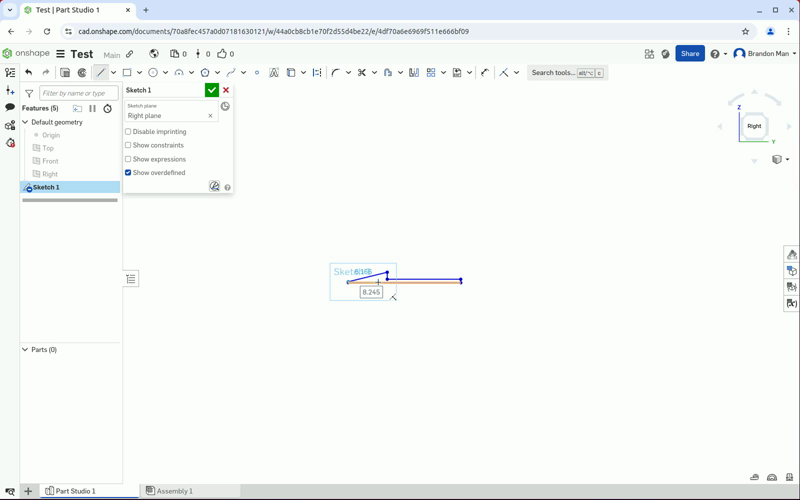
key_down(shift)
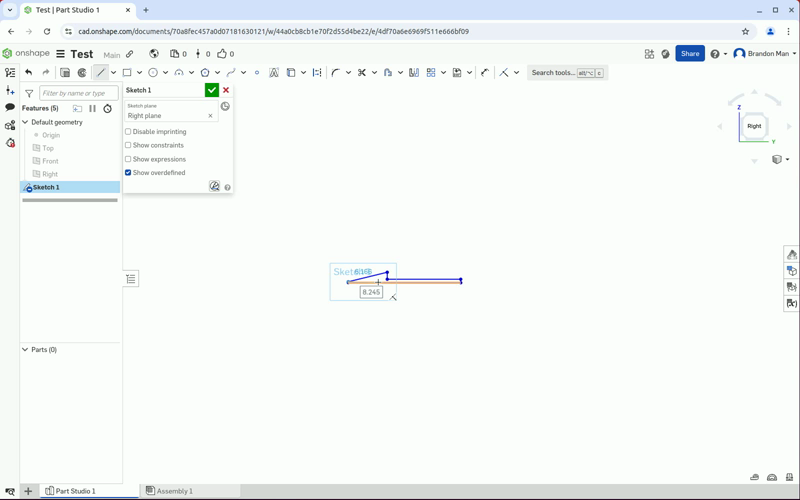
mouse_move(348, 282)
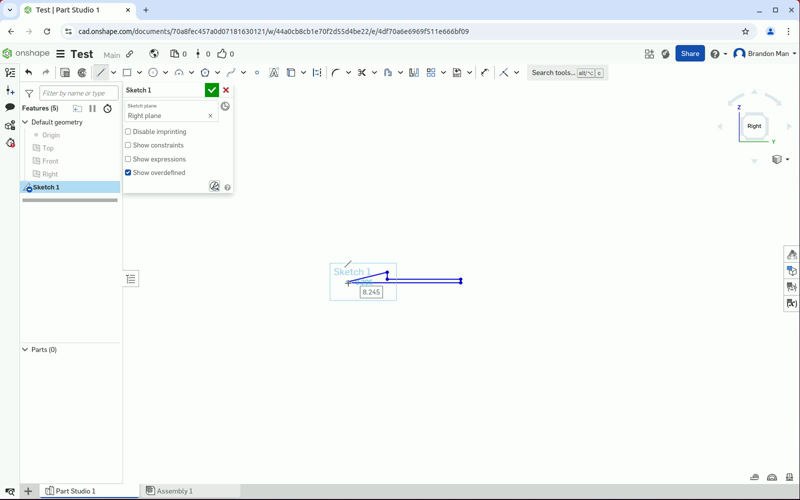
scroll(6)
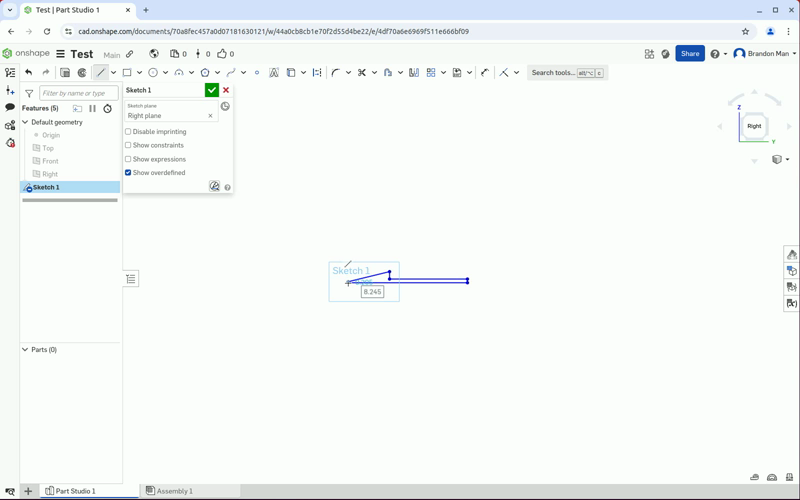
scroll(6)
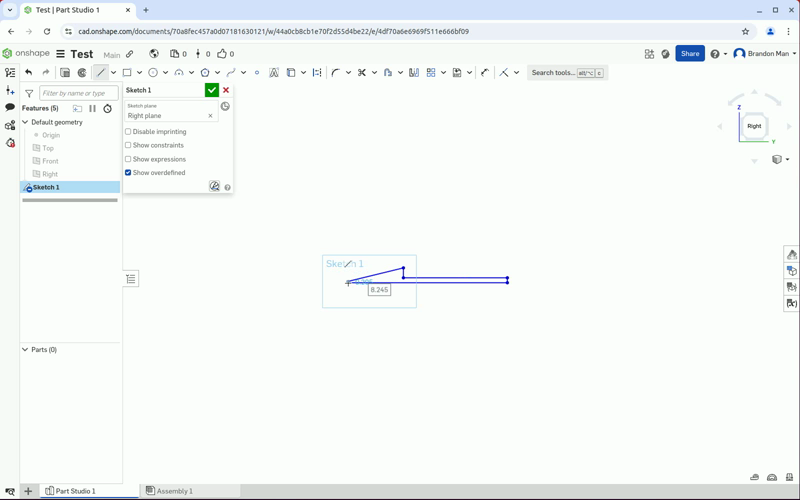
scroll(6)
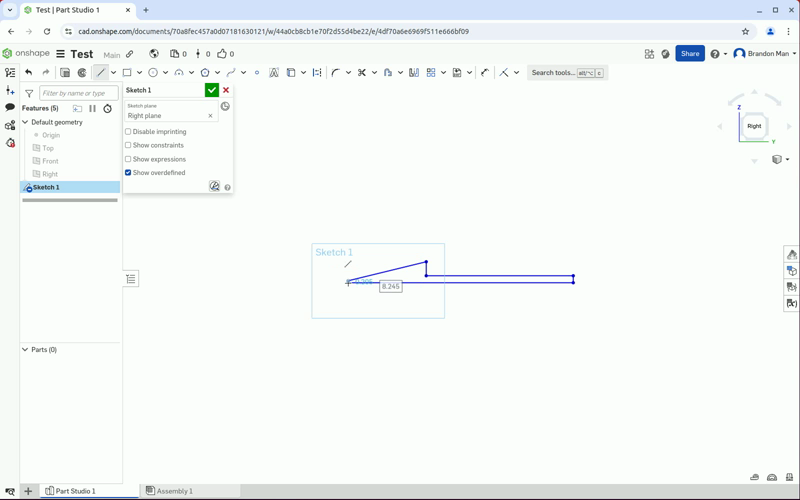
scroll(6)
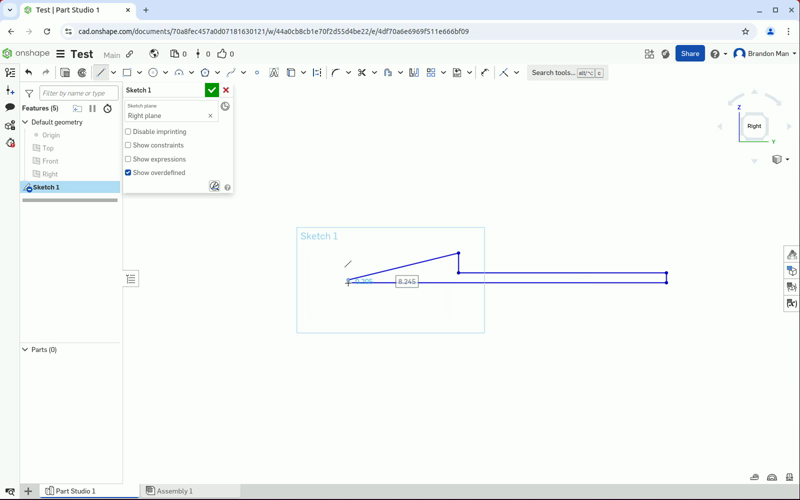
scroll(6)
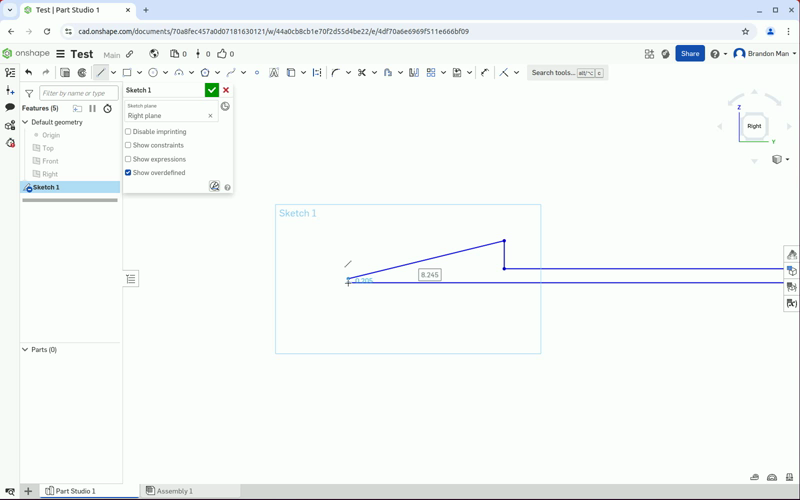
scroll(6)
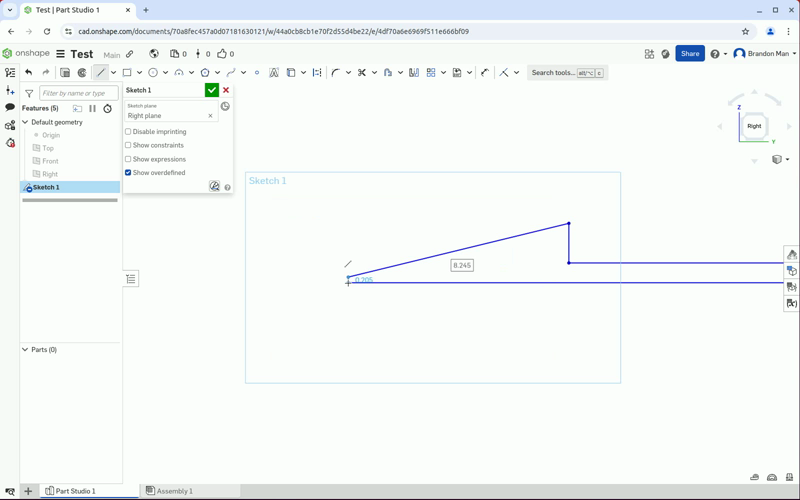
scroll(6)
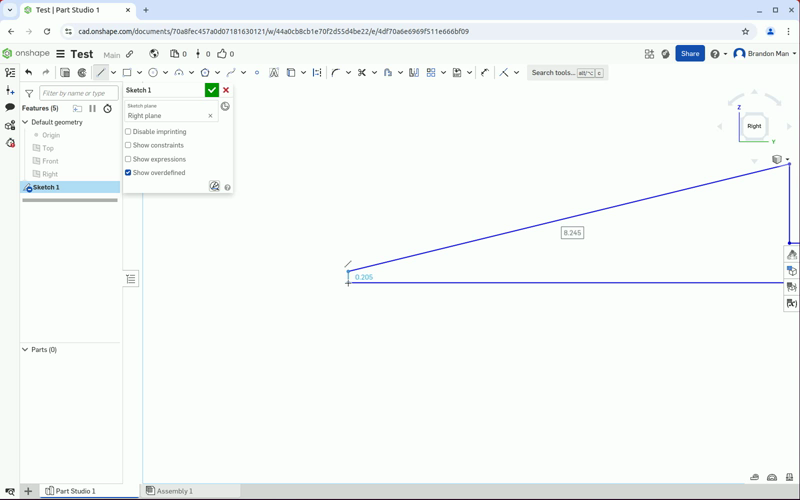
key_up(shift)
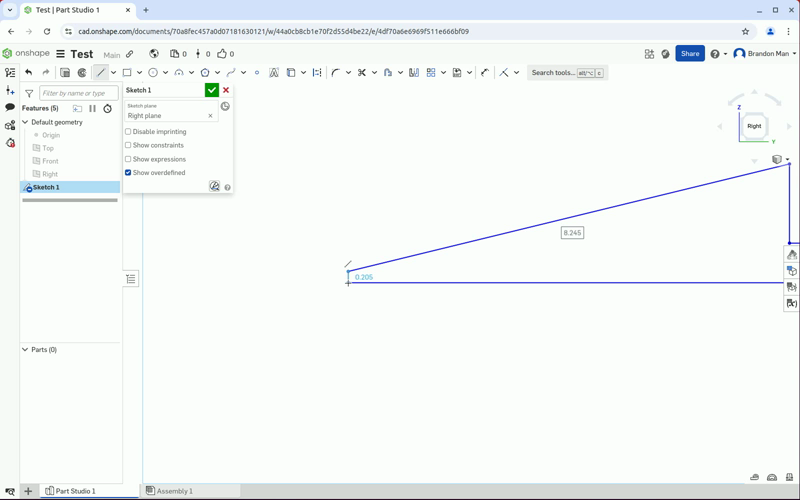
click(348, 282)
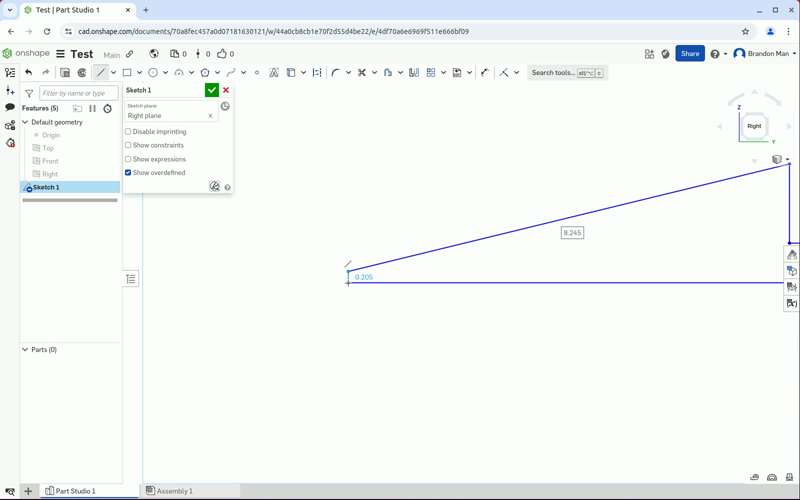
scroll(-6)
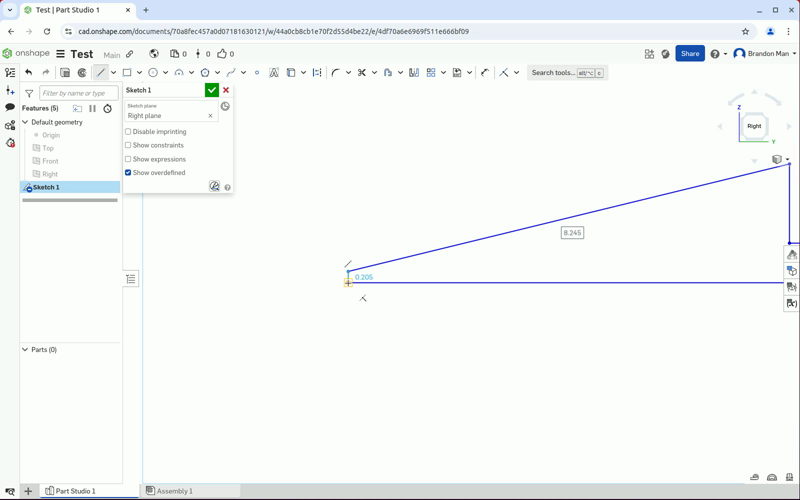
scroll(-6)
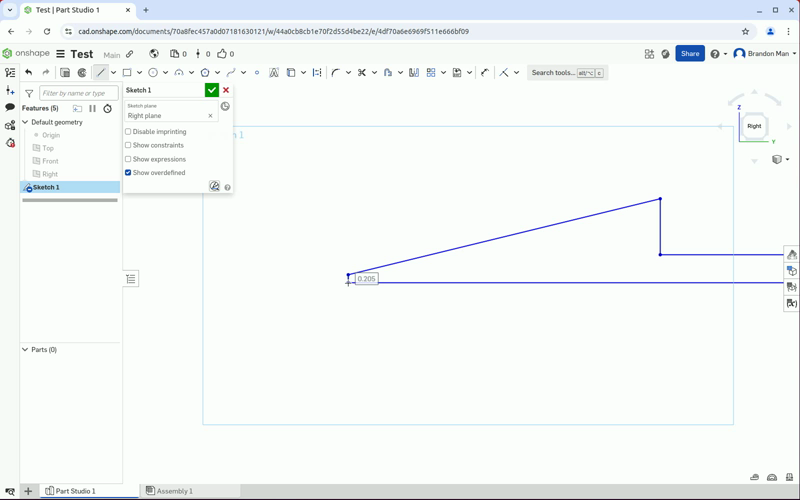
scroll(-6)
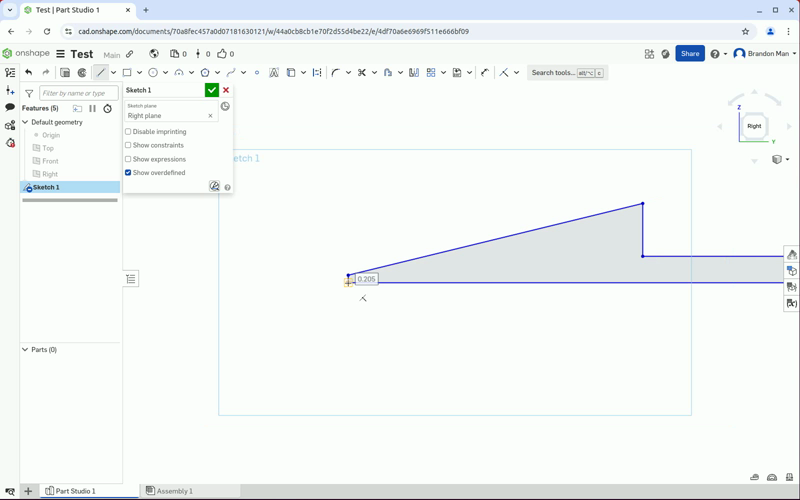
scroll(-6)
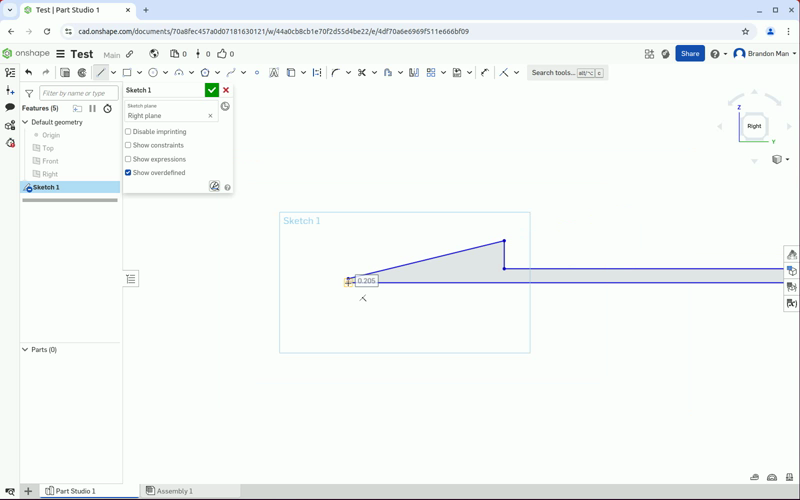
scroll(-6)
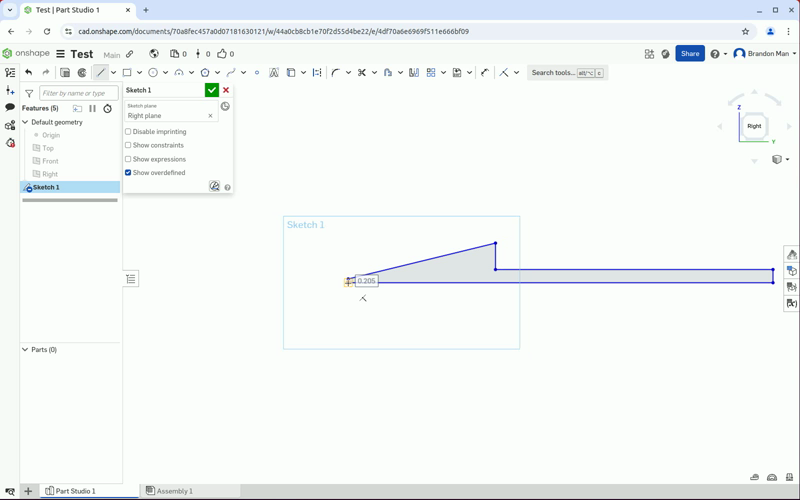
scroll(-6)
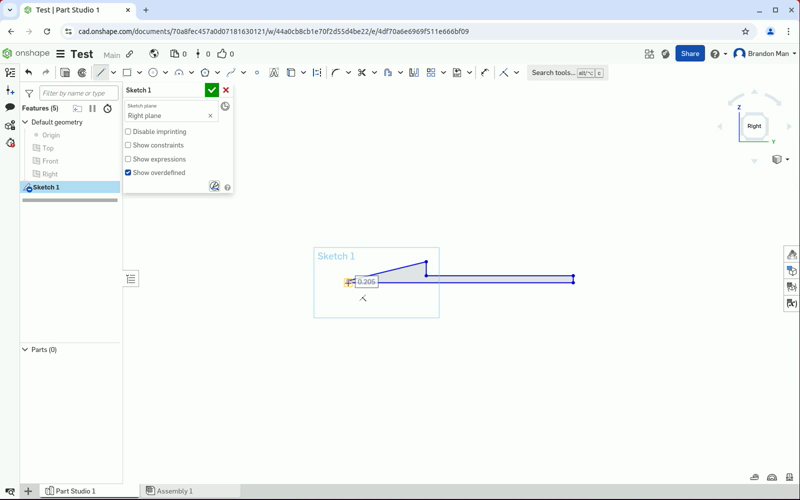
scroll(-6)
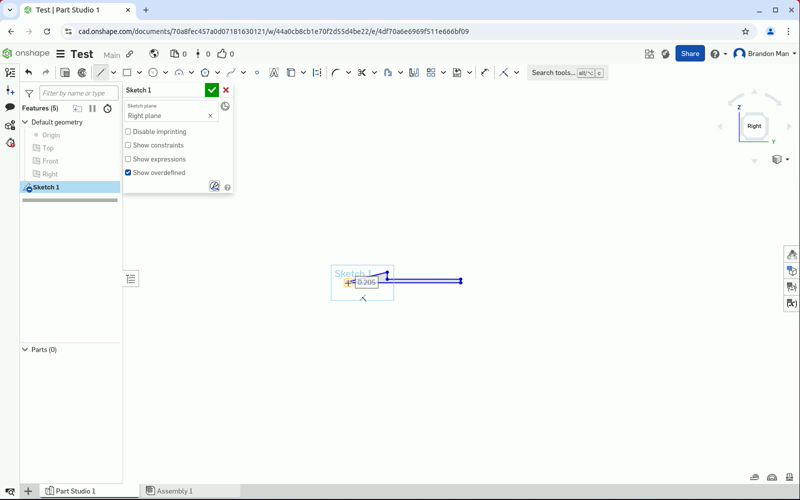
key(esc)
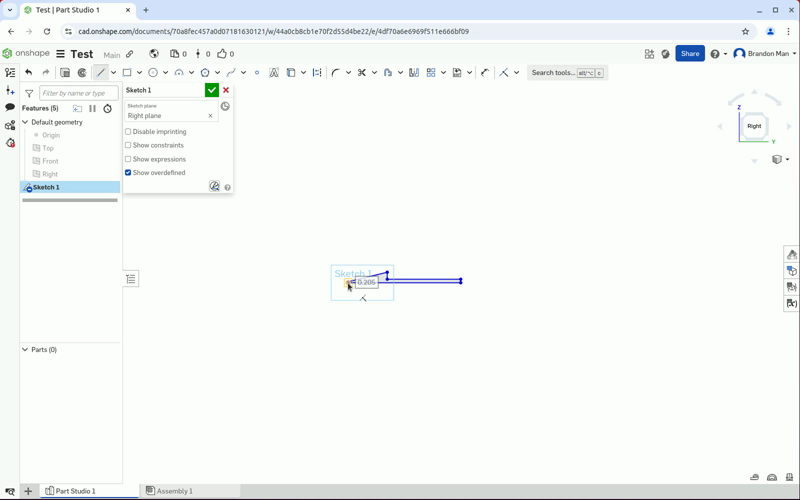
mouse_move(384, 275)
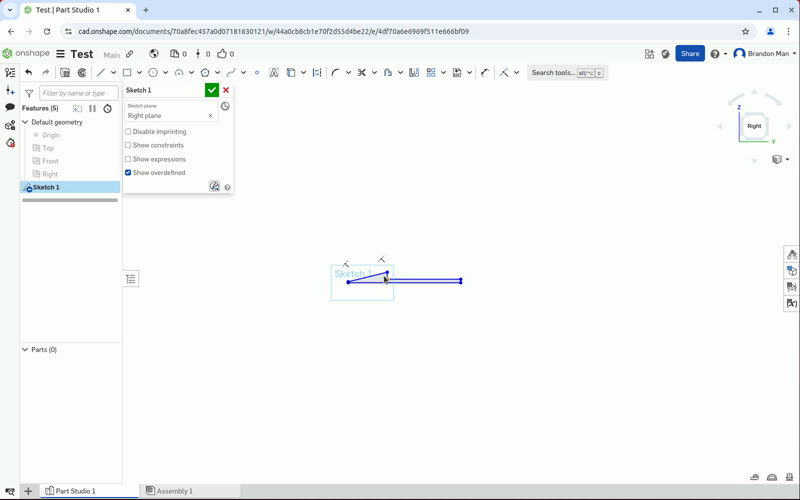
scroll(6)
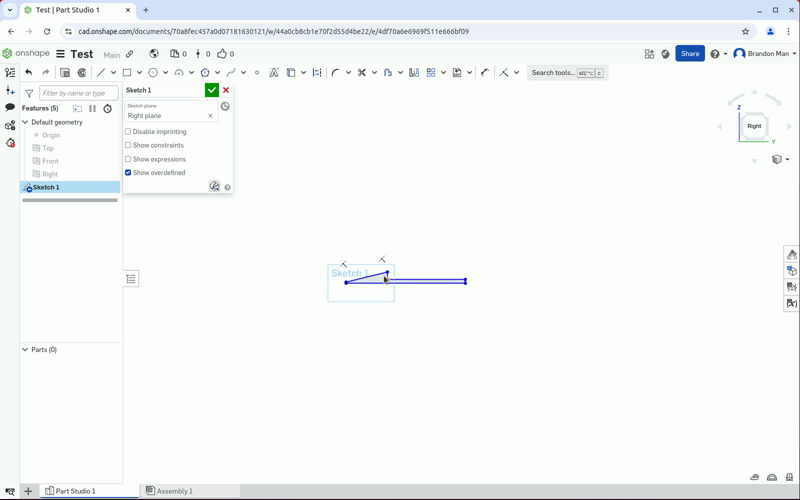
scroll(6)
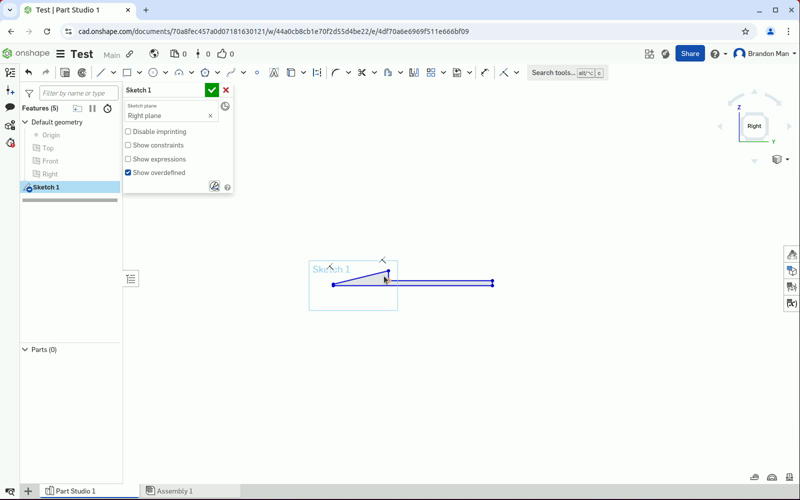
scroll(6)
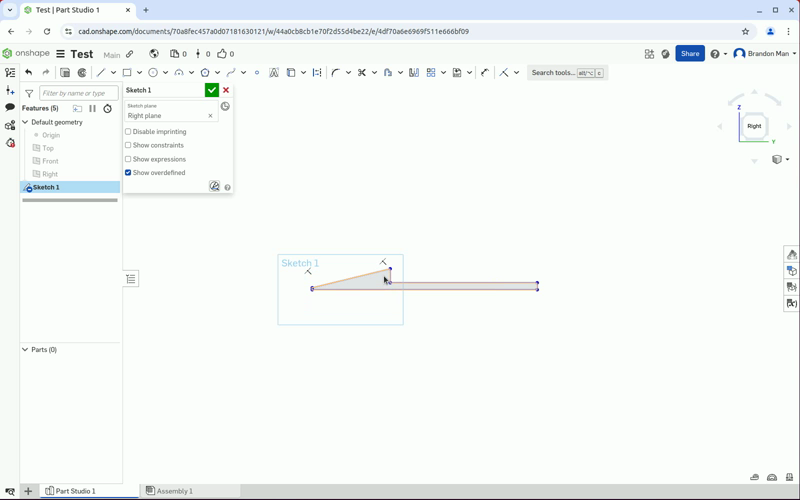
scroll(6)
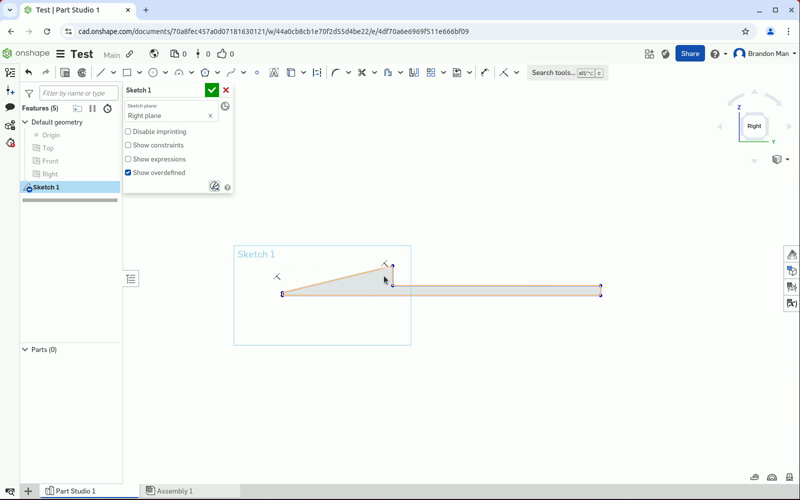
scroll(6)
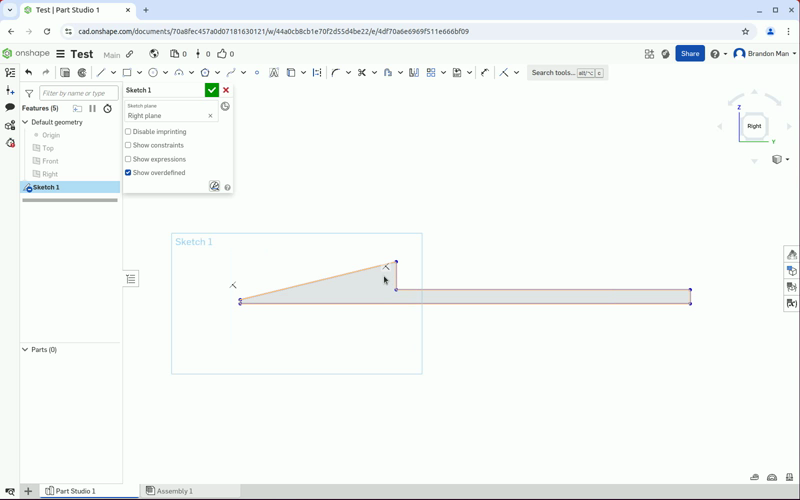
scroll(6)
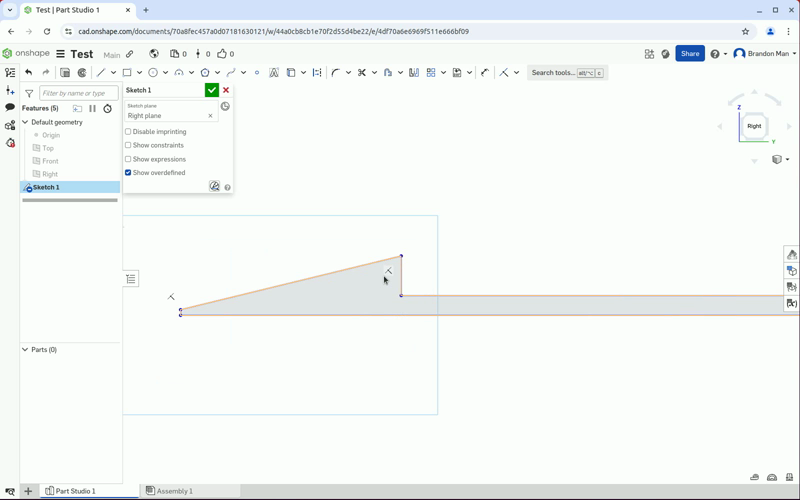
scroll(6)
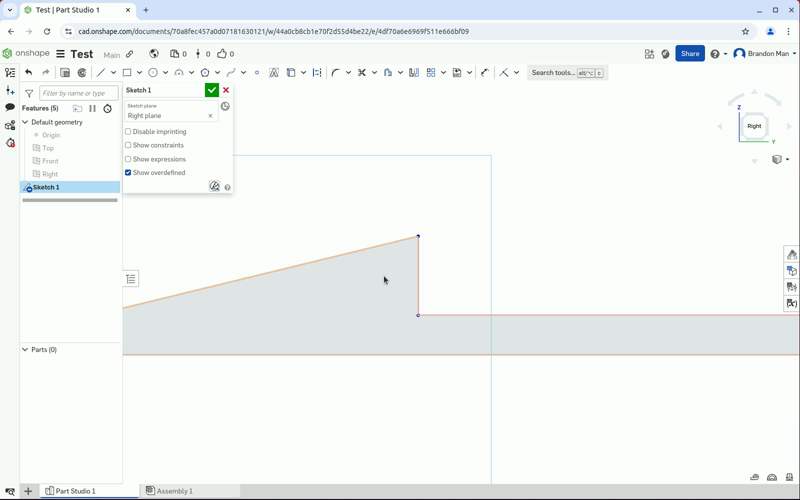
click(384, 275)
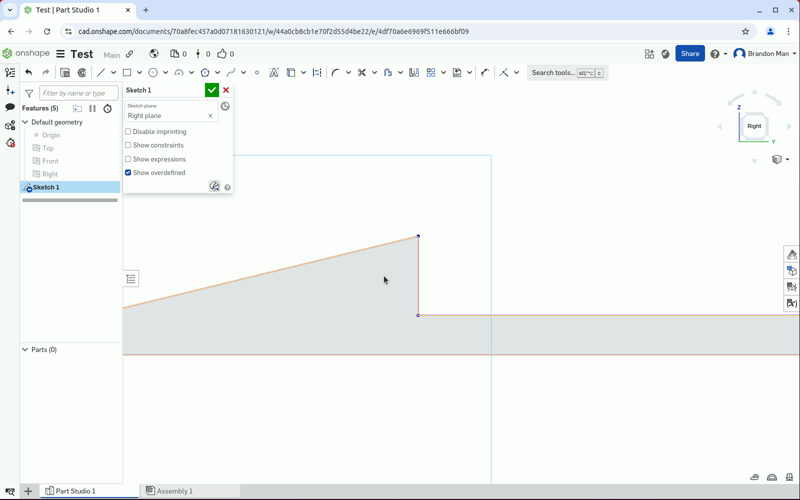
scroll(-6)
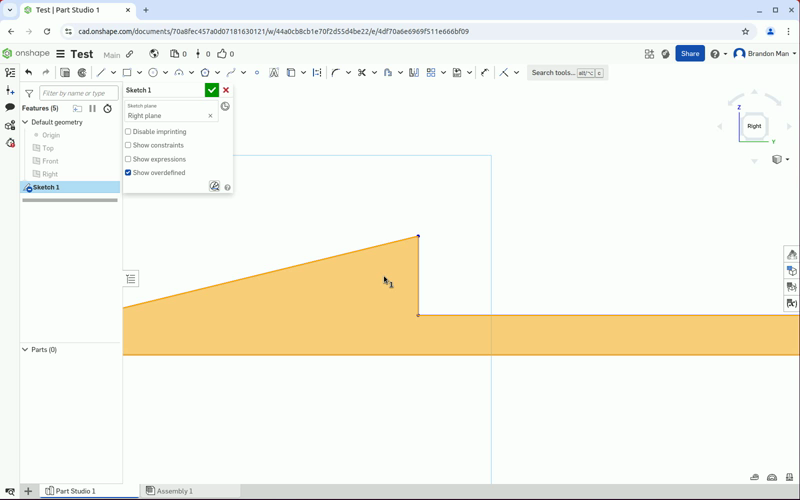
scroll(-6)
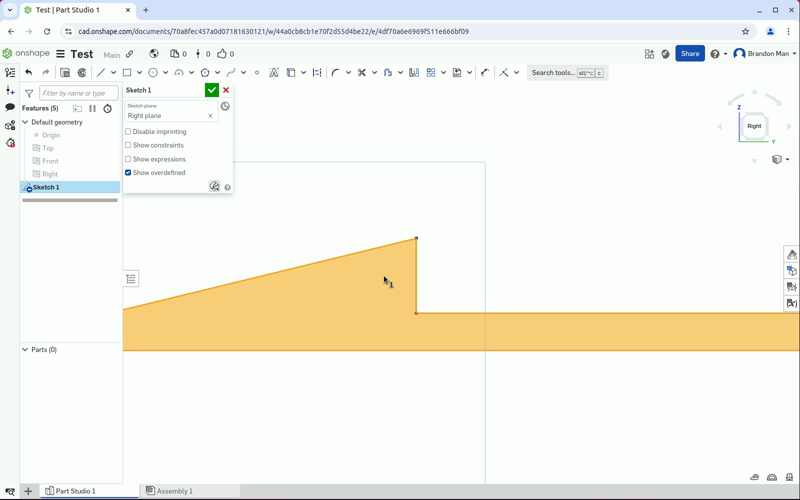
scroll(-6)
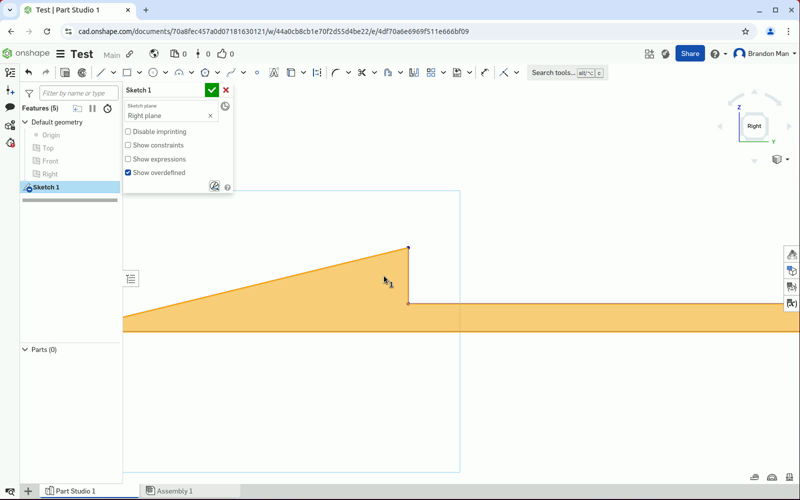
scroll(-6)
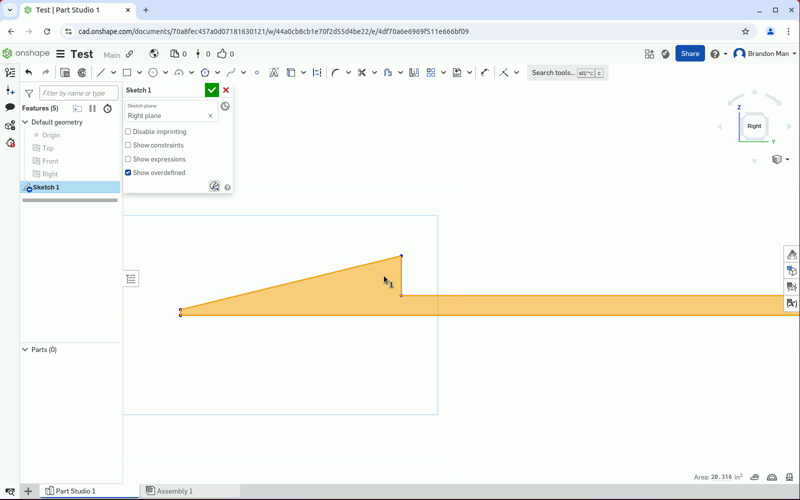
scroll(-6)
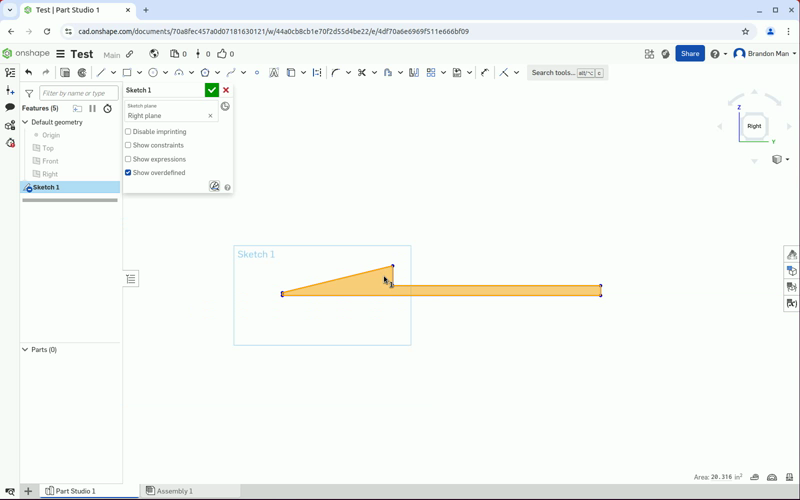
scroll(-6)
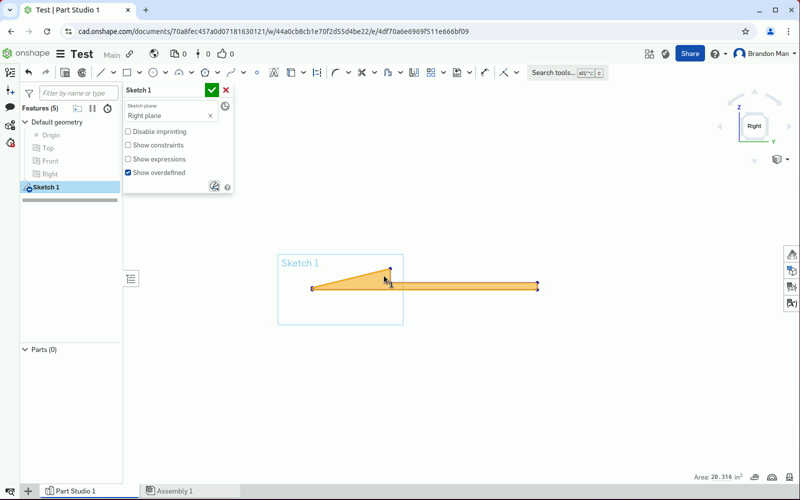
scroll(-6)
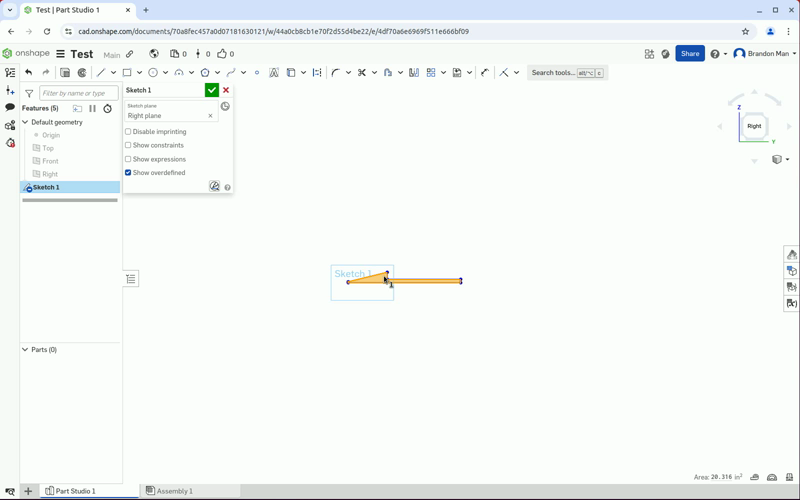
mouse_move(73, 352)
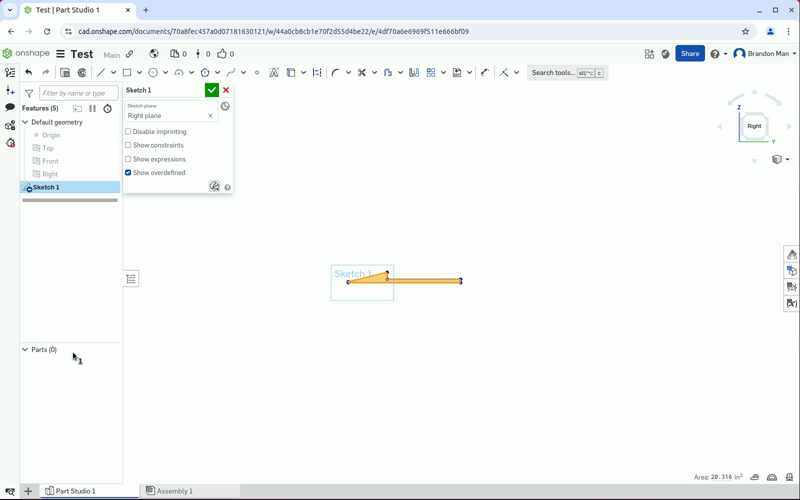
key(shift+y)
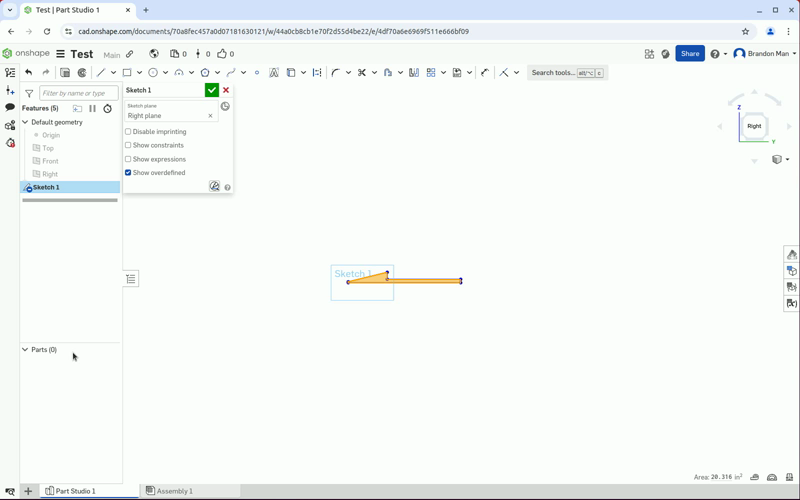
key(shift+e)
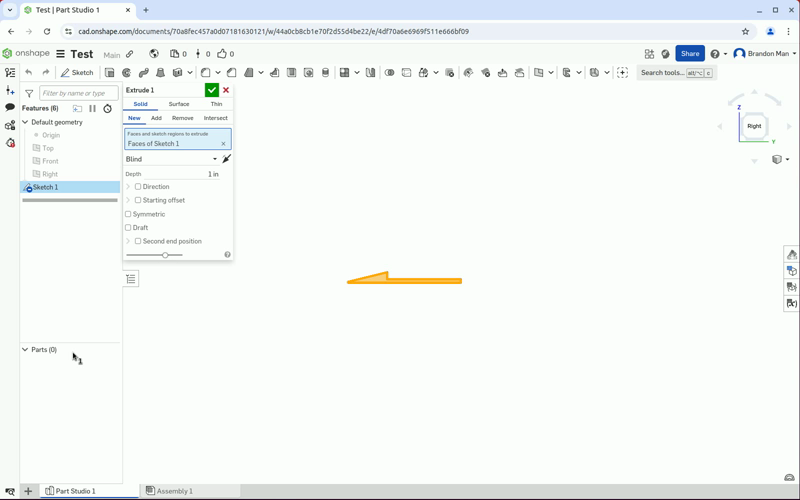
mouse_move(143, 106)
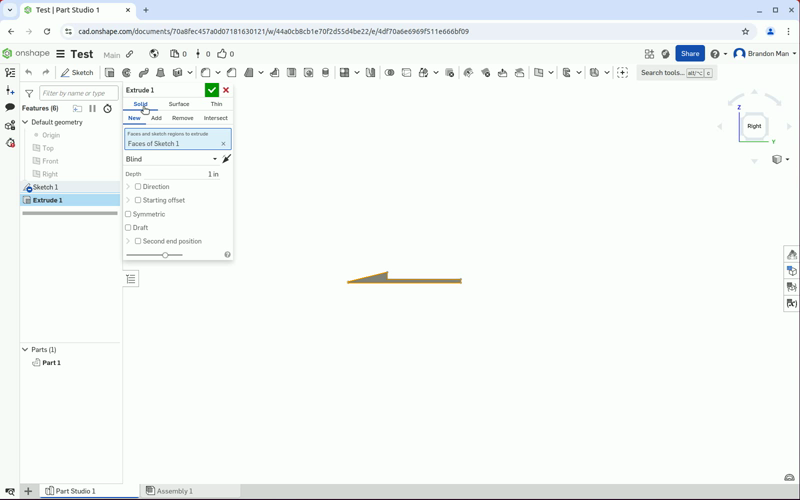
click(143, 106)
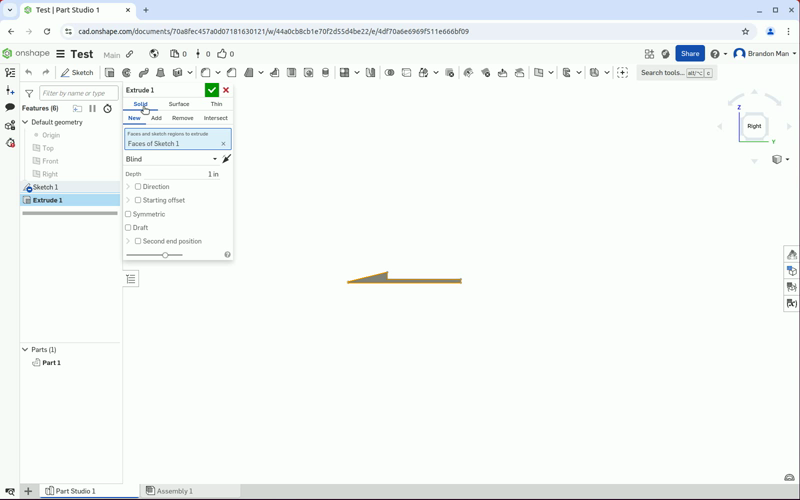
mouse_move(137, 120)
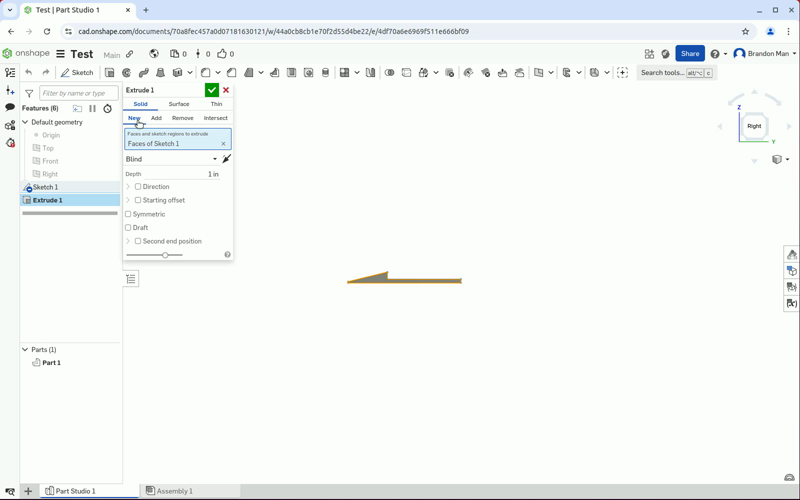
click(137, 120)
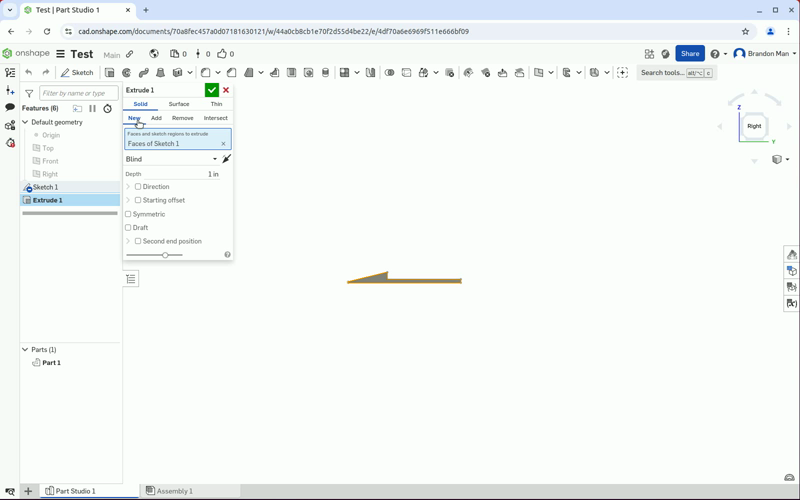
key(tab, 4)
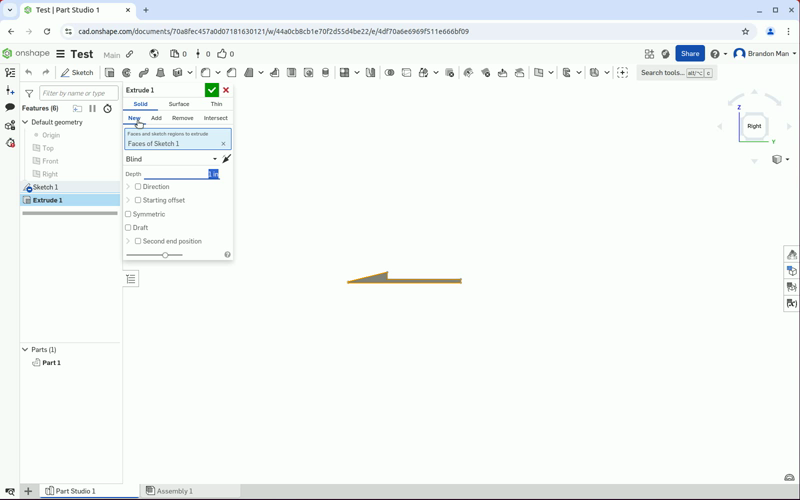
text(14.924)
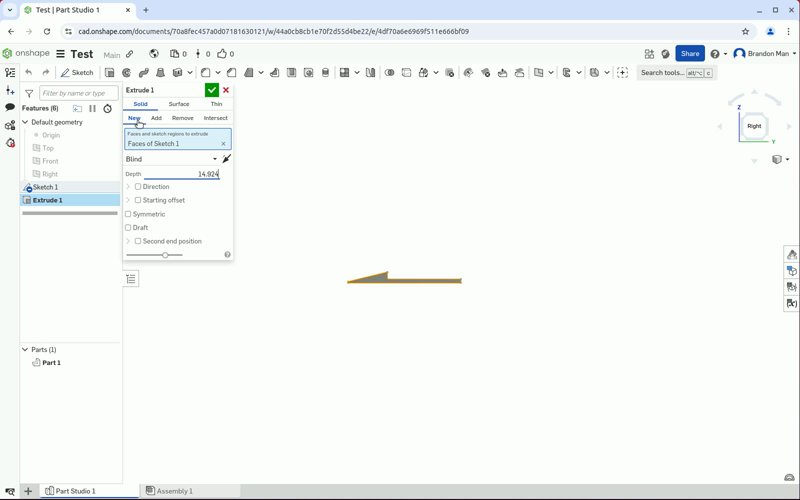
key(tab, 3)
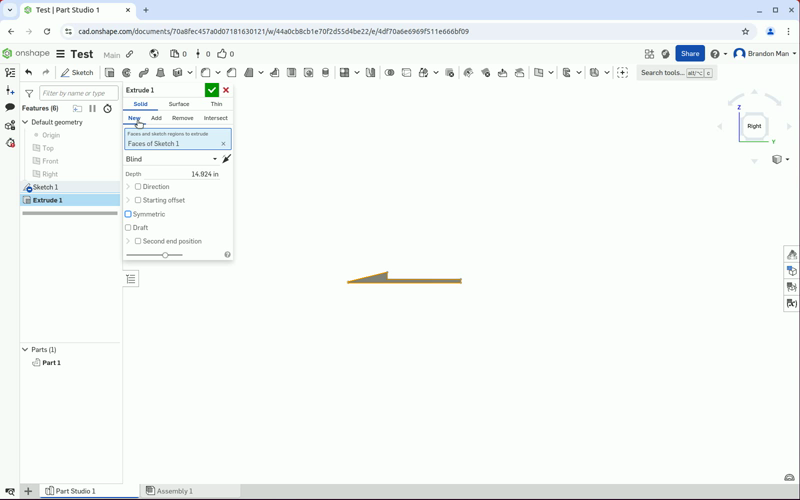
key(space)
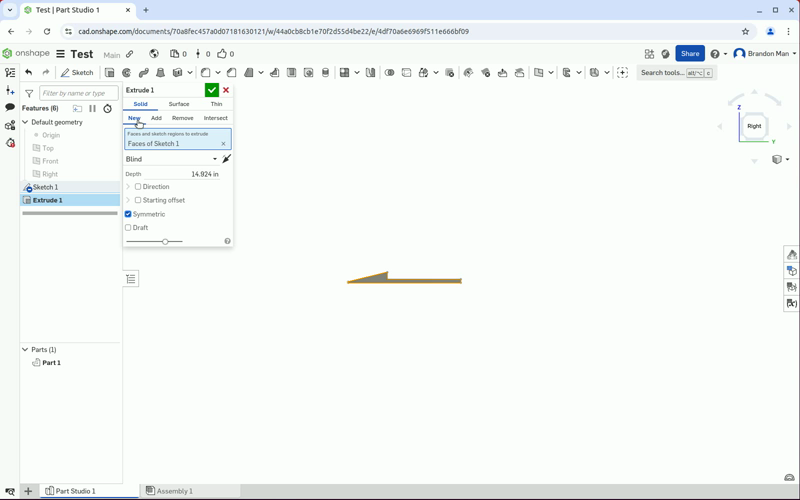
key(enter)
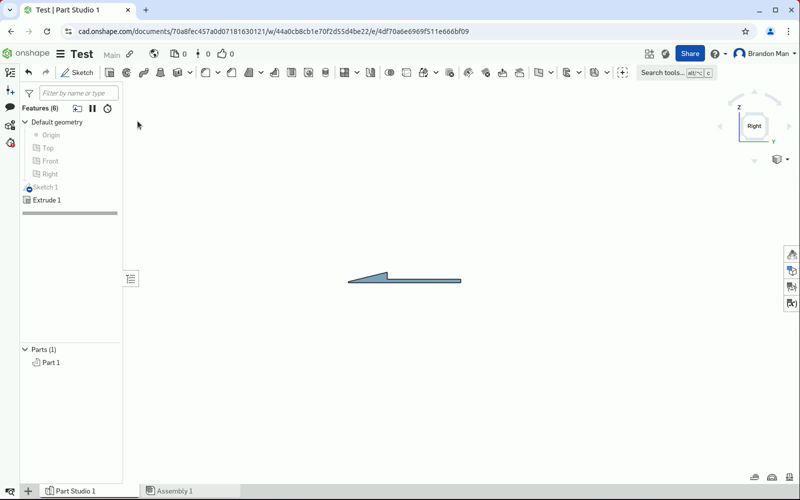
key(shift+h)
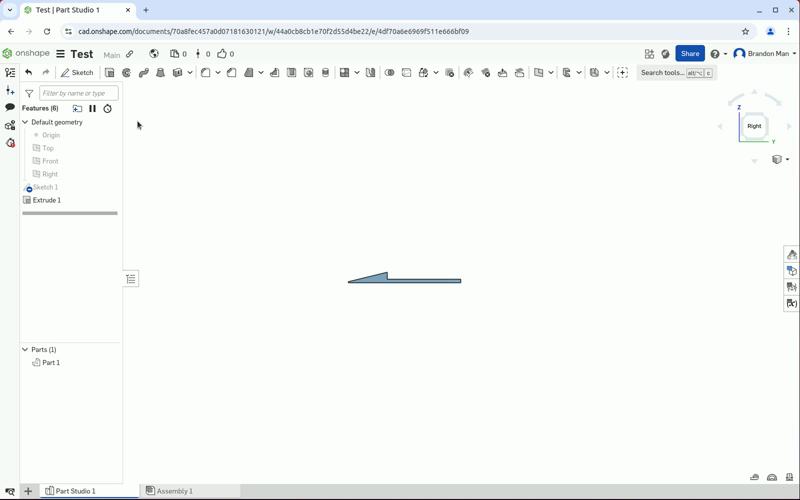
key(shift+h)
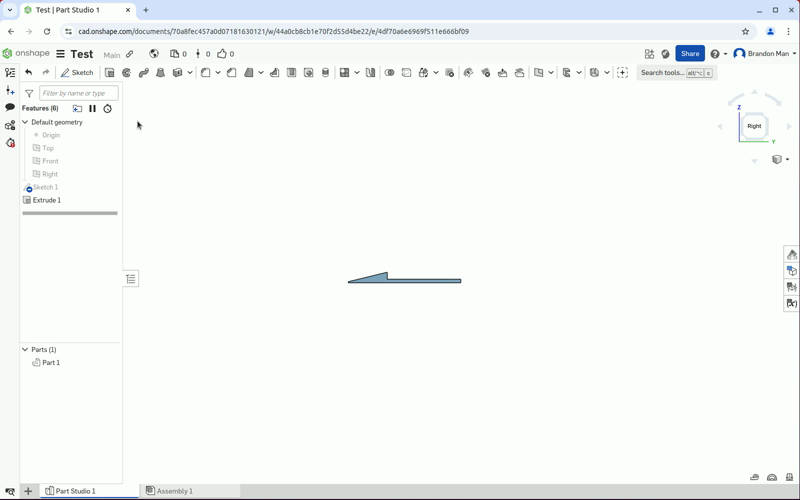
mouse_move(73, 189)
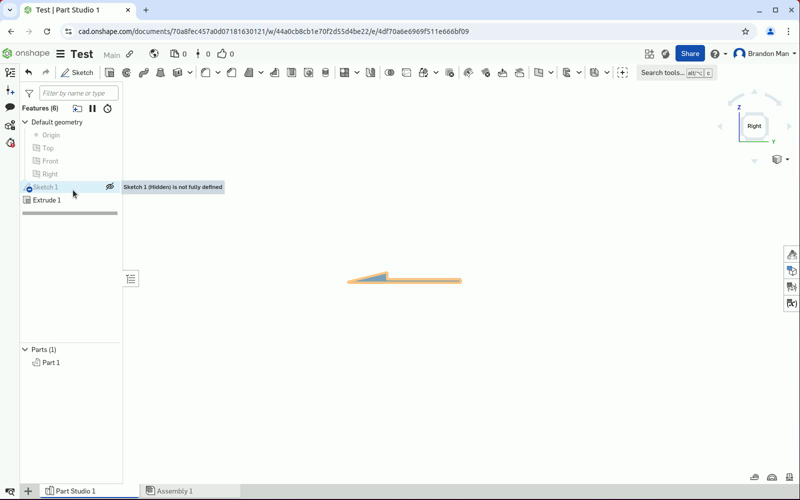
click(73, 189)
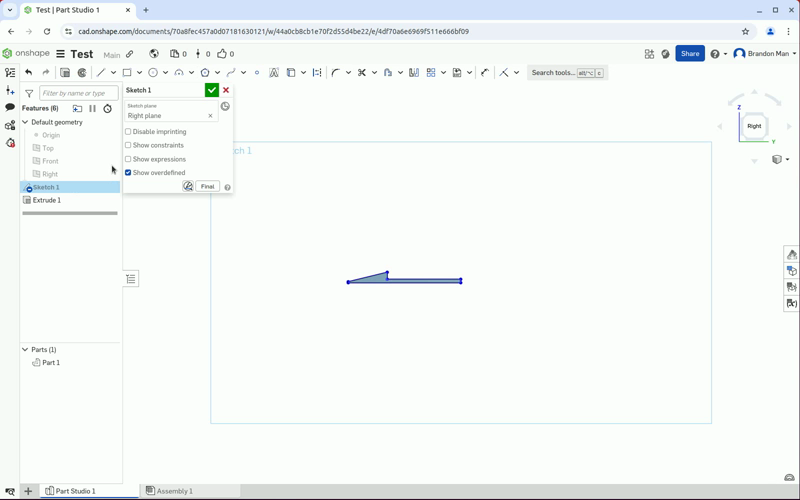
mouse_move(229, 92)
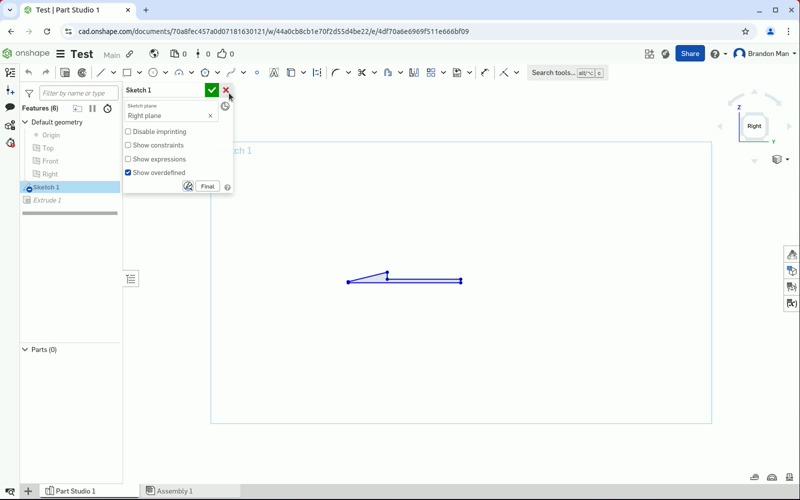
click(229, 92)
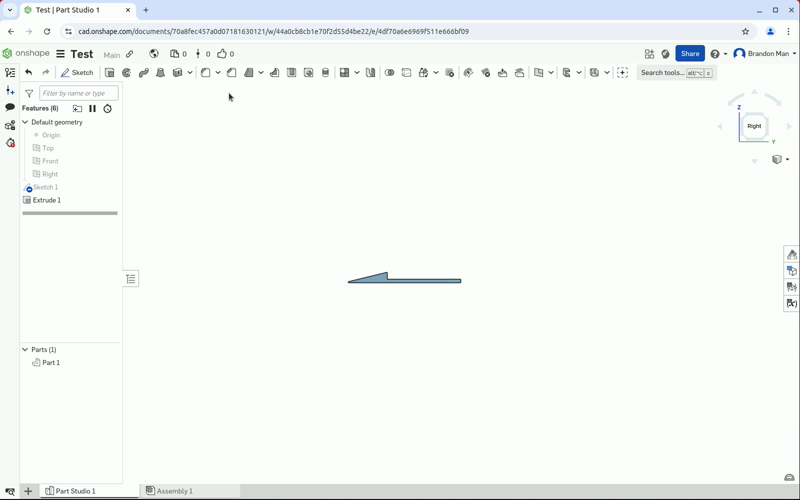
mouse_move(73, 352)
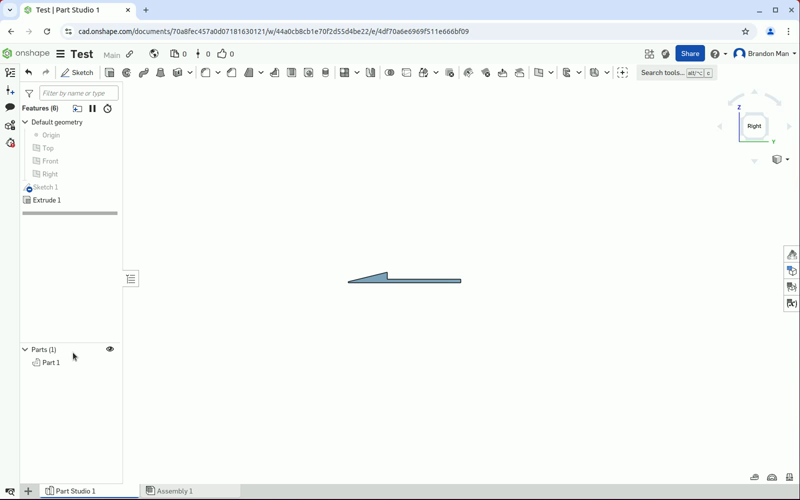
key(y)
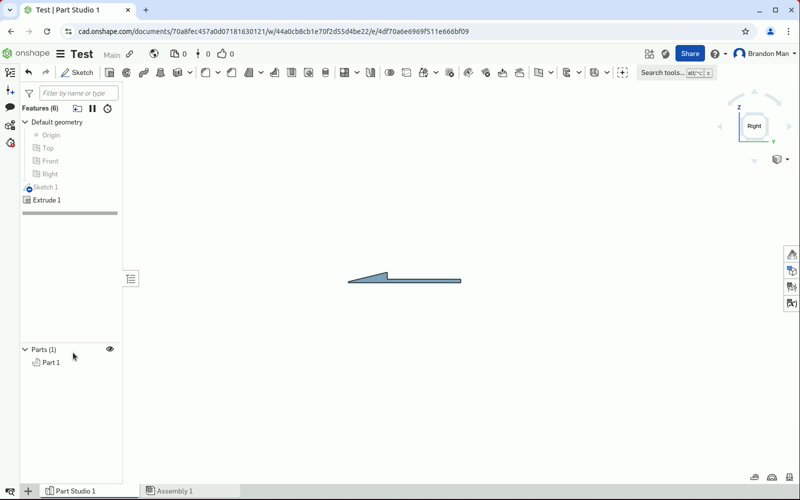
key(shift+p)
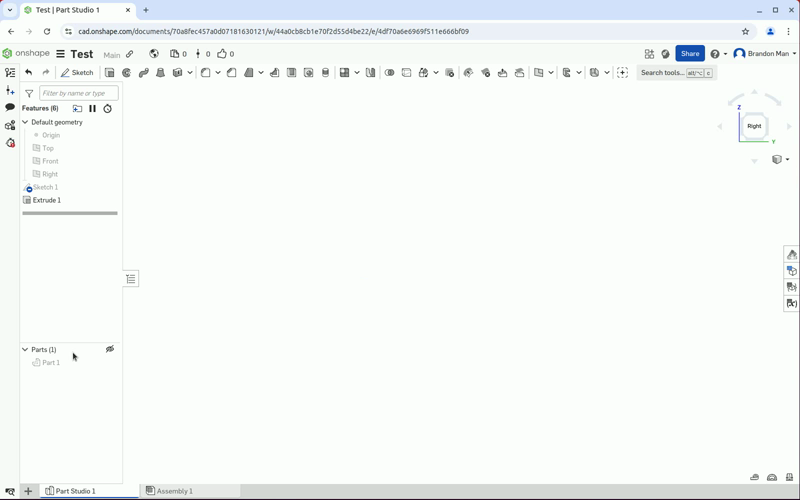
key(space)
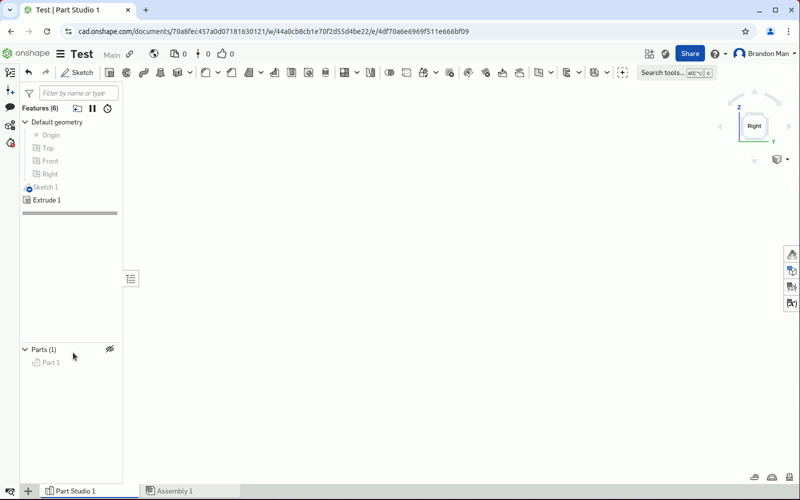
key_down(shift)
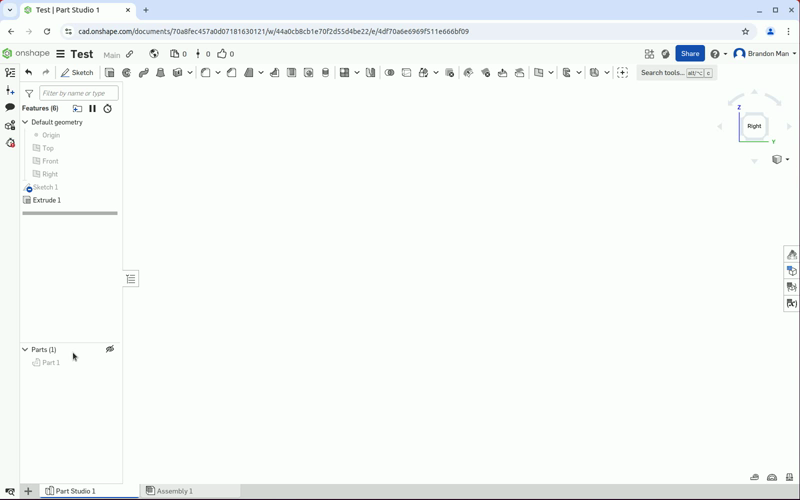
key(right)
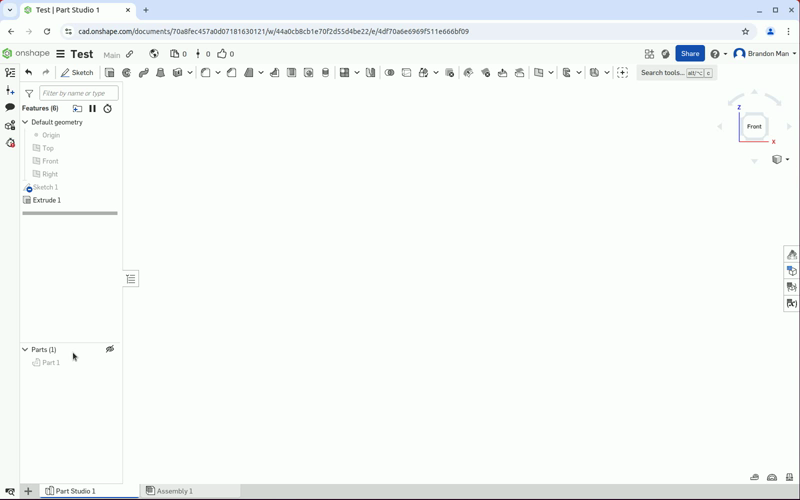
key_up(shift)
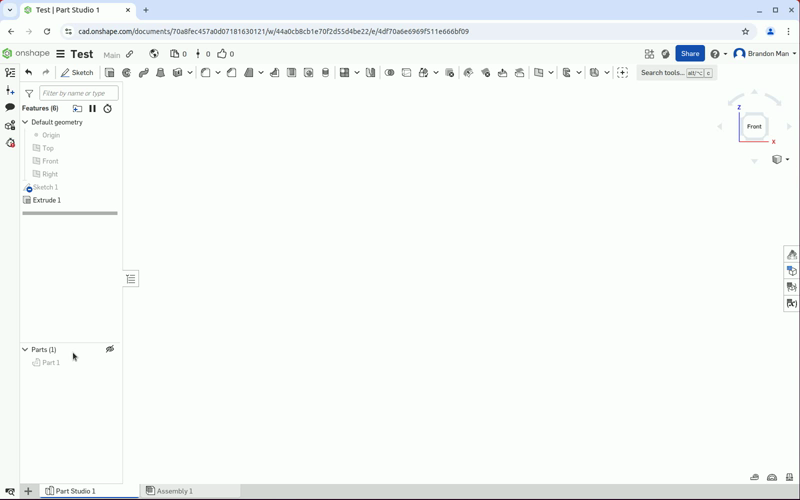
key(space)
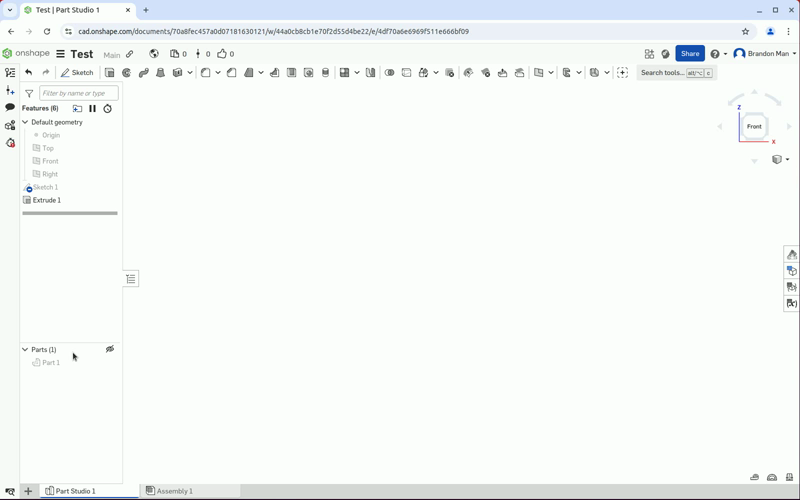
key_down(shift)
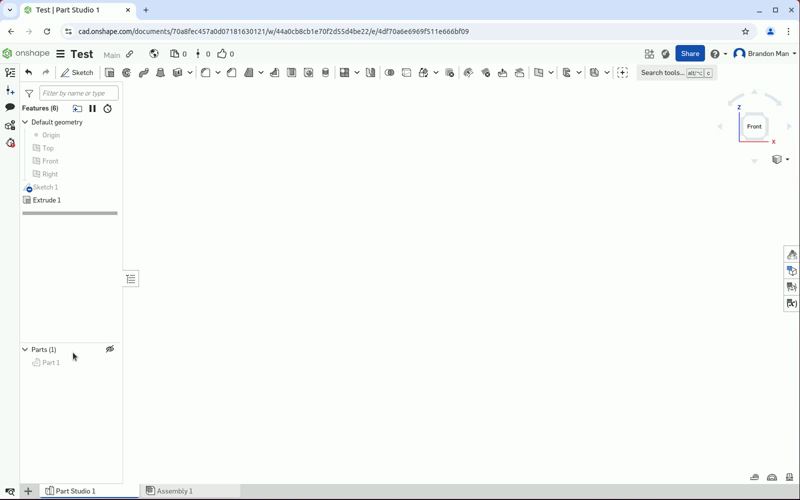
key(down)
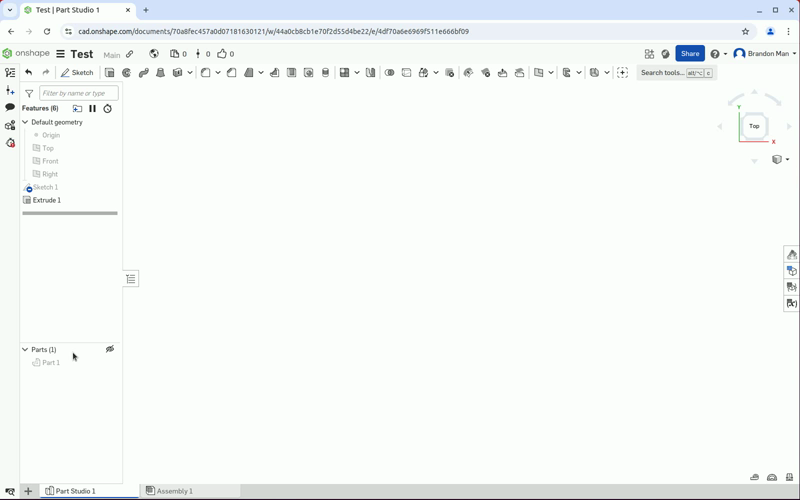
key_up(shift)
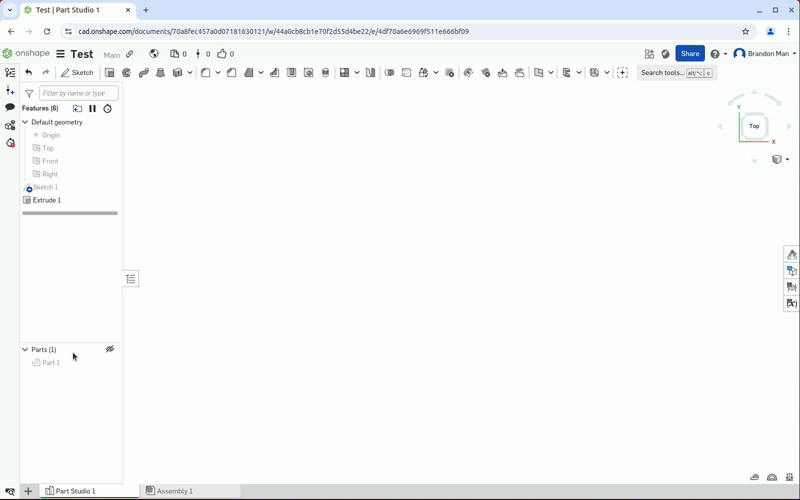
mouse_move(73, 352)
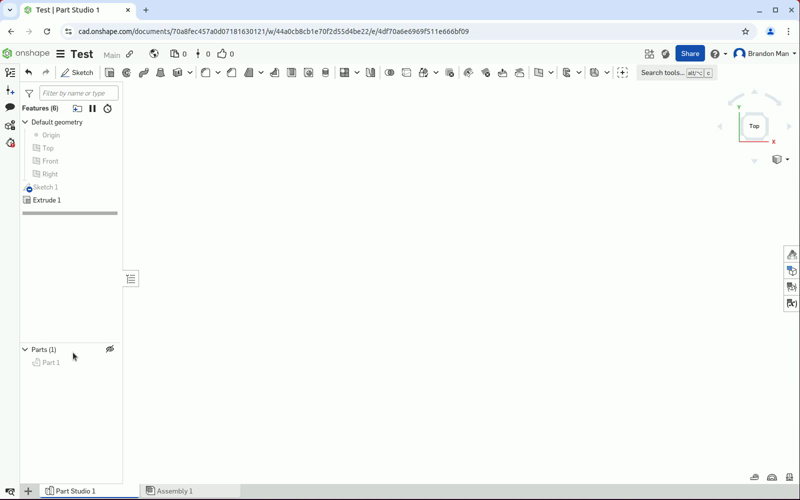
key(shift+y)
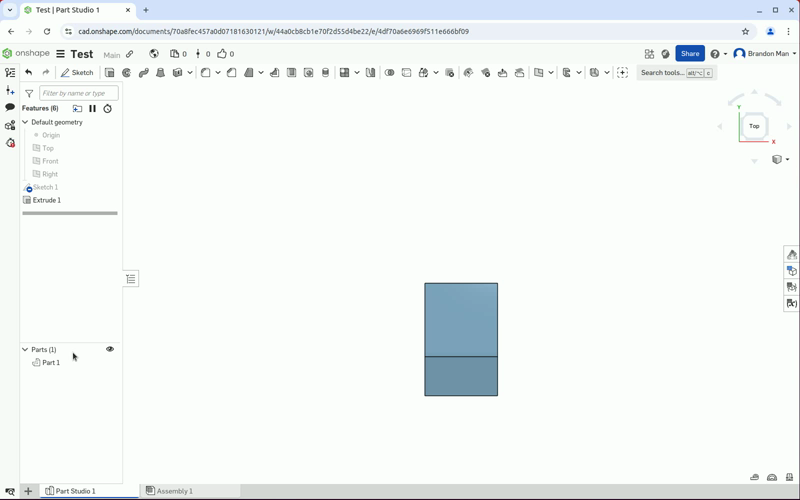
mouse_move(541, 75)
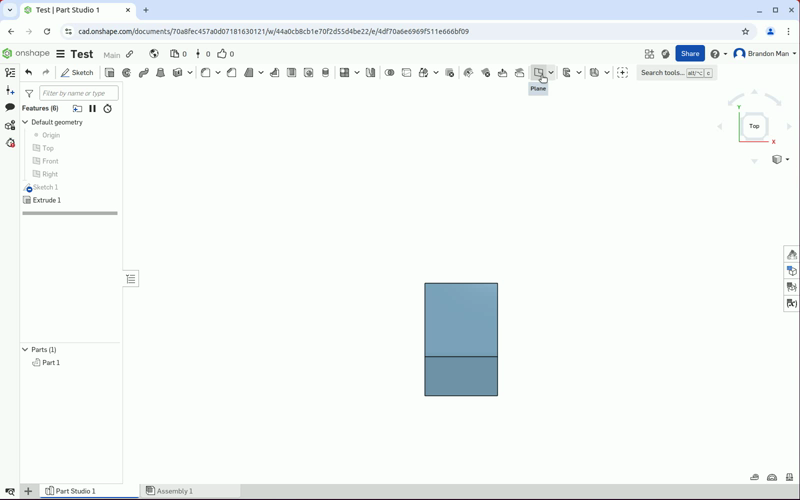
click(541, 75)
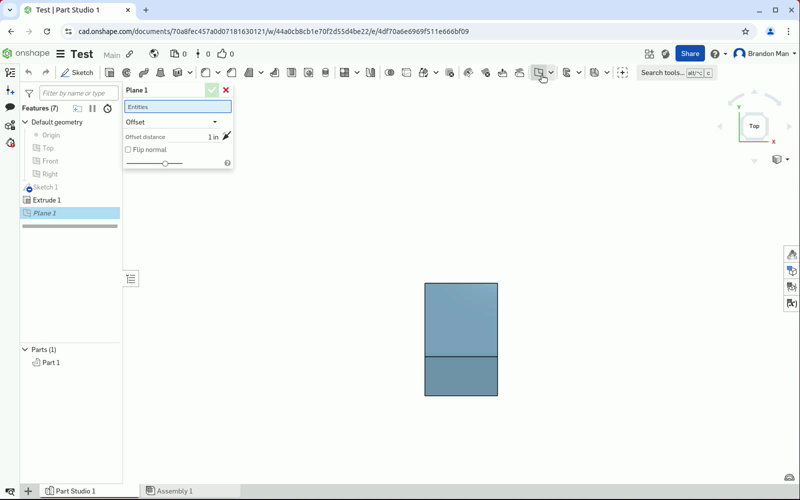
mouse_move(73, 150)
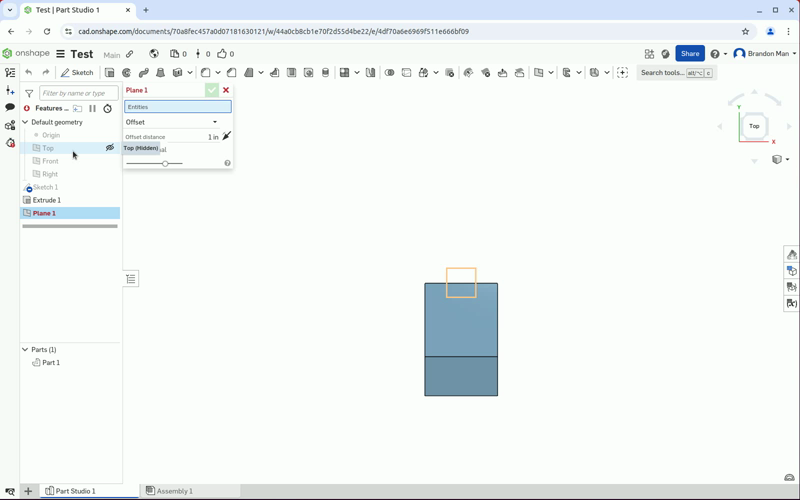
click(73, 150)
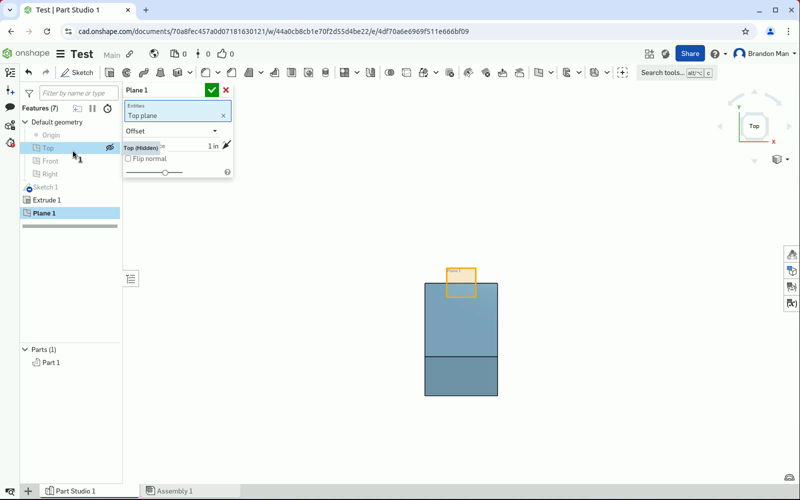
key(tab, 2)
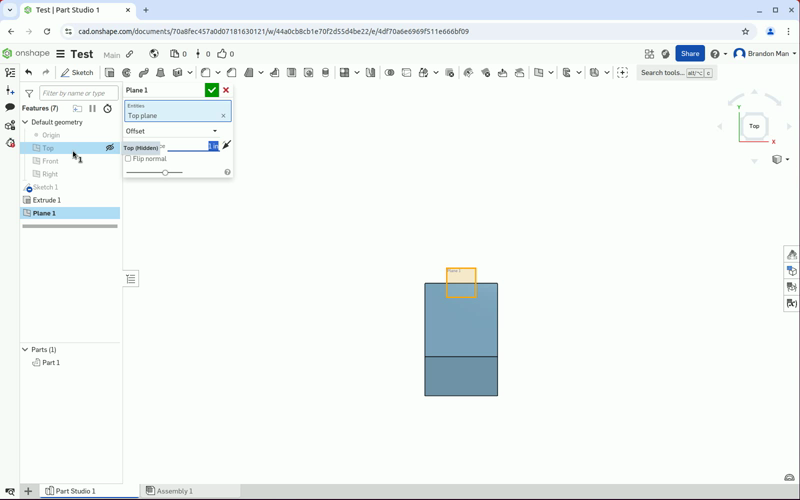
text(0.709)
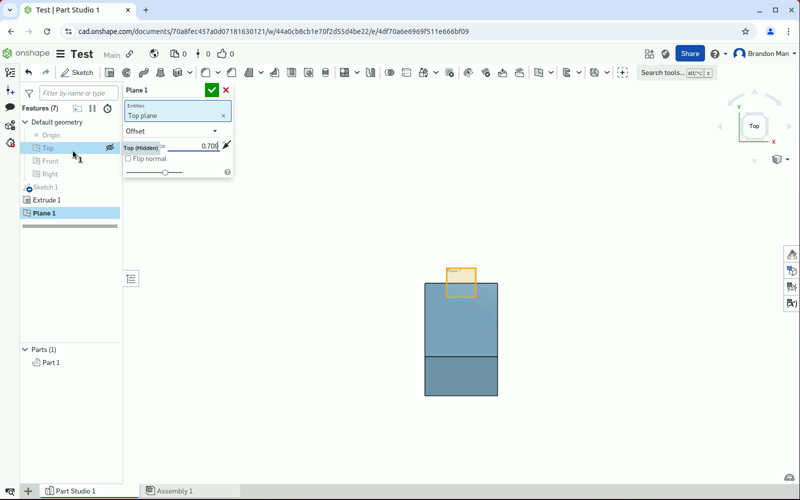
key(enter, 2)
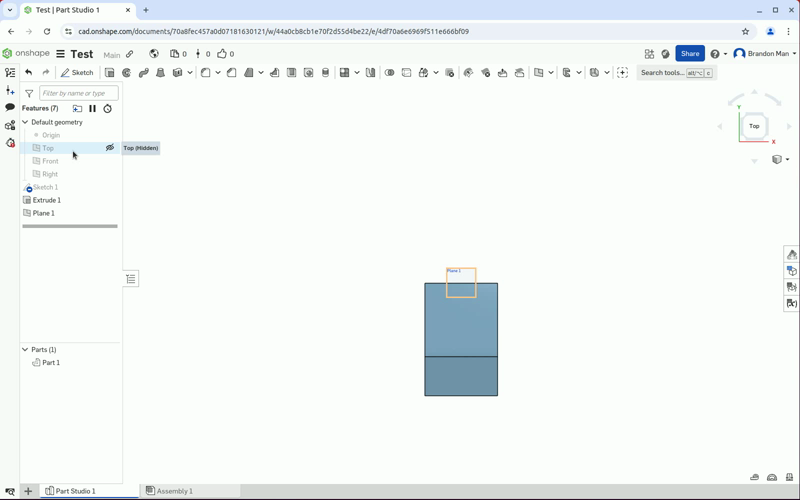
key(shift+s)
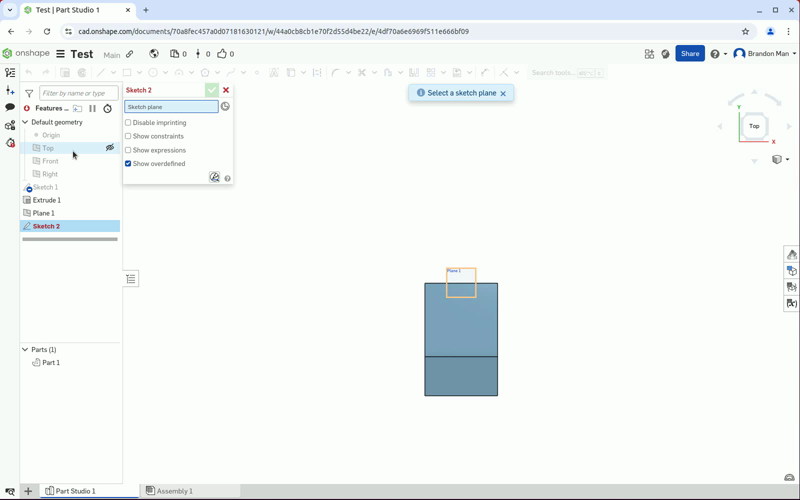
mouse_move(73, 215)
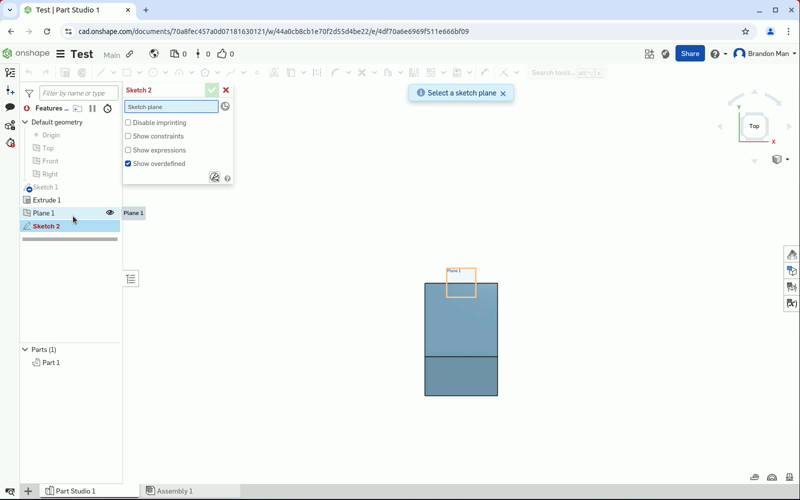
click(73, 215)
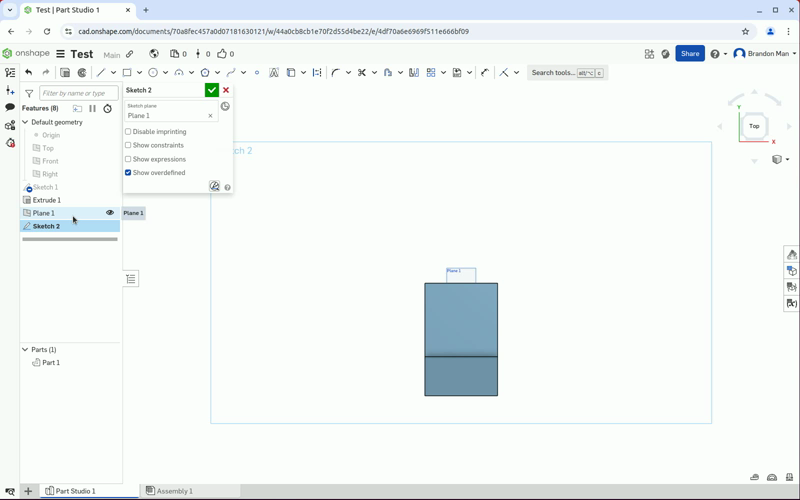
mouse_move(73, 352)
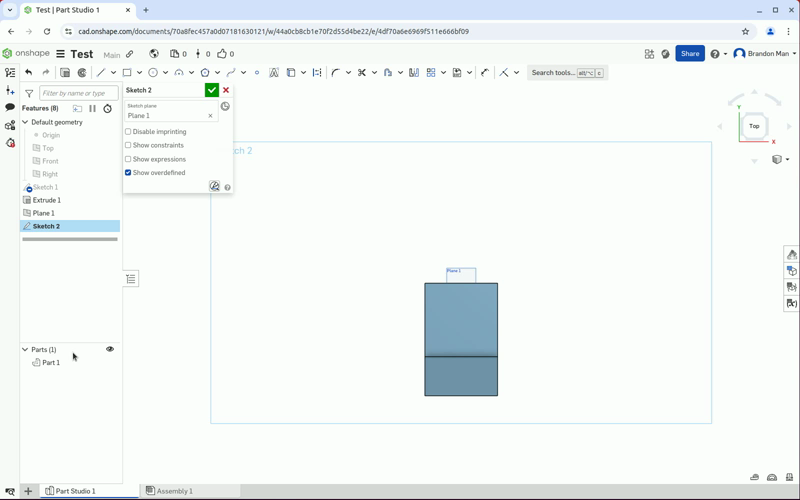
key(y)
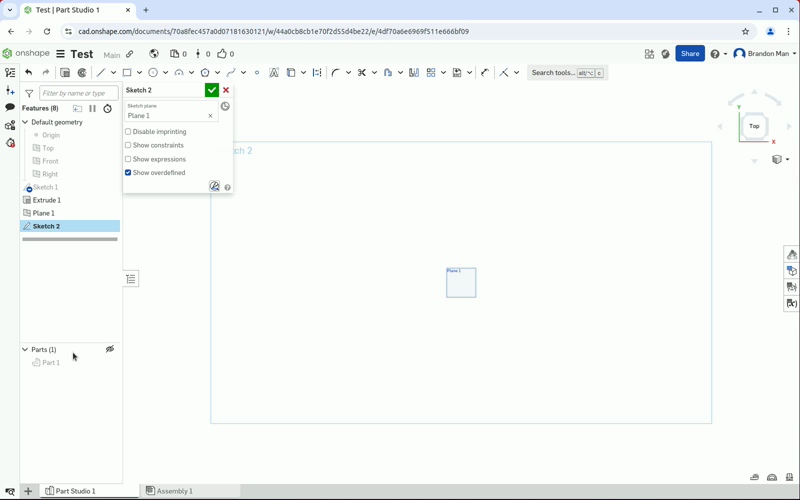
key(c)
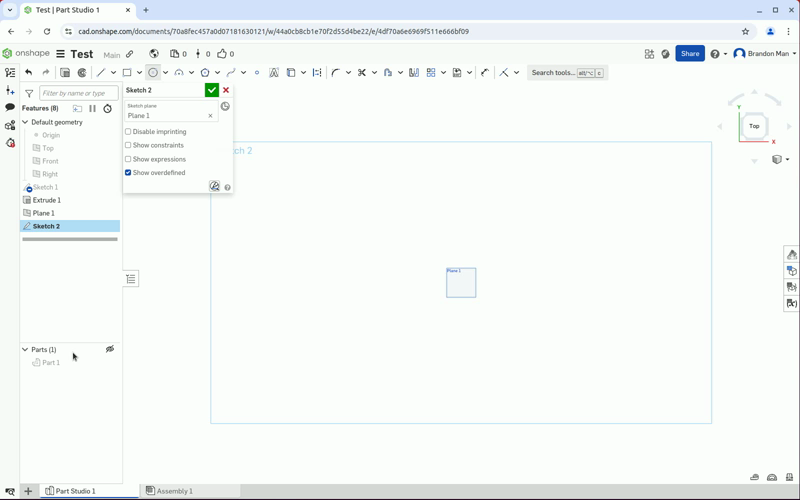
key_down(shift)
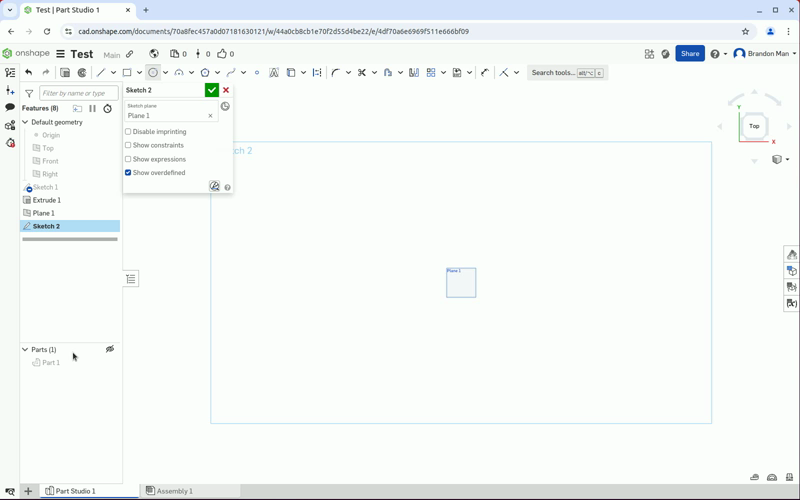
mouse_move(461, 315)
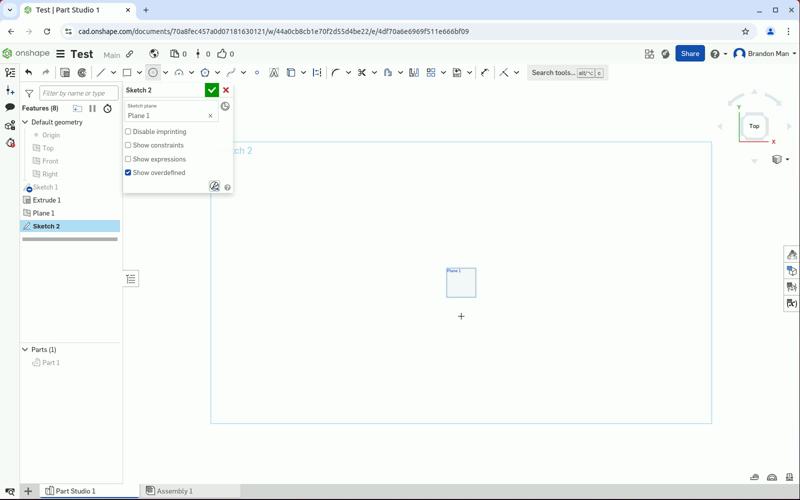
click(461, 315)
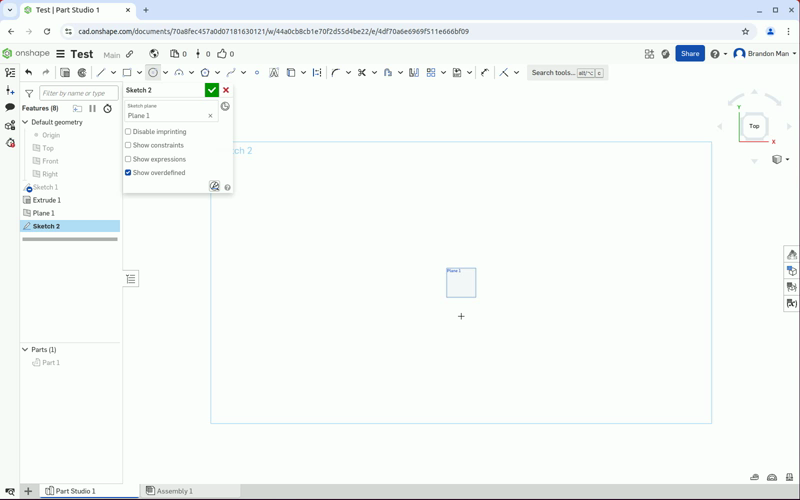
key_up(shift)
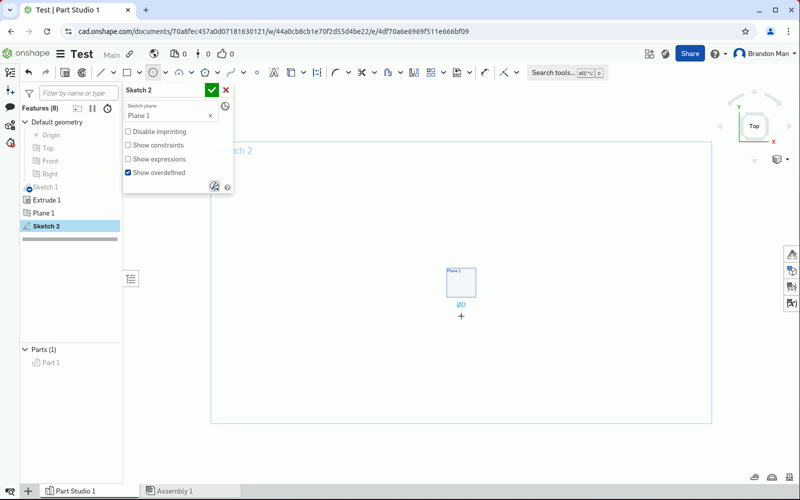
mouse_move(468, 315)
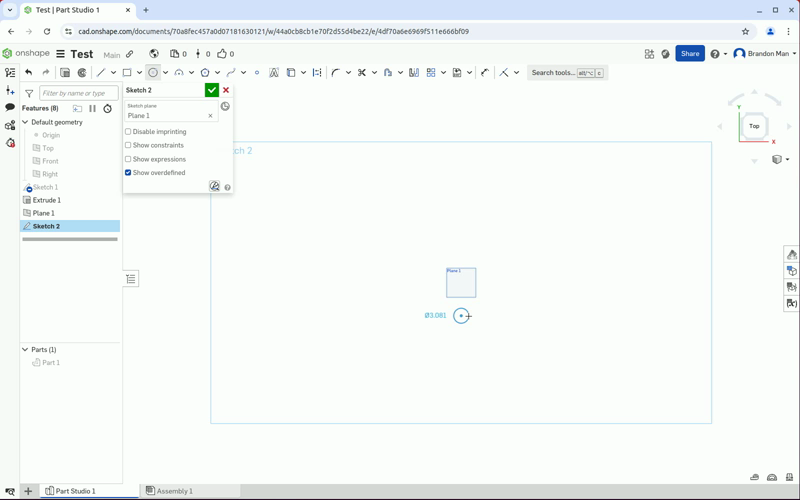
click(468, 315)
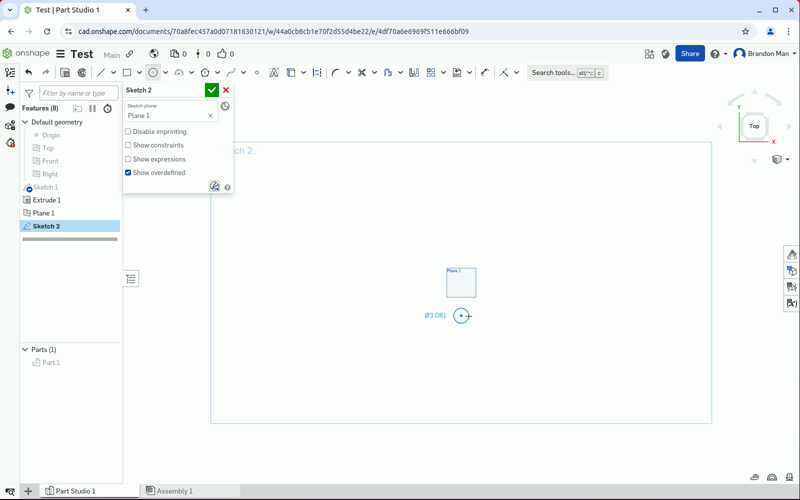
key(esc)
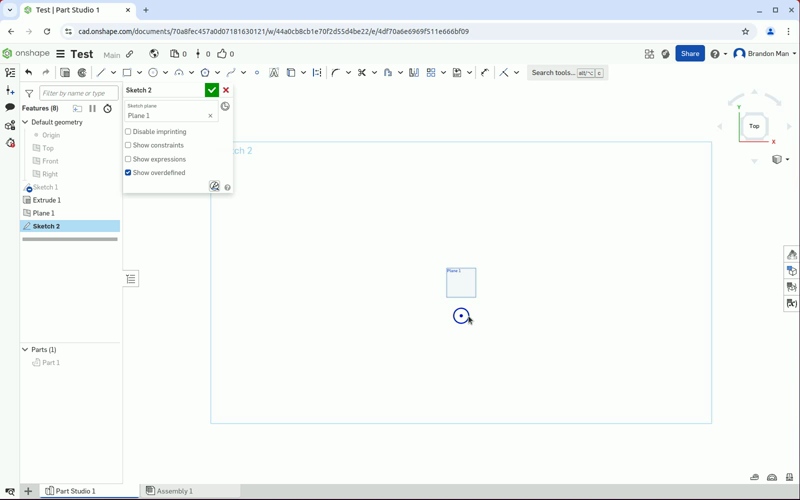
mouse_move(459, 313)
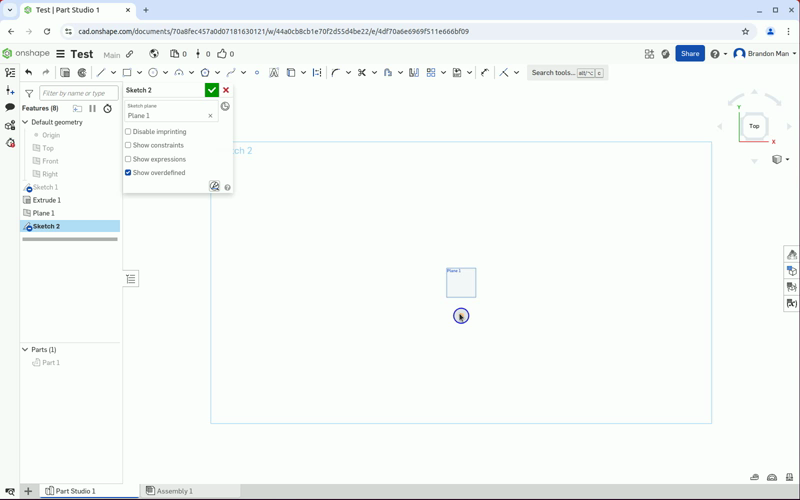
scroll(6)
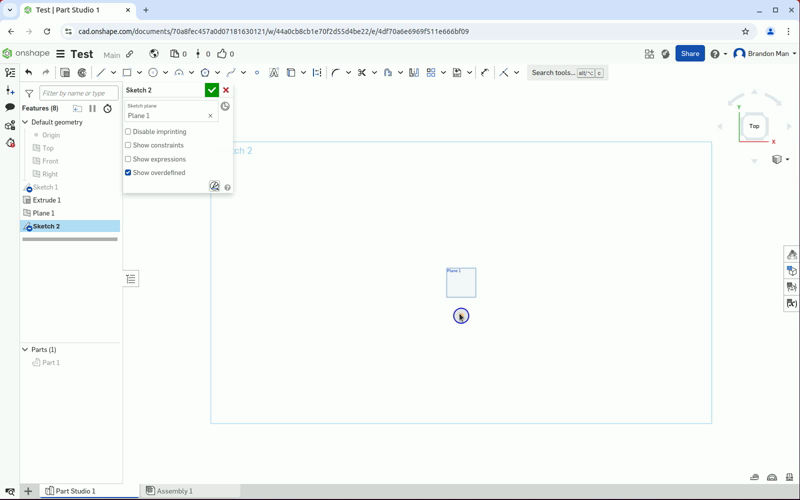
scroll(6)
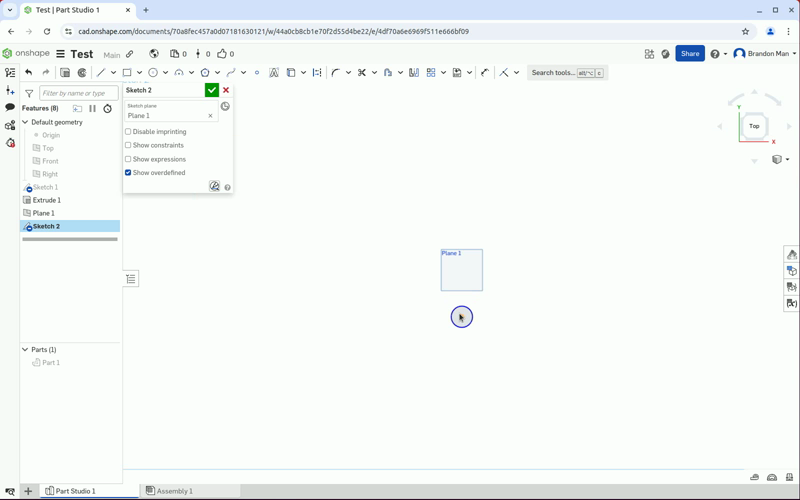
scroll(6)
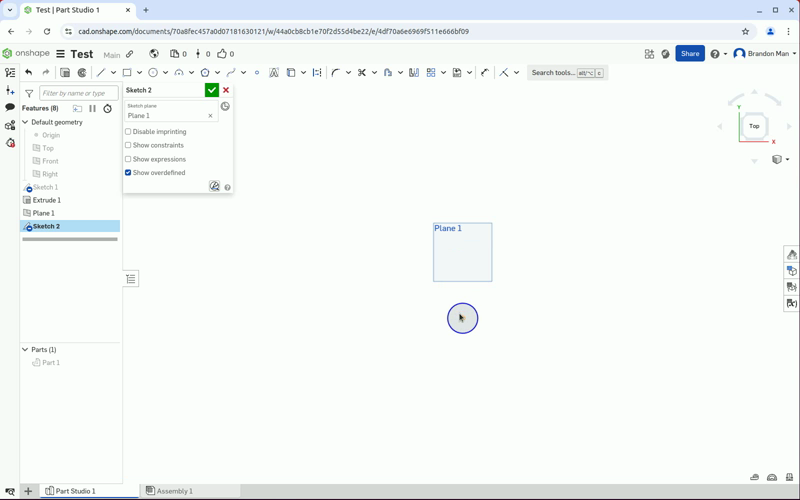
scroll(6)
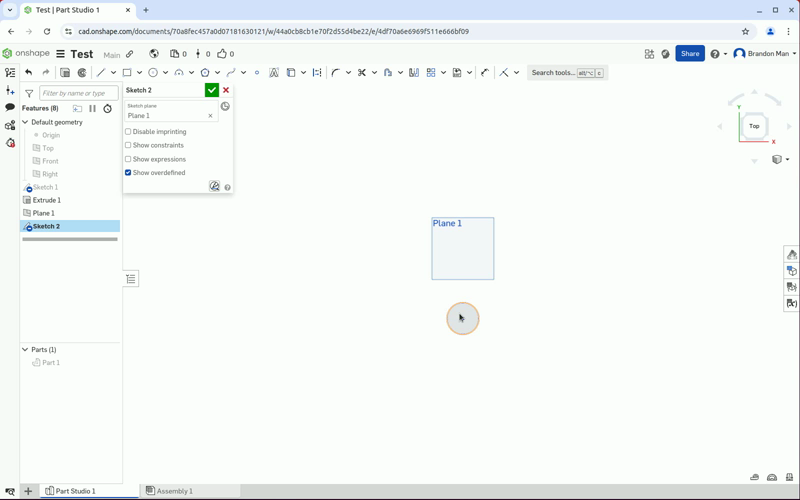
scroll(6)
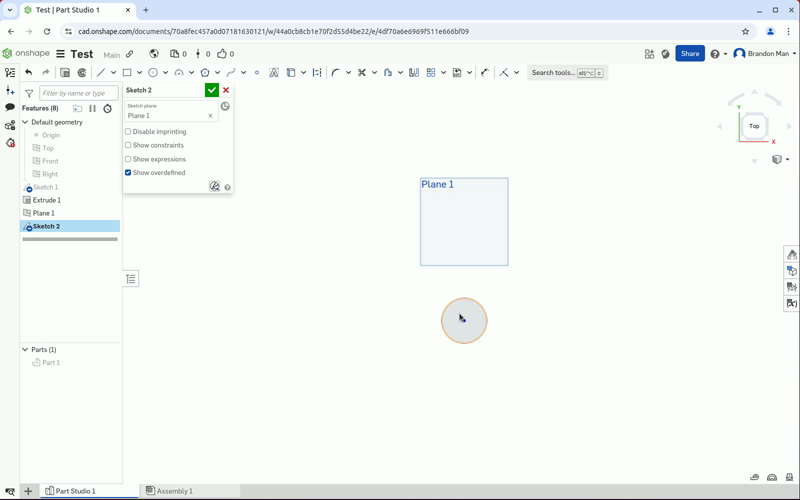
scroll(6)
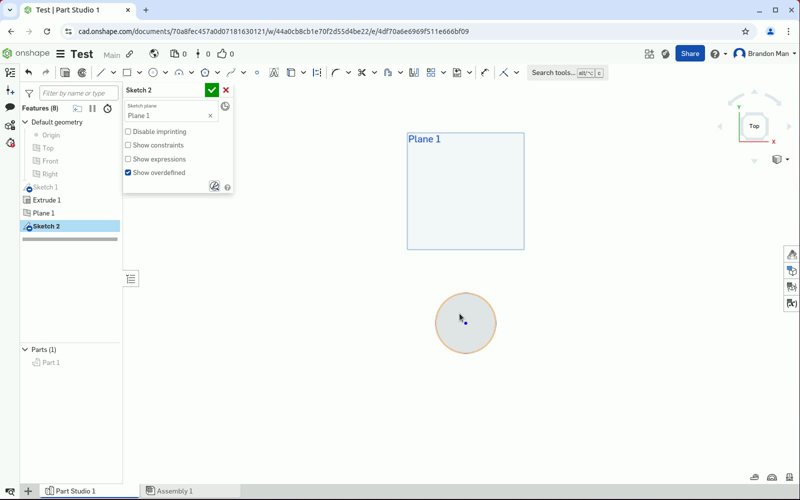
scroll(6)
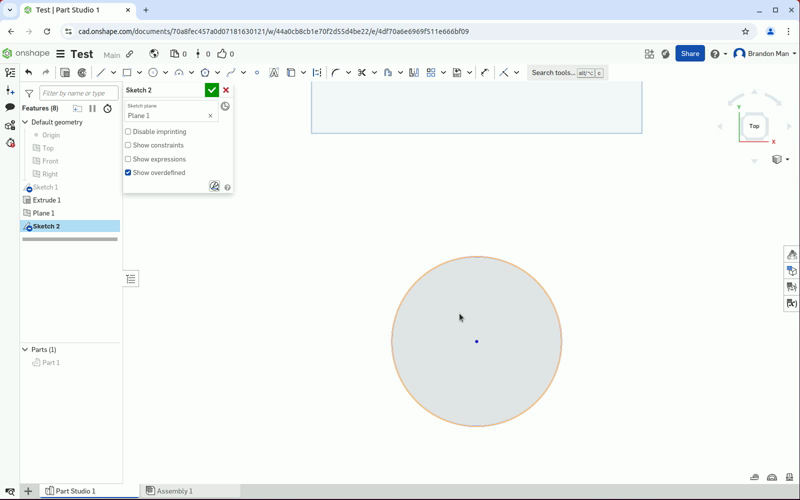
click(459, 313)
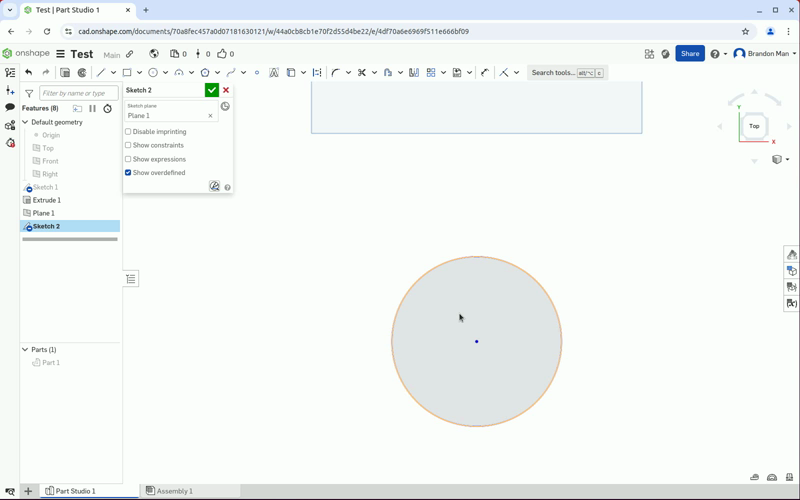
scroll(-6)
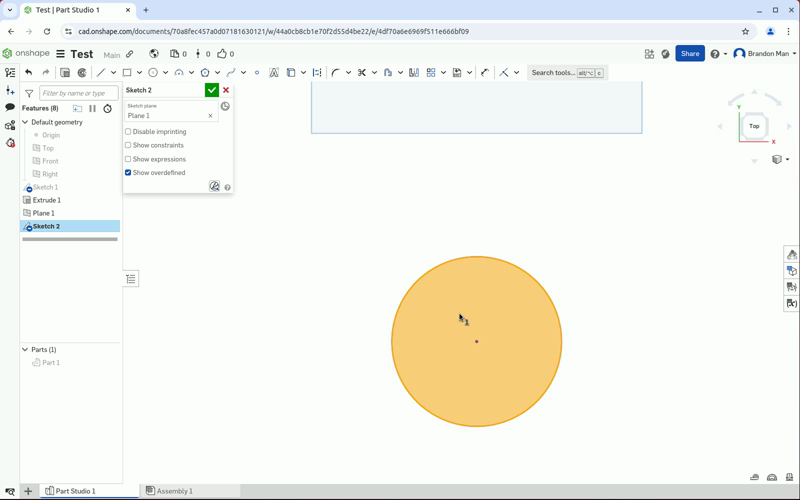
scroll(-6)
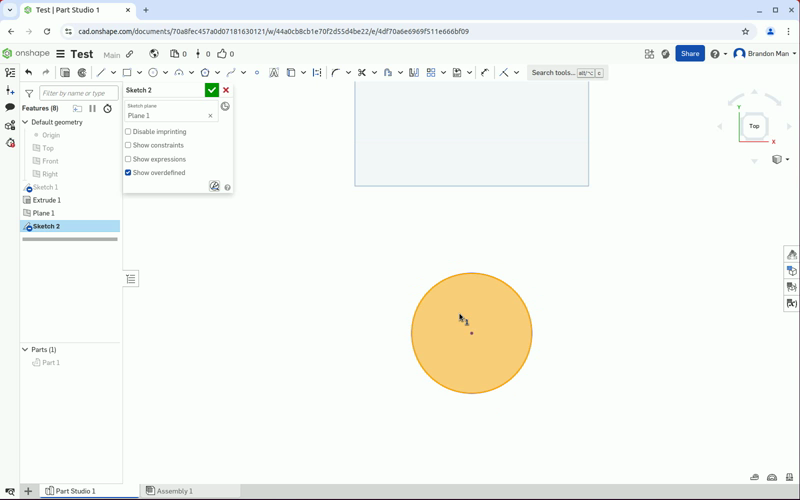
scroll(-6)
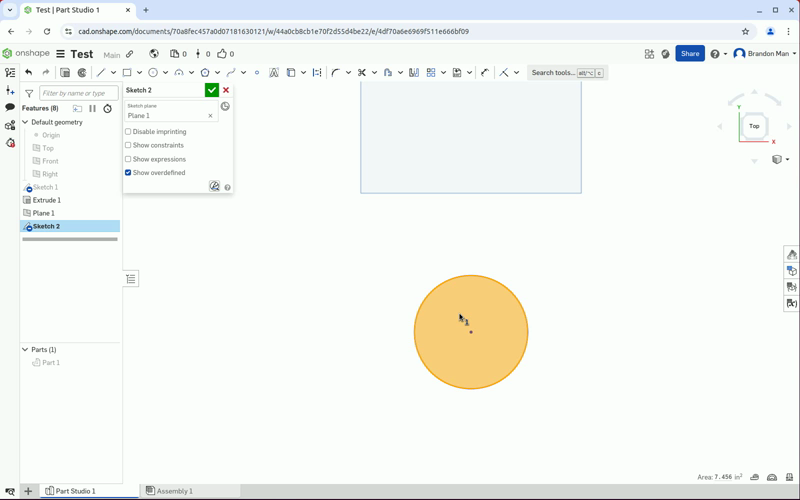
scroll(-6)
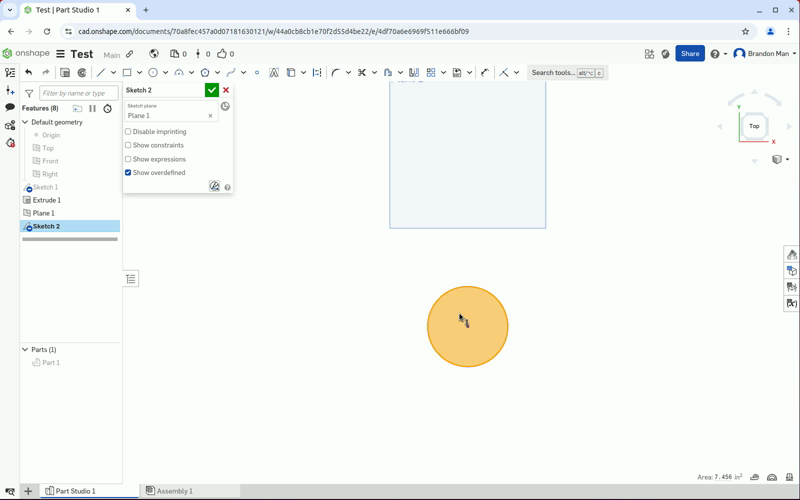
scroll(-6)
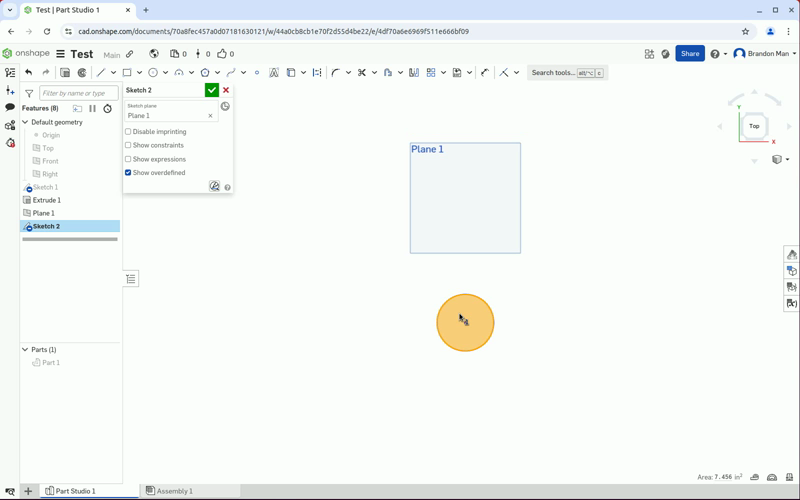
scroll(-6)
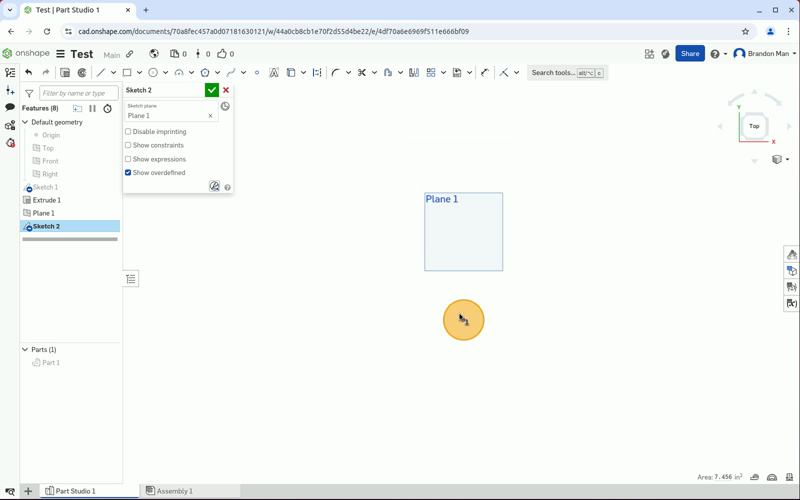
scroll(-6)
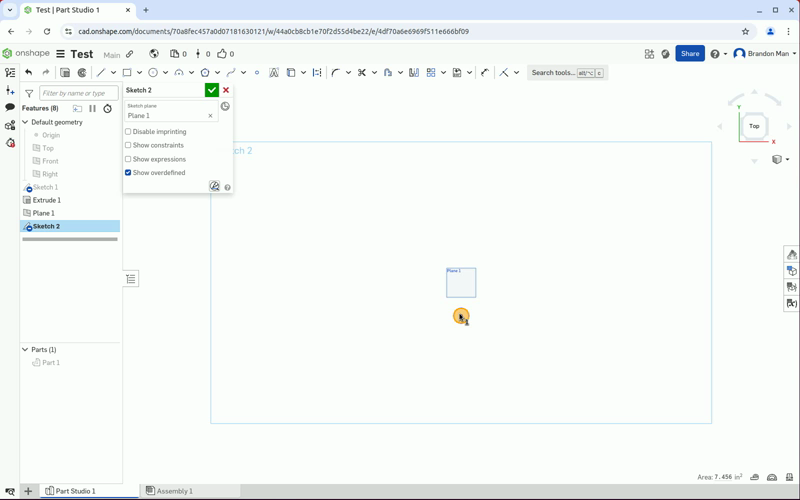
mouse_move(73, 352)
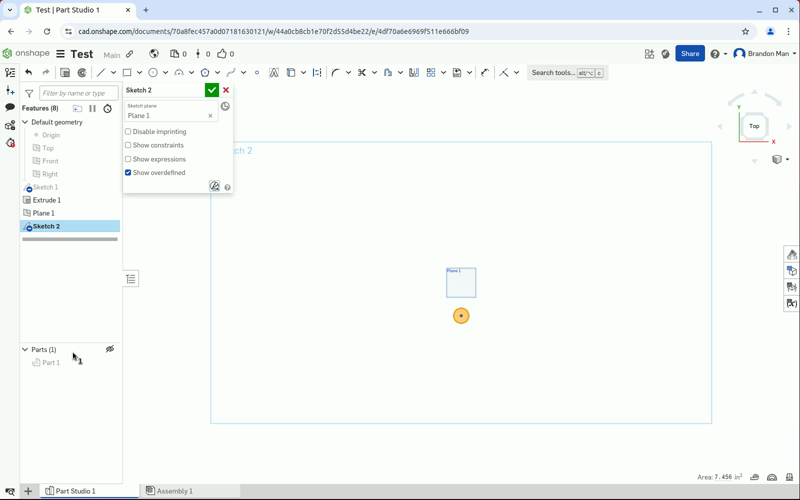
key(shift+y)
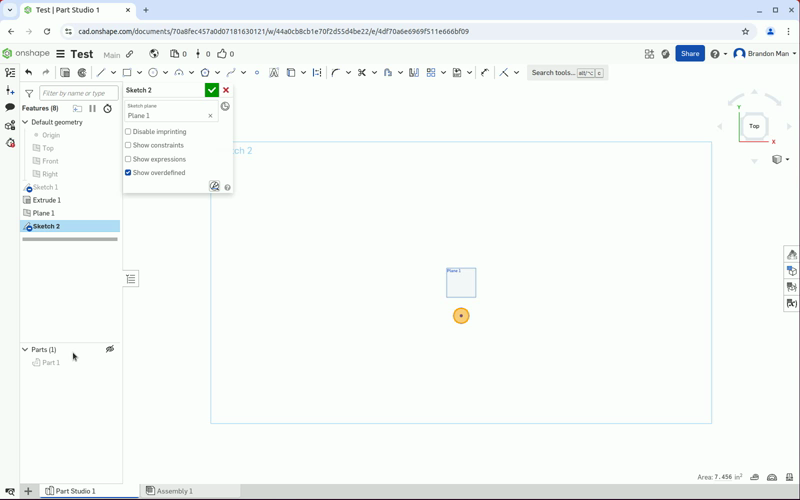
key(shift+e)
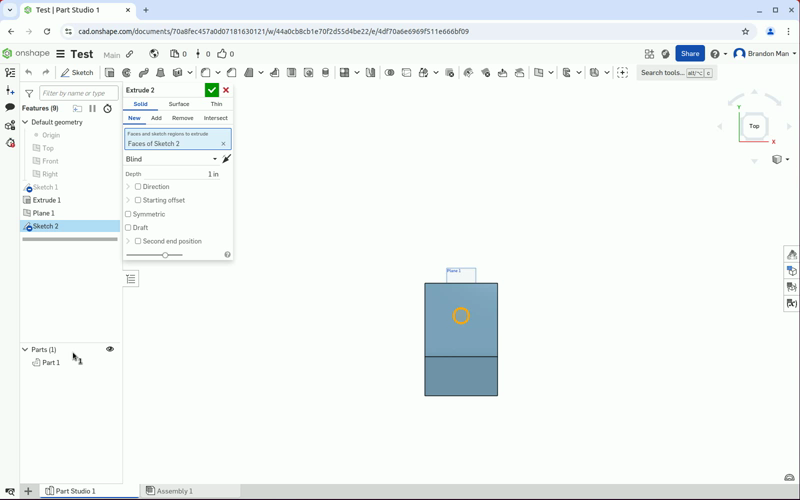
mouse_move(143, 106)
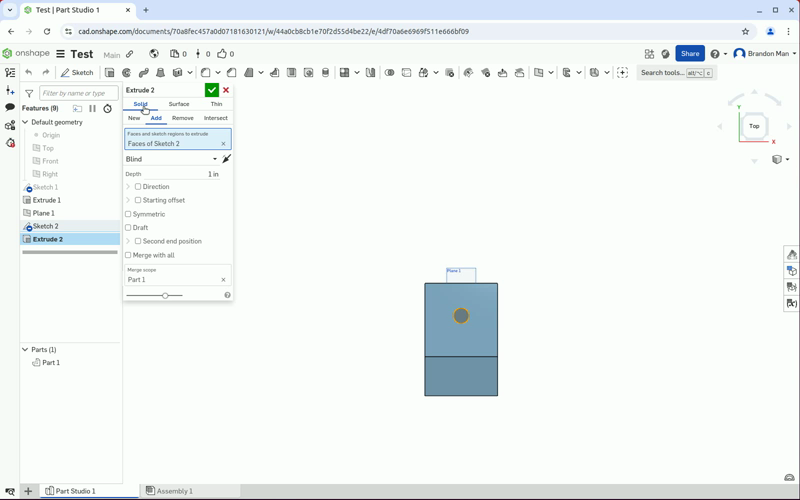
click(143, 106)
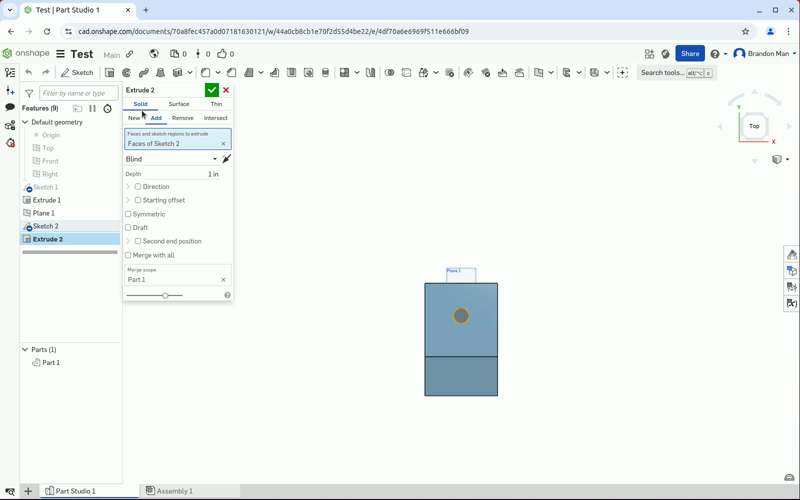
mouse_move(137, 120)
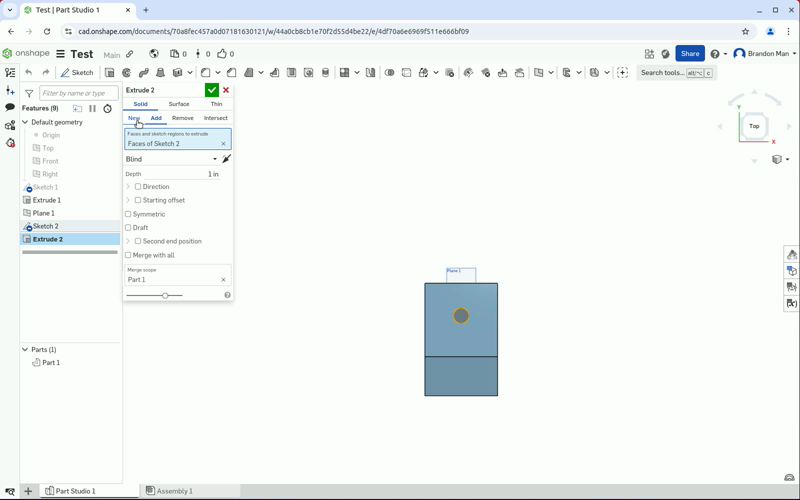
click(137, 120)
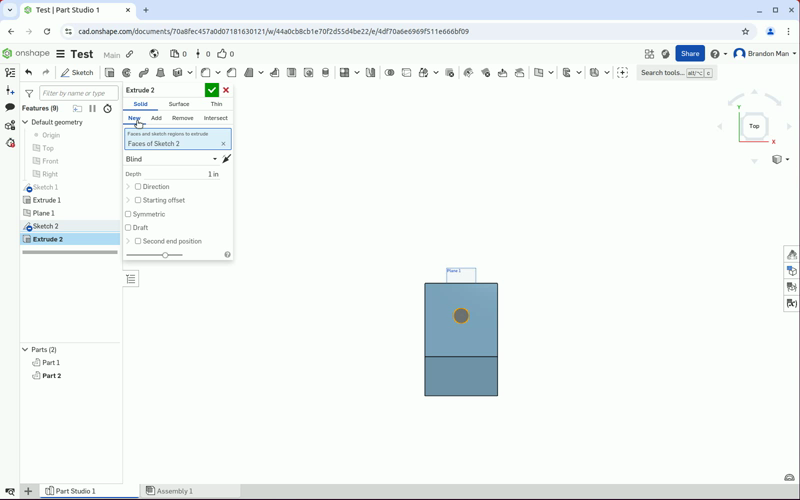
key(tab, 4)
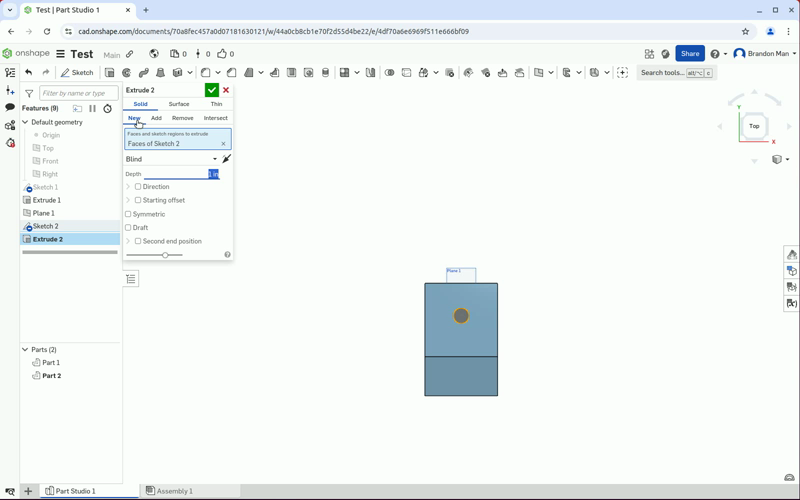
text(1.444)
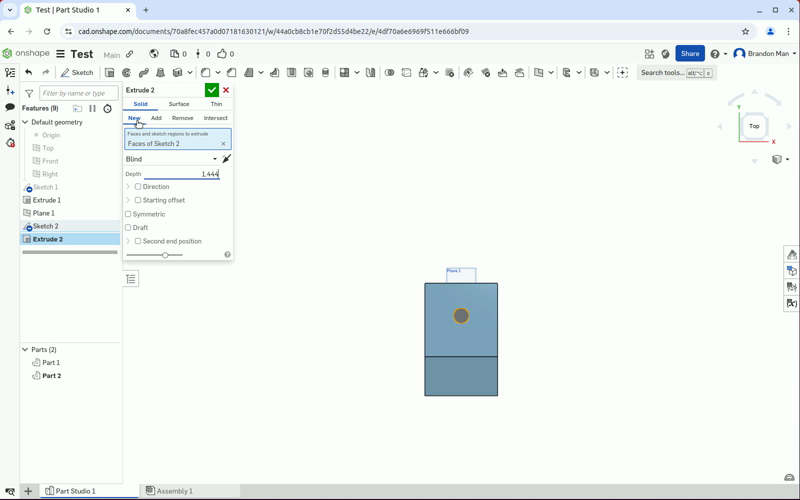
key(enter)
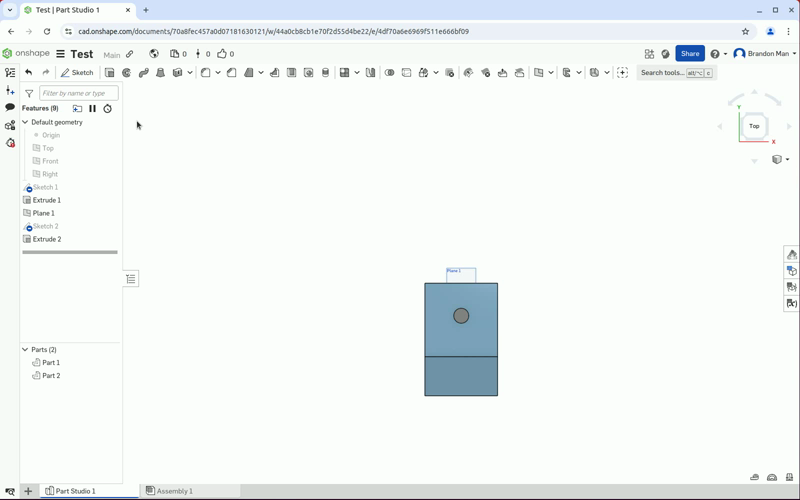
key(shift+h)
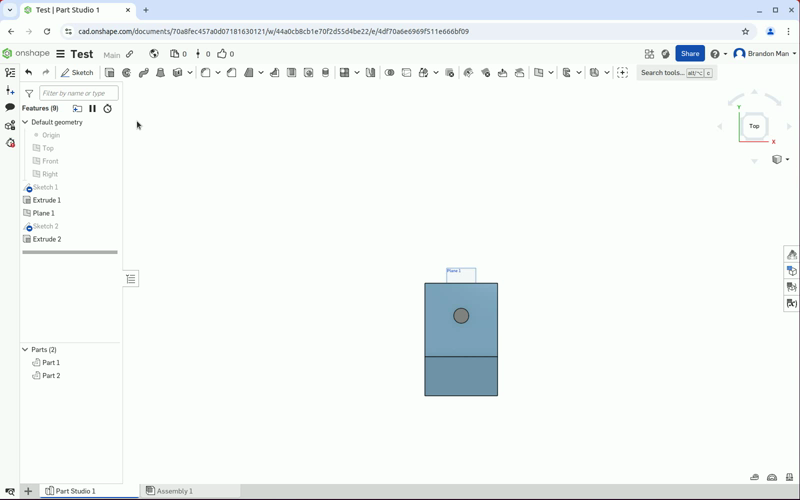
key(shift+h)
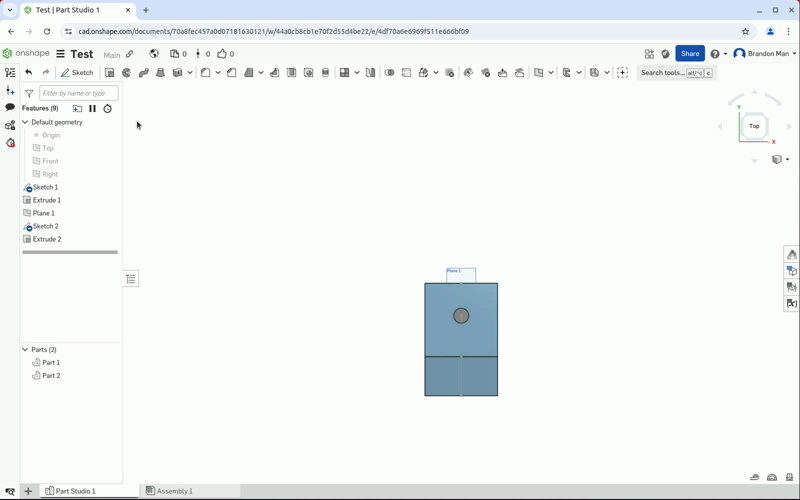
key(shift+7)
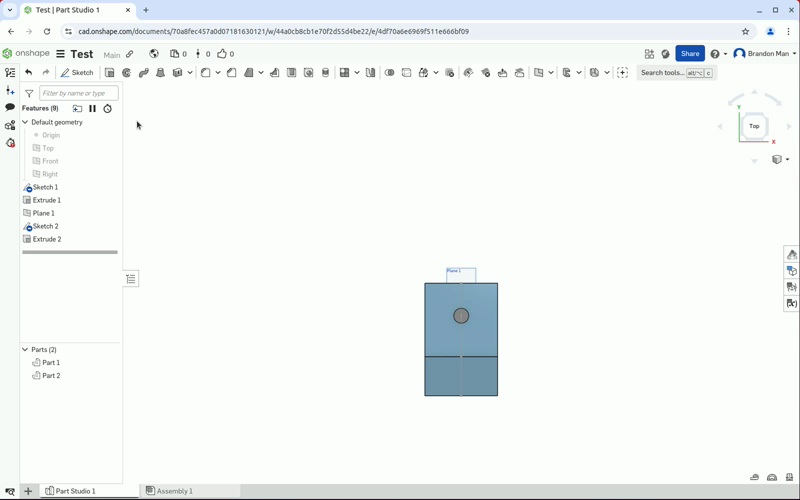
key(up, 3)
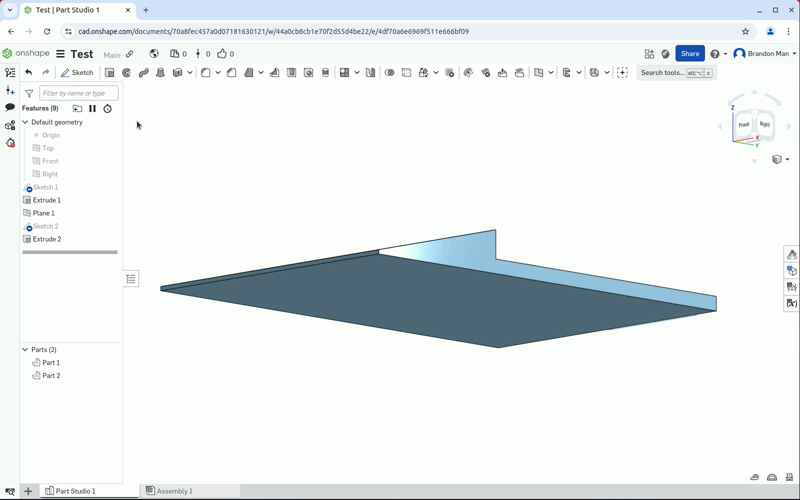
key(left, 3)
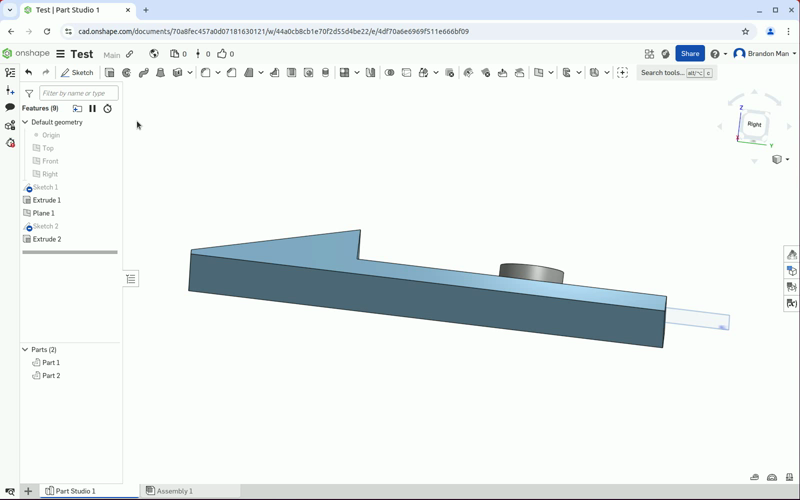
key(right, 3)
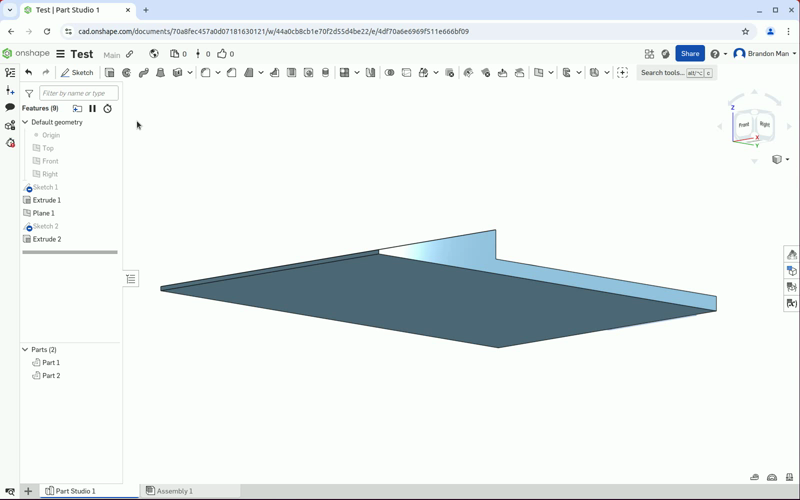
key(down, 3)
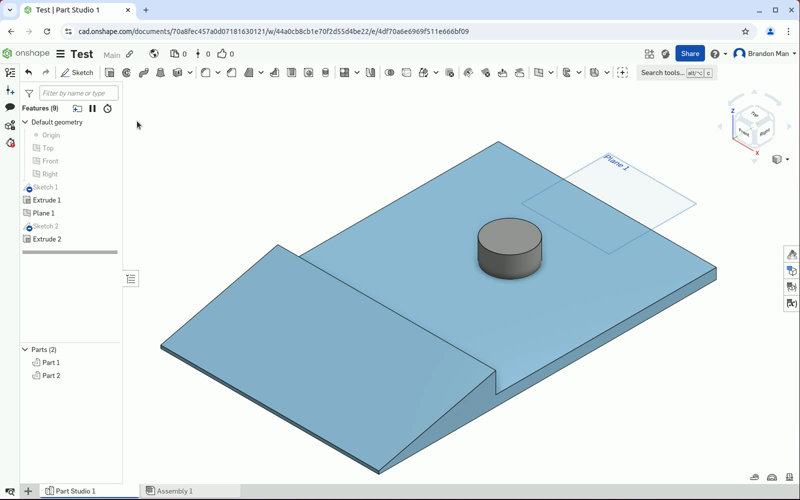
mouse_move(73, 189)
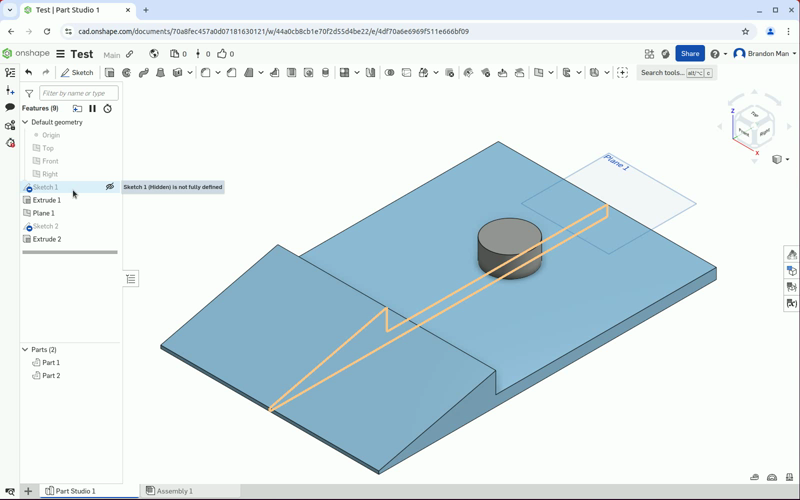
click(73, 189)